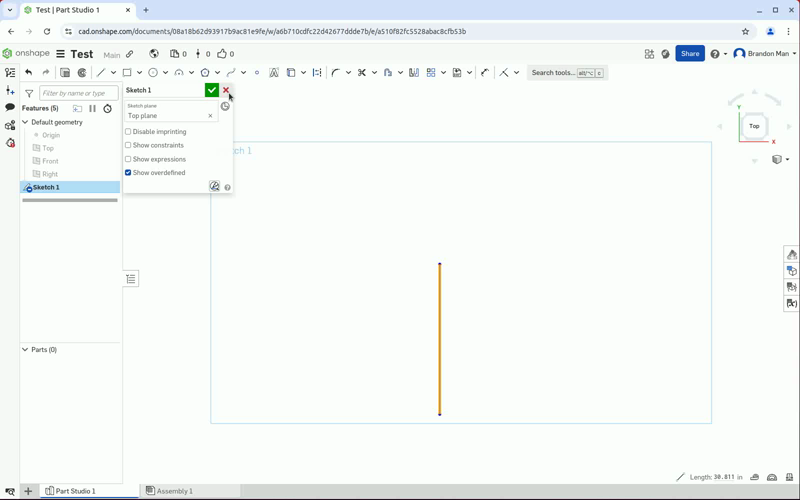
key(shift+h)
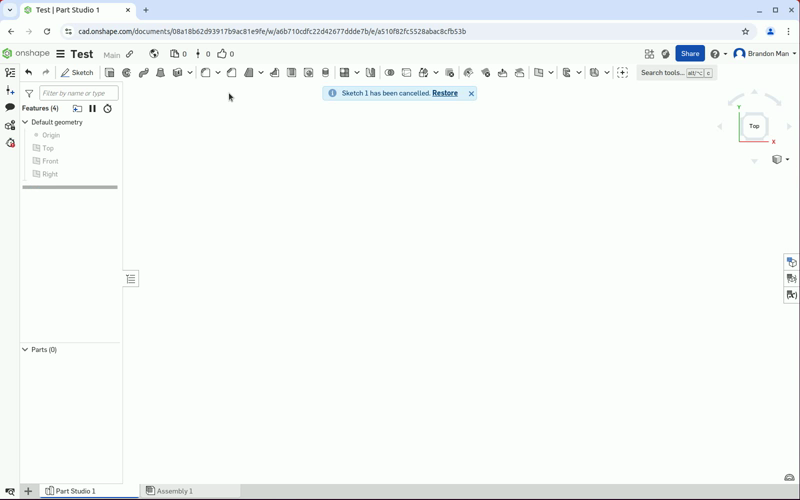
mouse_move(73, 352)
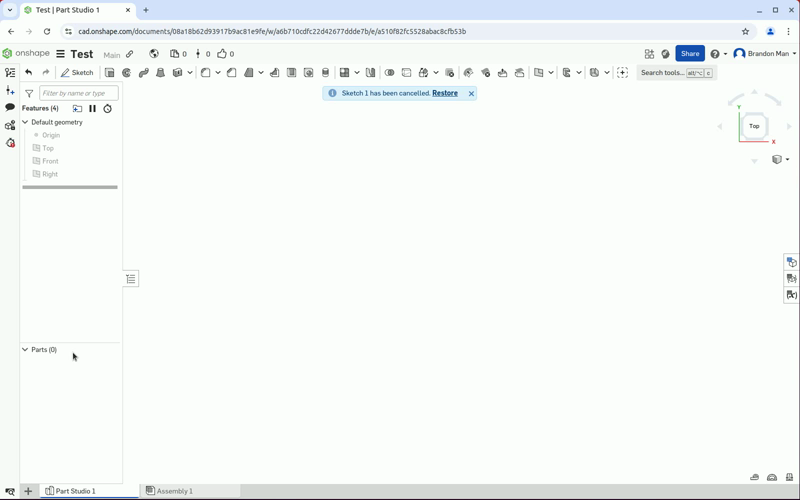
key(y)
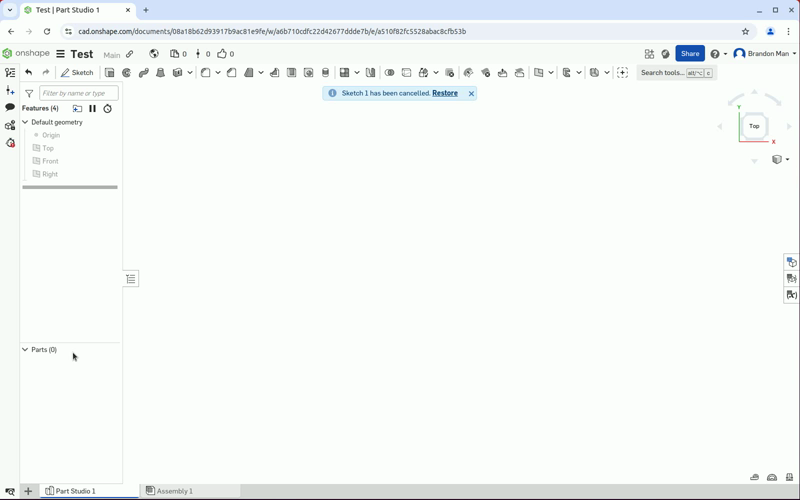
key(shift+p)
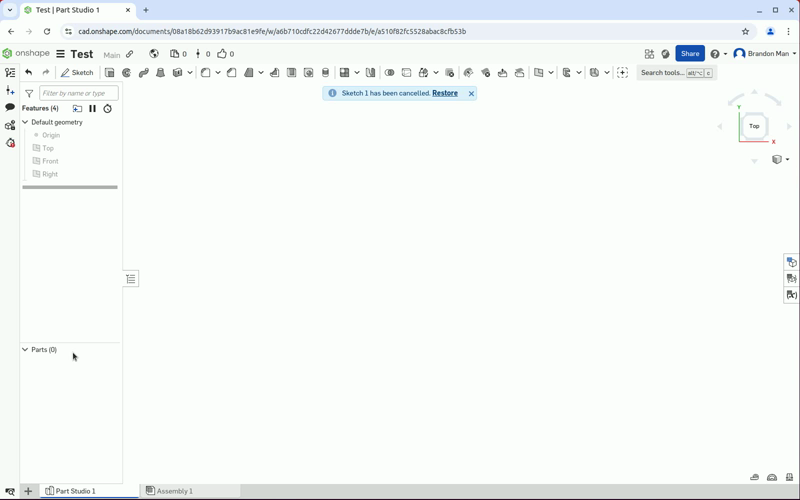
key(space)
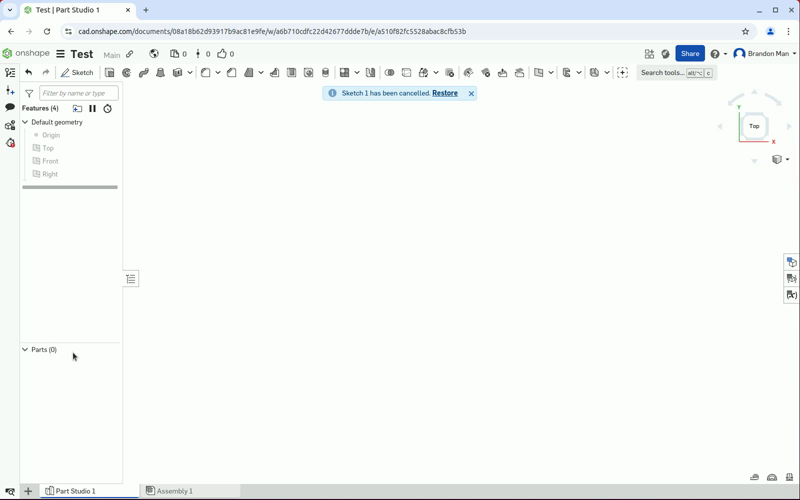
key_down(shift)
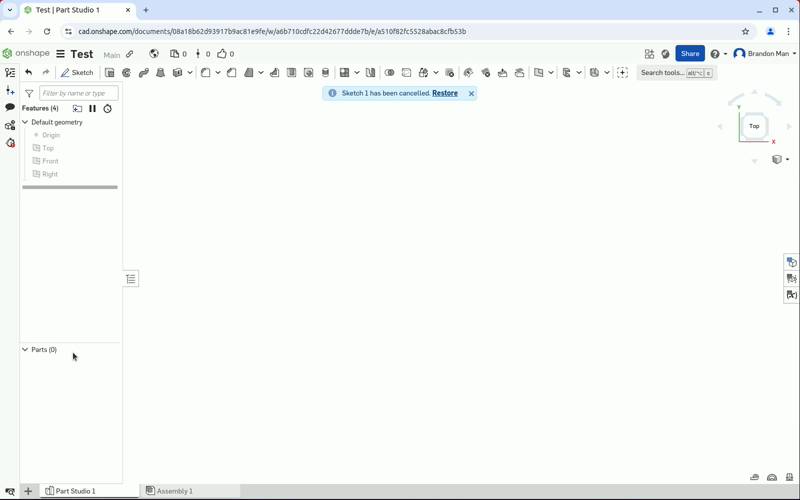
key(up)
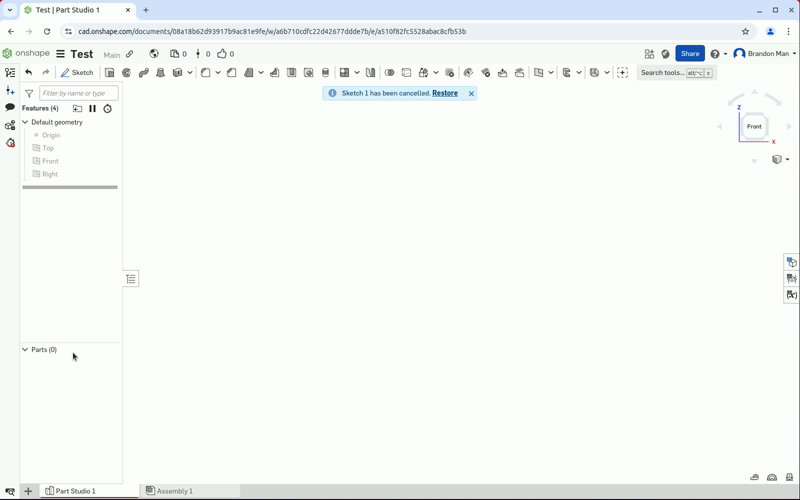
key_up(shift)
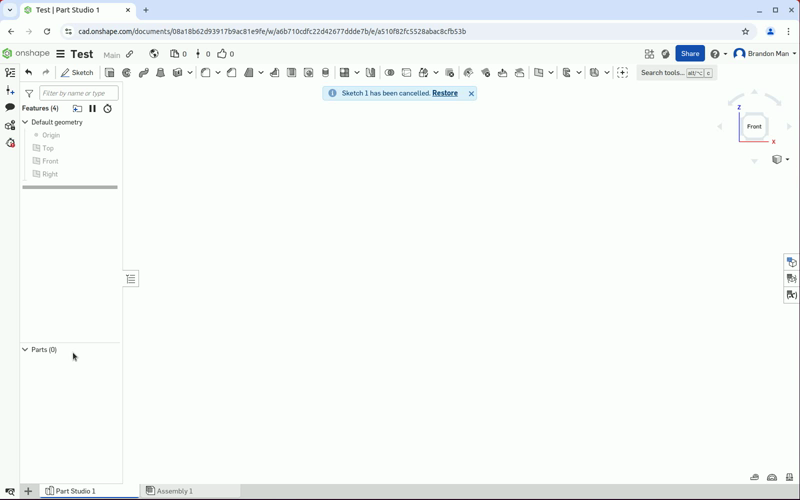
key(space)
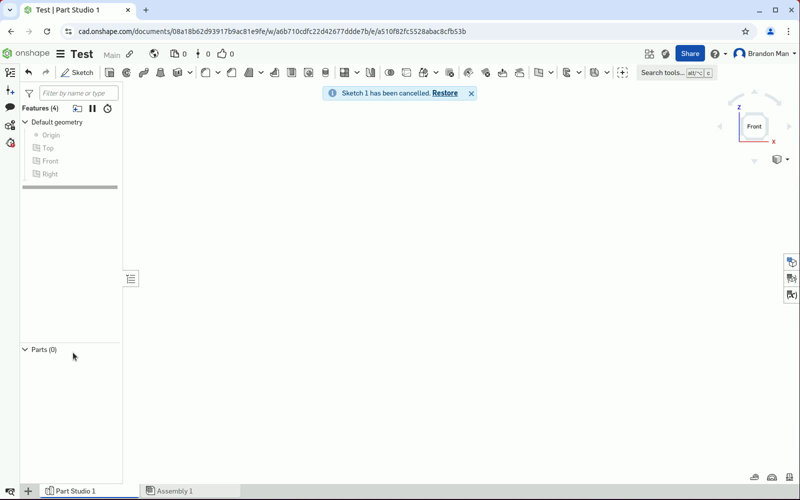
key_down(shift)
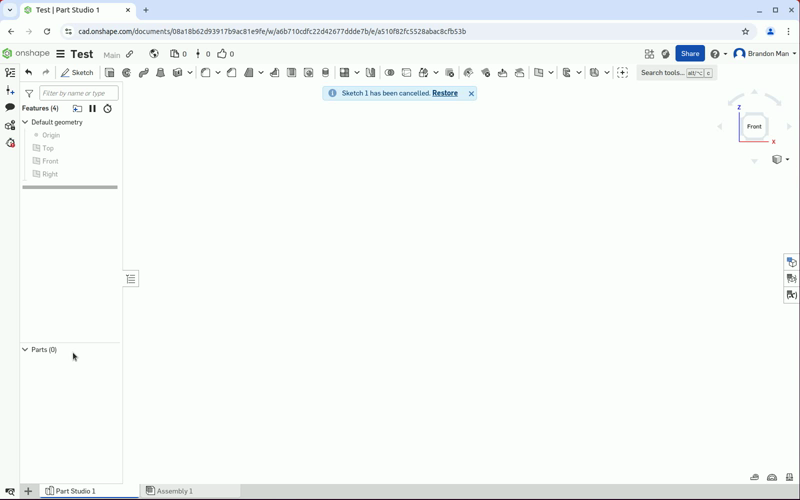
key(left)
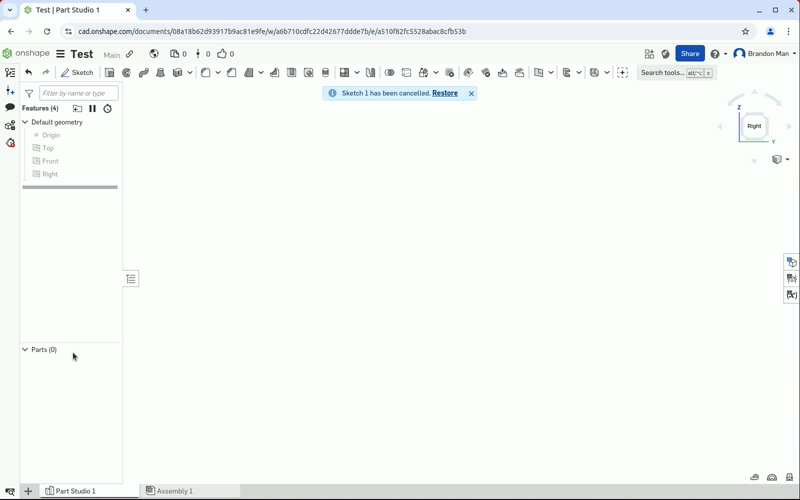
key_up(shift)
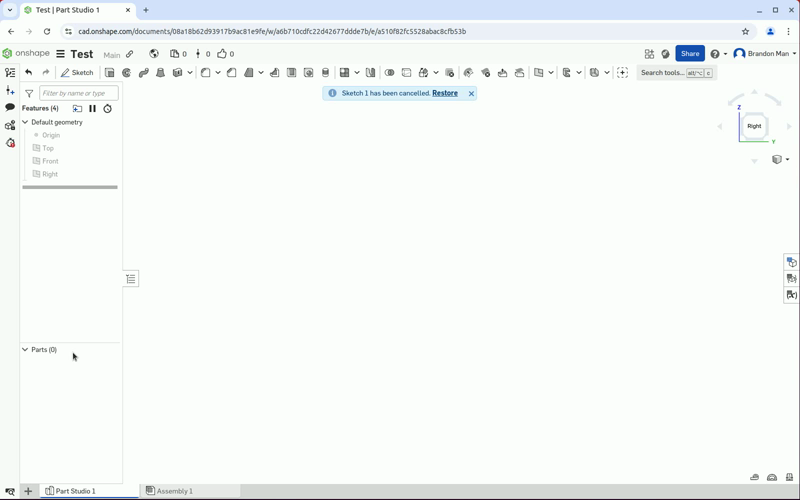
mouse_move(73, 352)
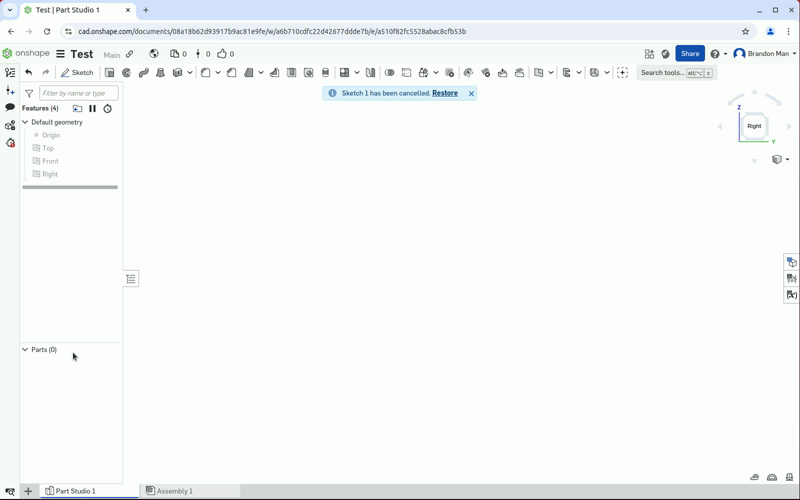
key(shift+y)
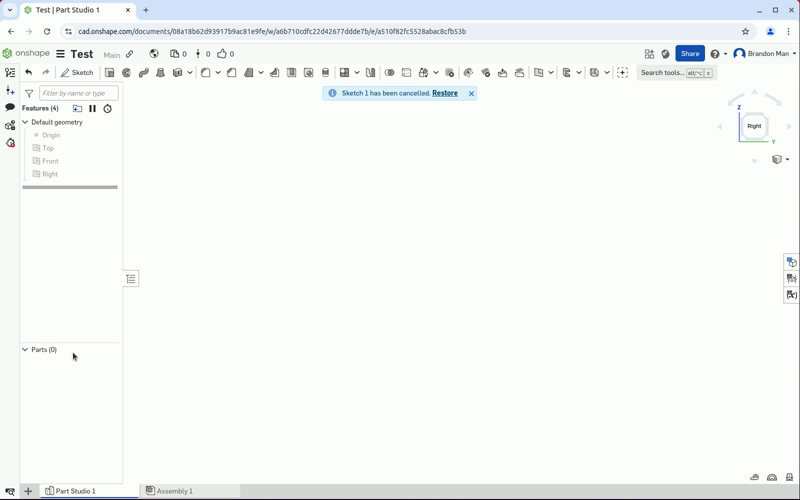
key(shift+s)
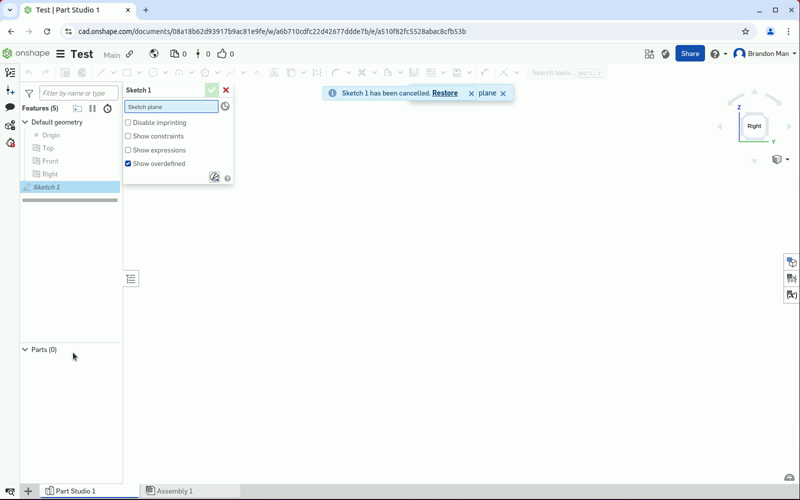
mouse_move(73, 176)
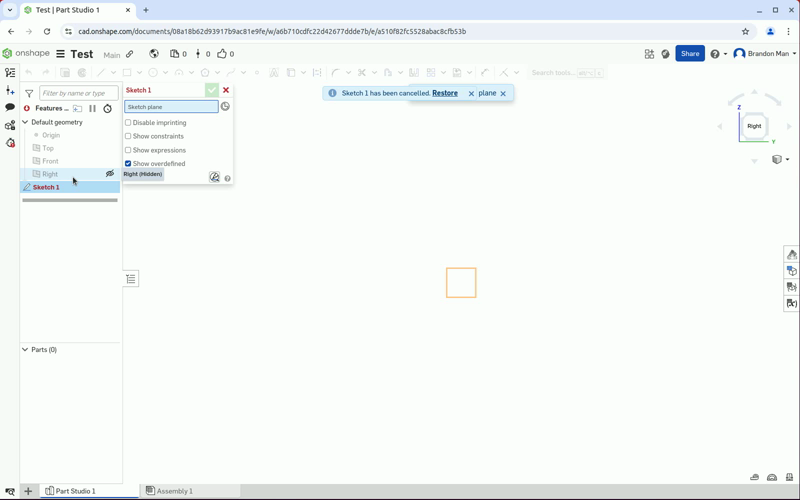
click(73, 176)
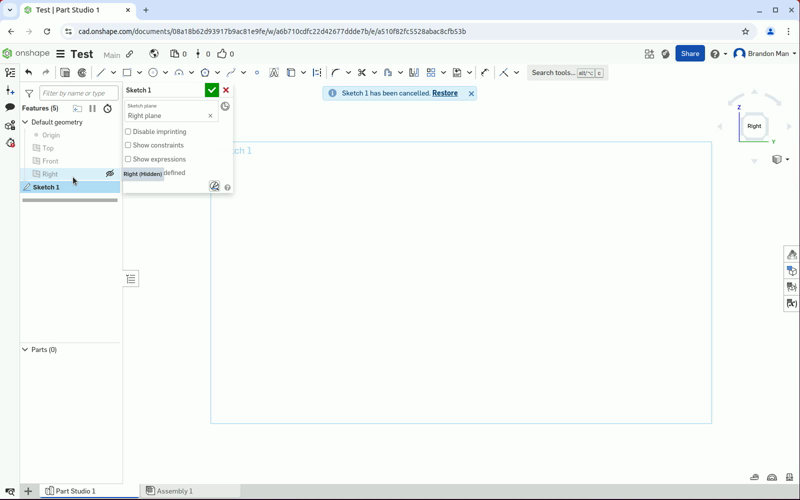
mouse_move(73, 352)
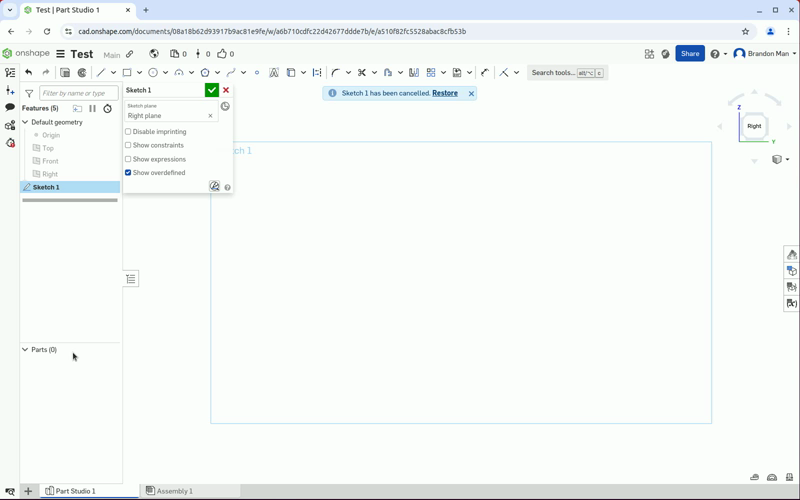
key(y)
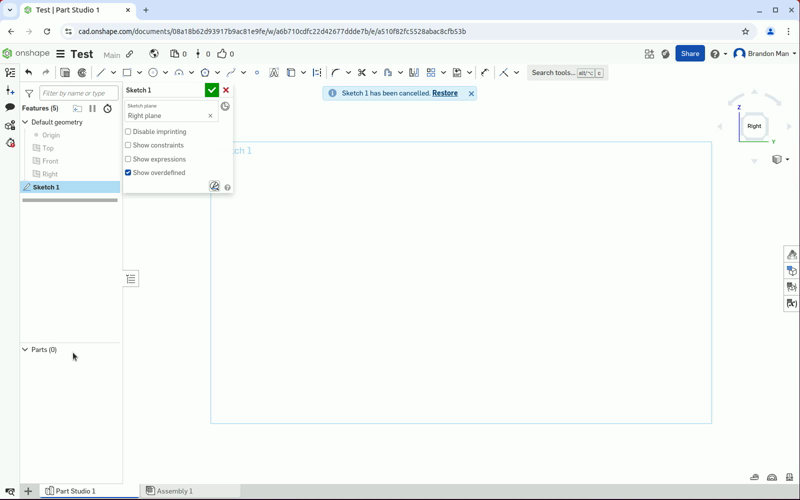
key(l)
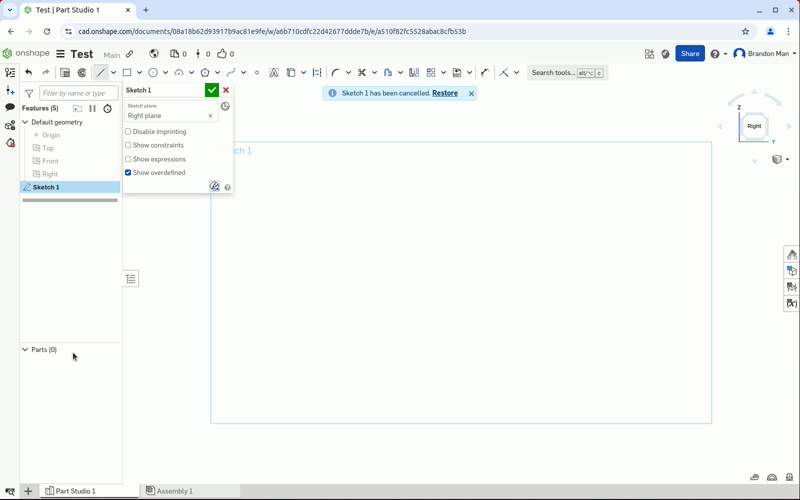
key_down(shift)
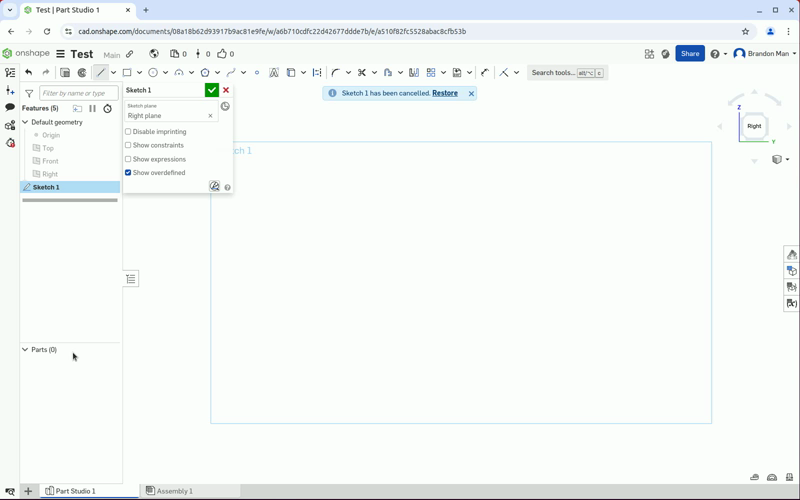
mouse_move(460, 342)
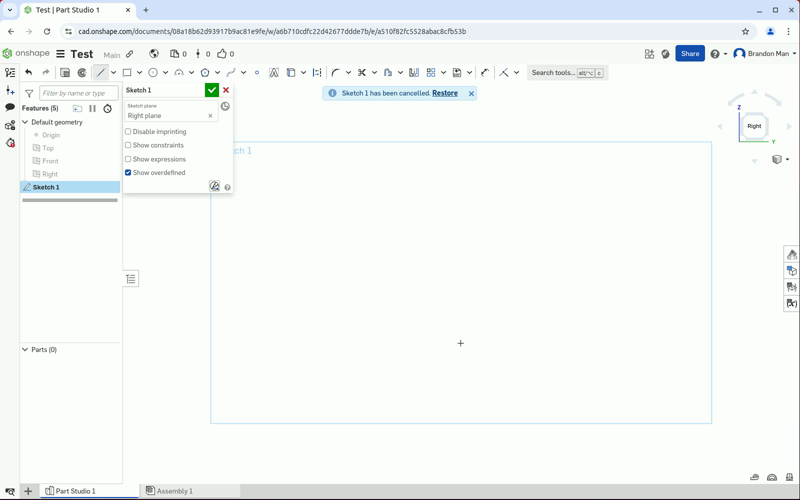
click(460, 342)
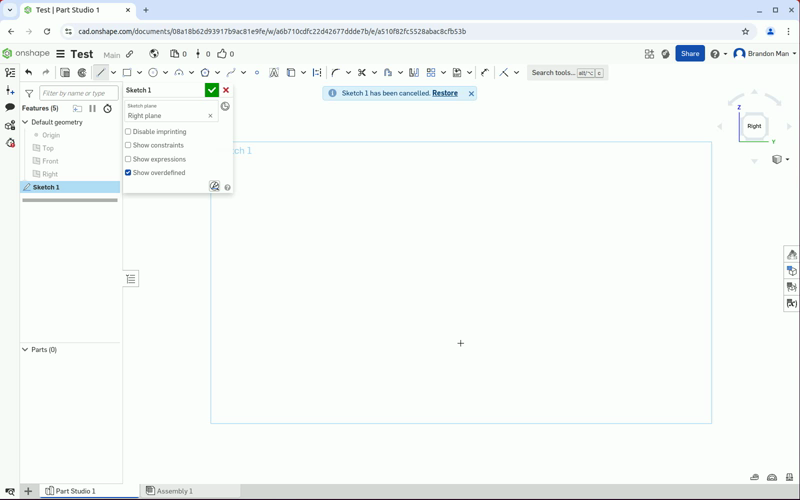
key_up(shift)
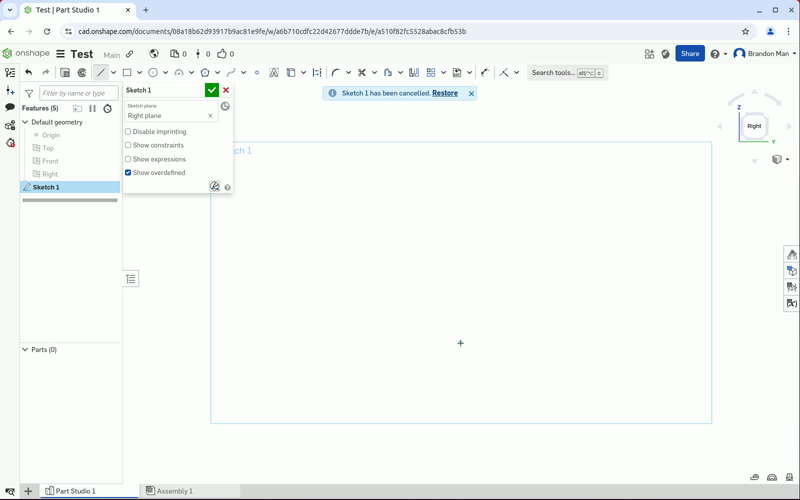
key_down(shift)
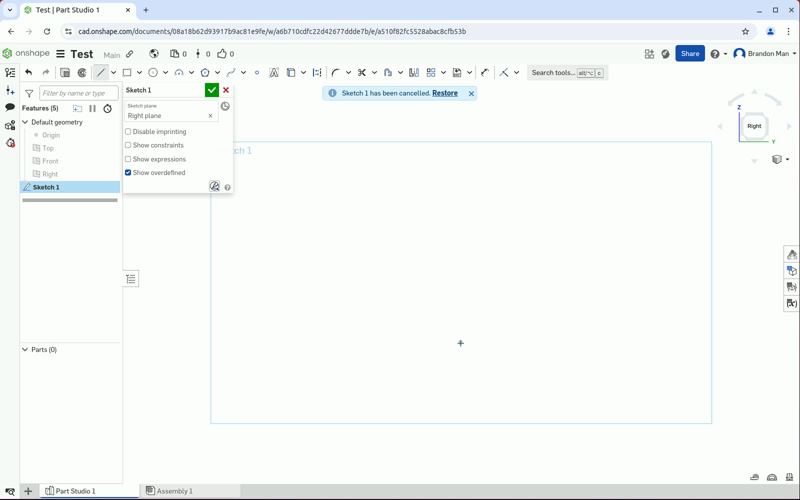
mouse_move(490, 342)
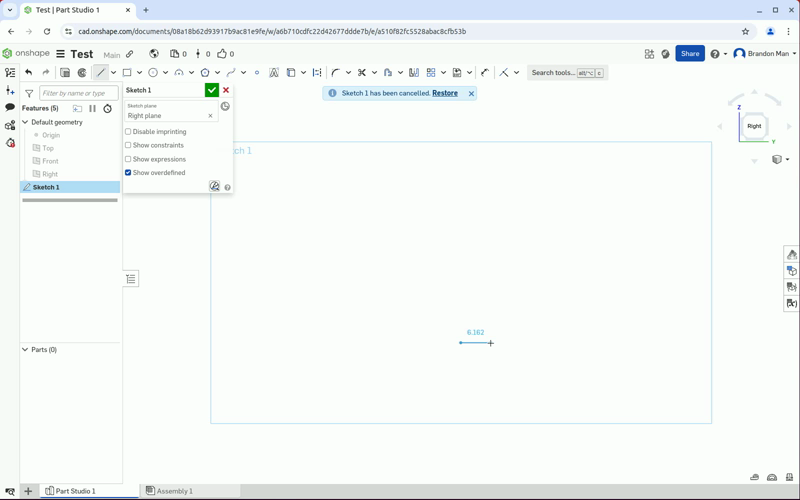
mouse_move(485, 342)
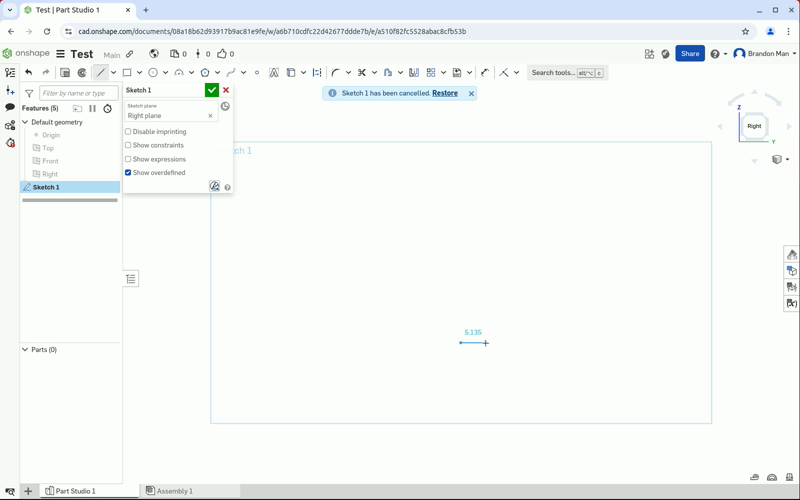
click(485, 342)
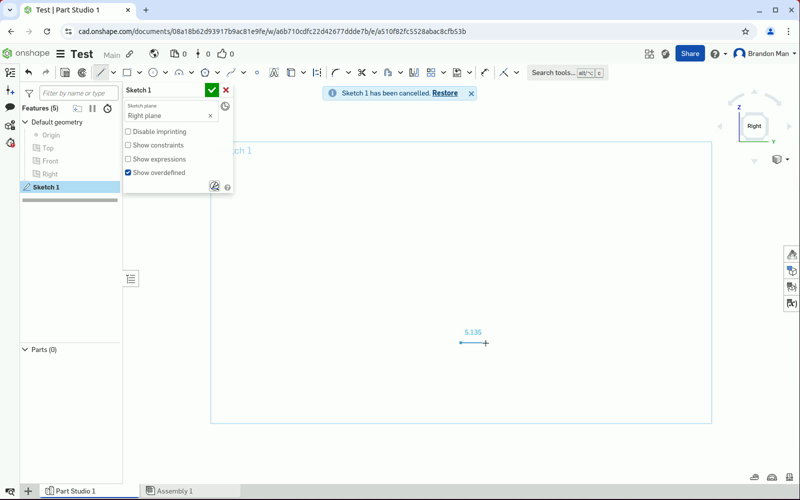
key_up(shift)
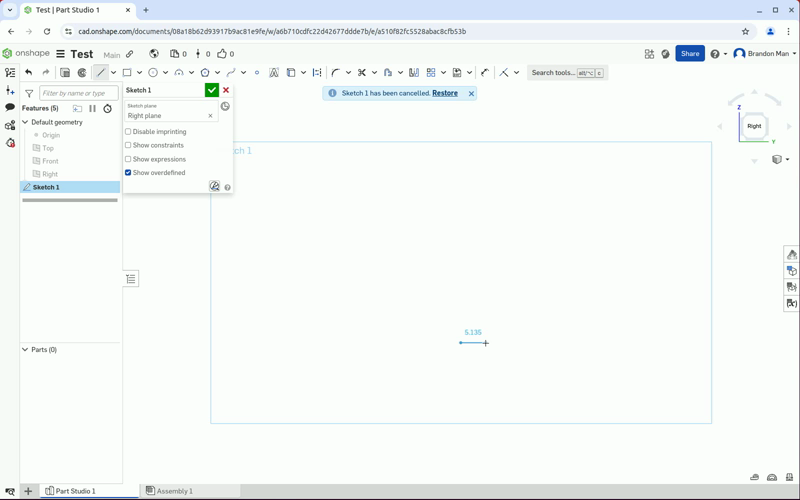
key_down(shift)
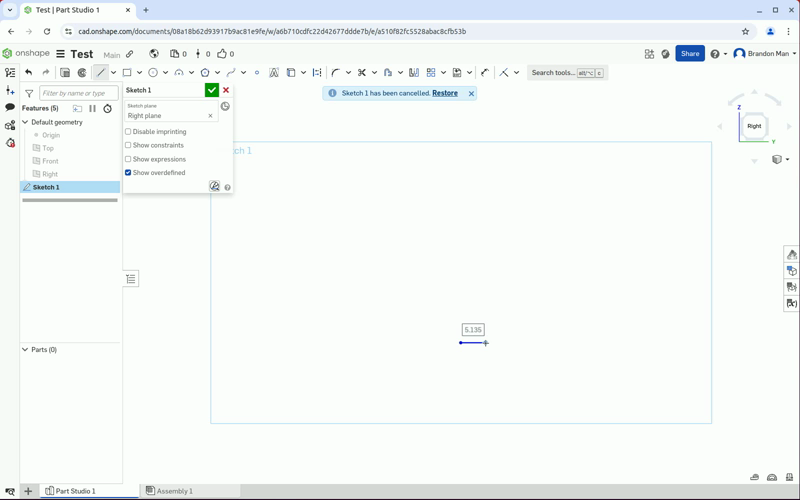
mouse_move(515, 342)
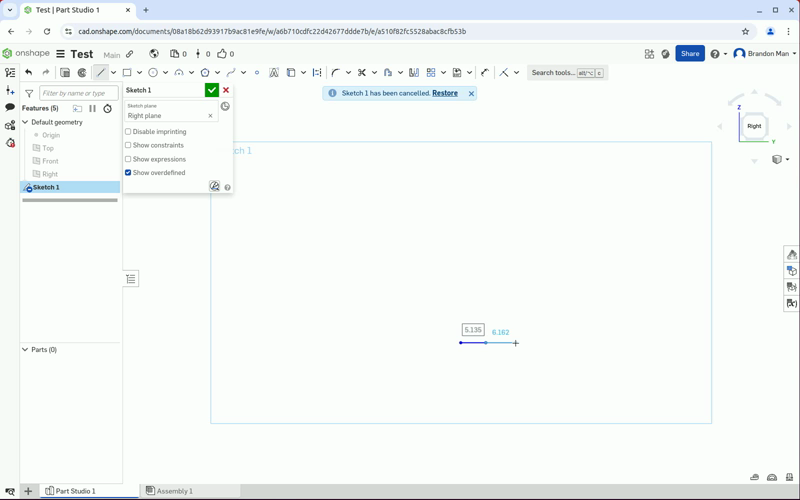
mouse_move(485, 395)
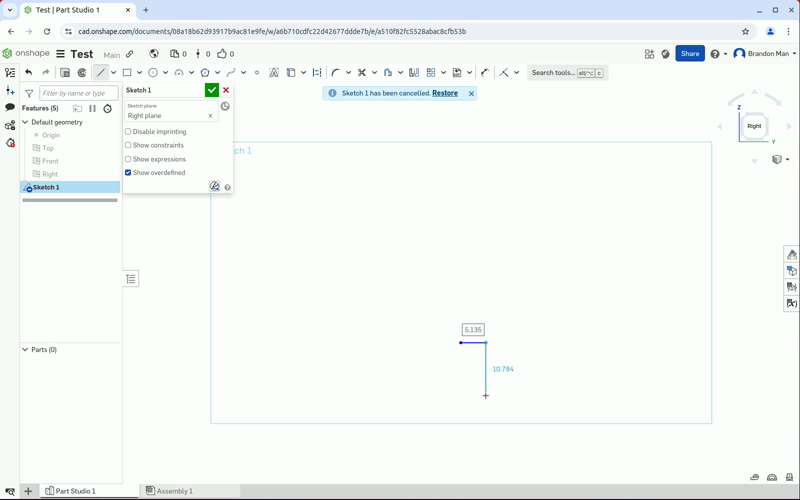
click(485, 395)
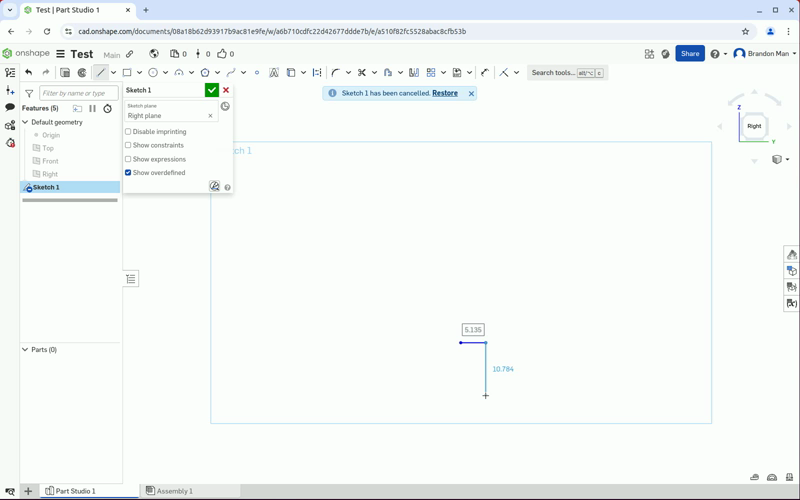
key_up(shift)
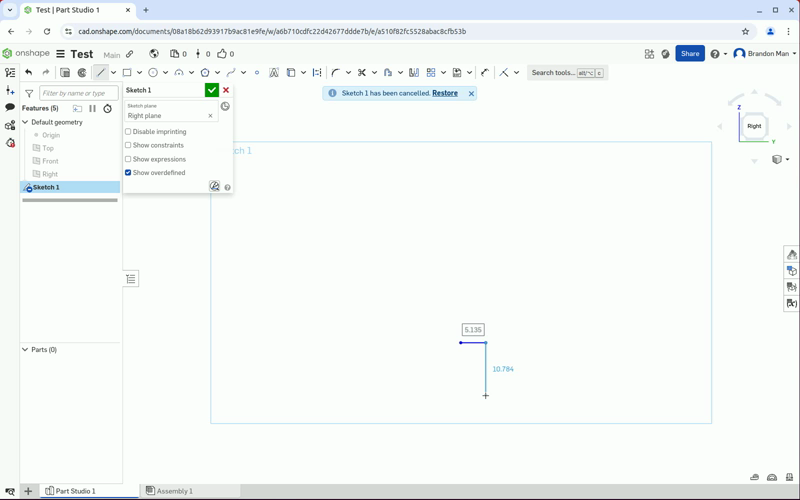
key_down(shift)
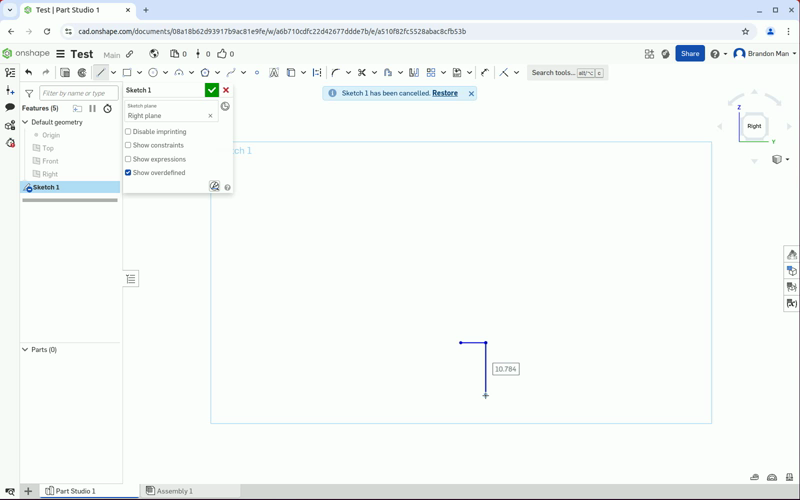
mouse_move(515, 395)
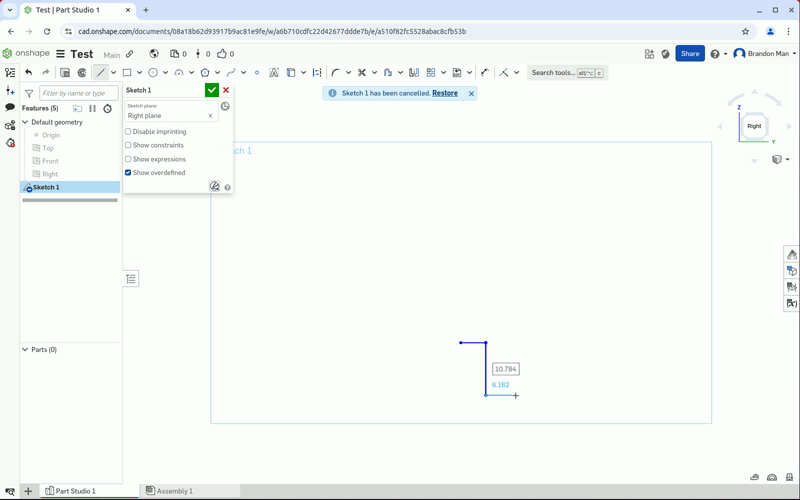
mouse_move(496, 395)
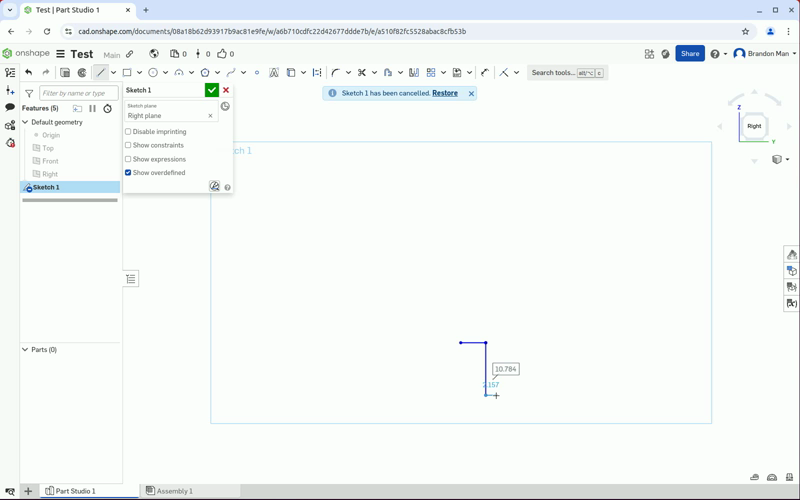
click(496, 395)
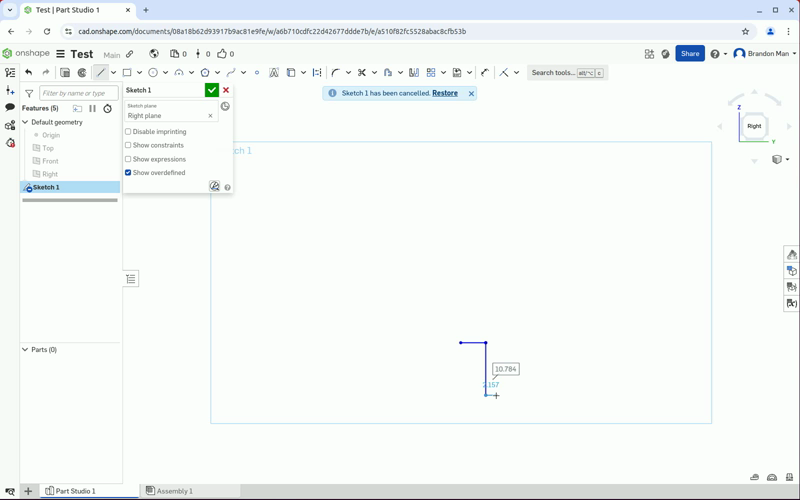
key_up(shift)
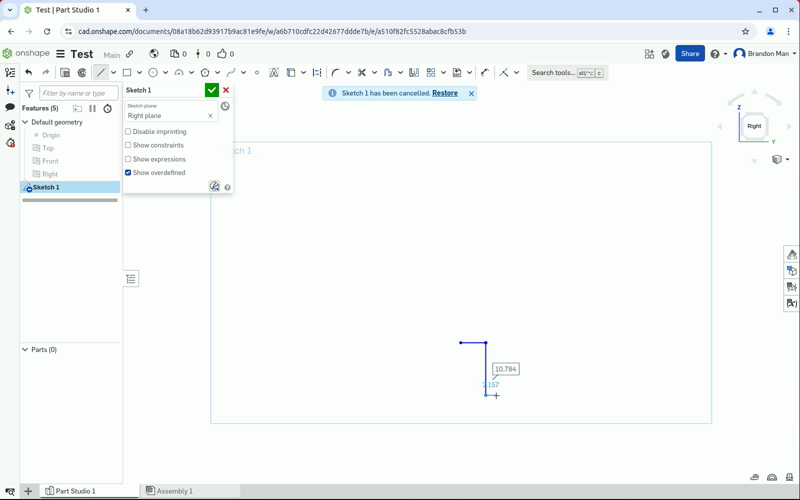
key_down(shift)
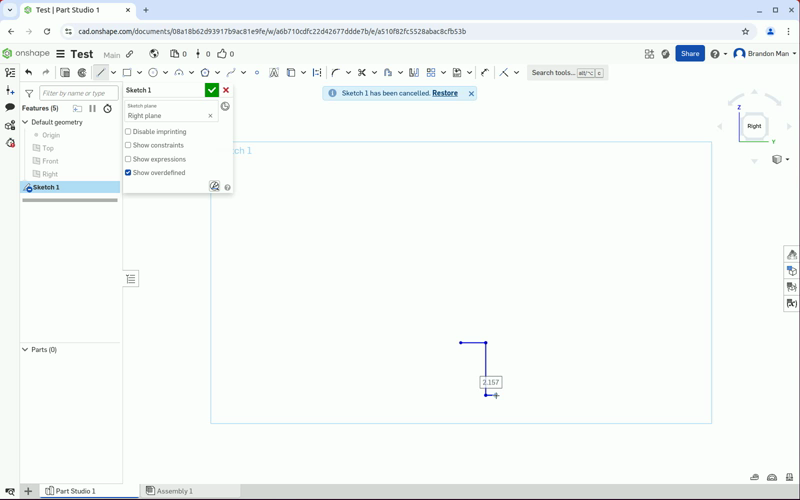
mouse_move(526, 395)
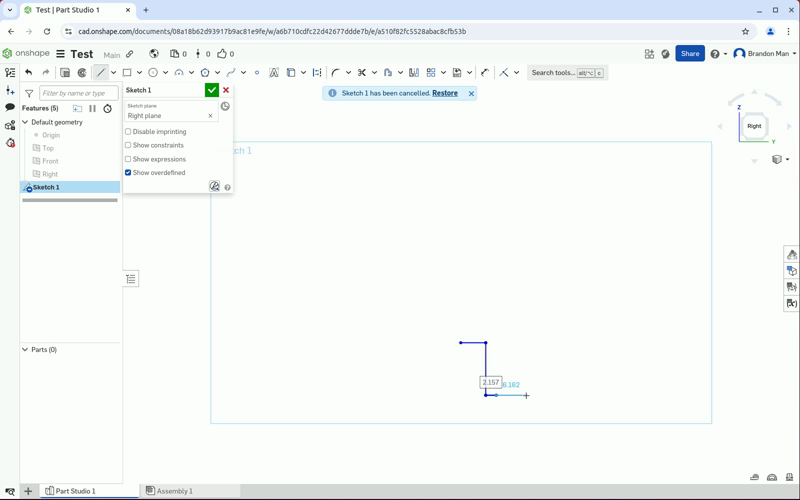
mouse_move(496, 342)
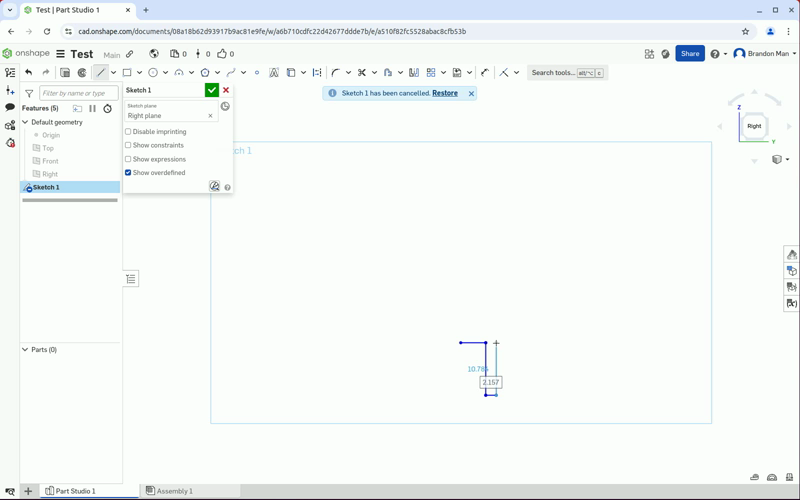
click(496, 342)
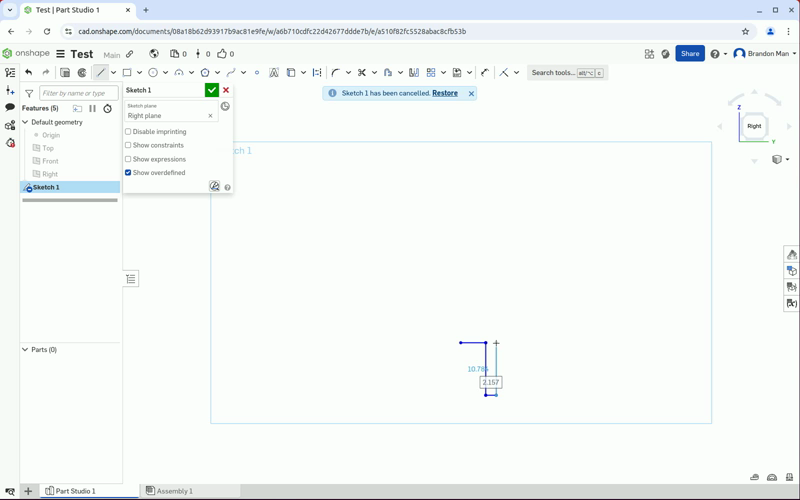
key_up(shift)
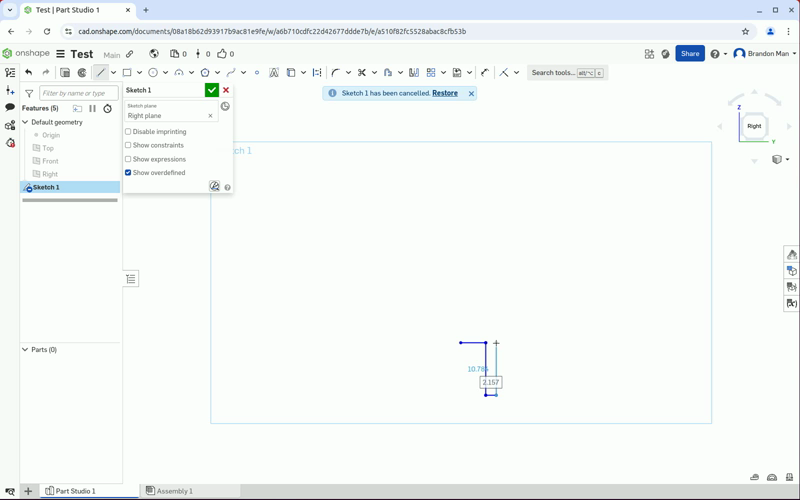
key_down(shift)
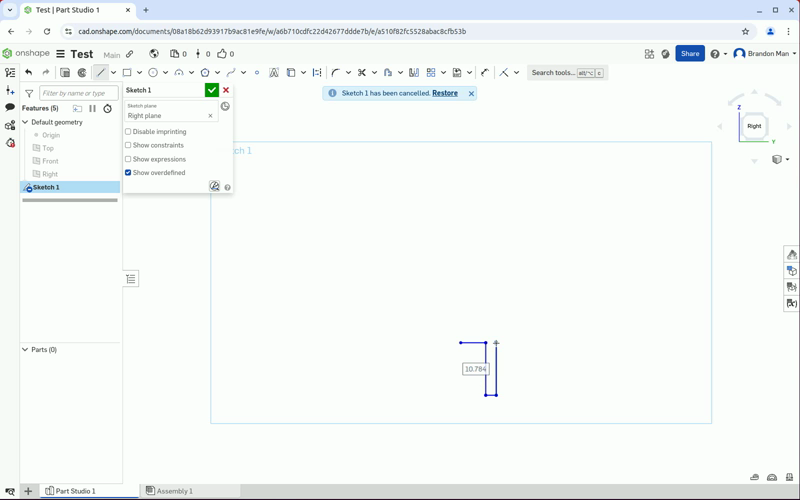
mouse_move(526, 342)
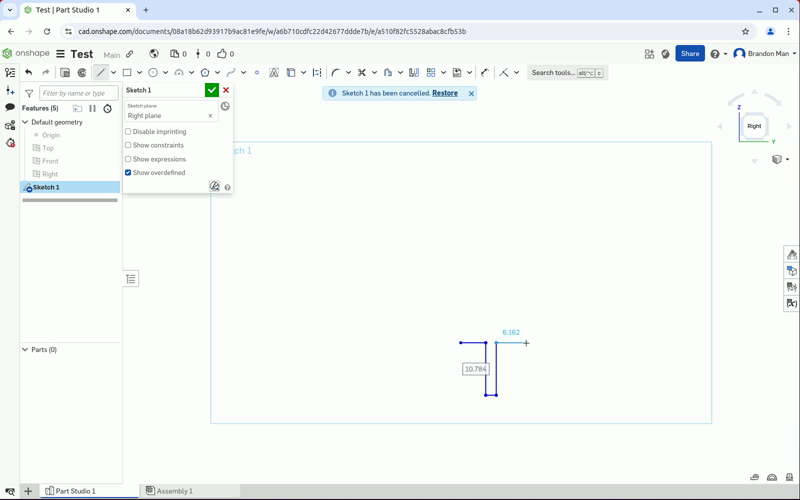
mouse_move(521, 342)
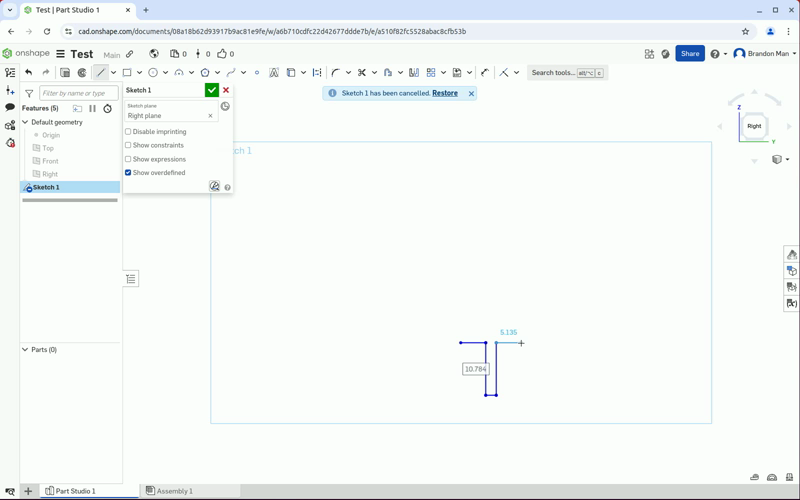
click(521, 342)
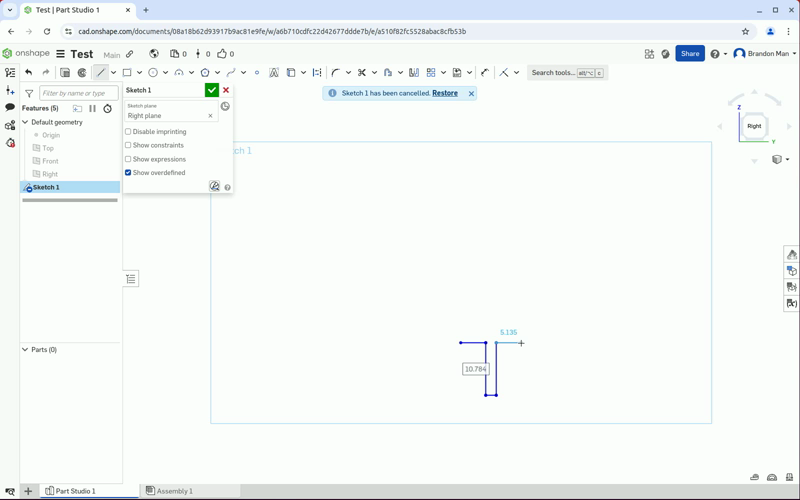
key_up(shift)
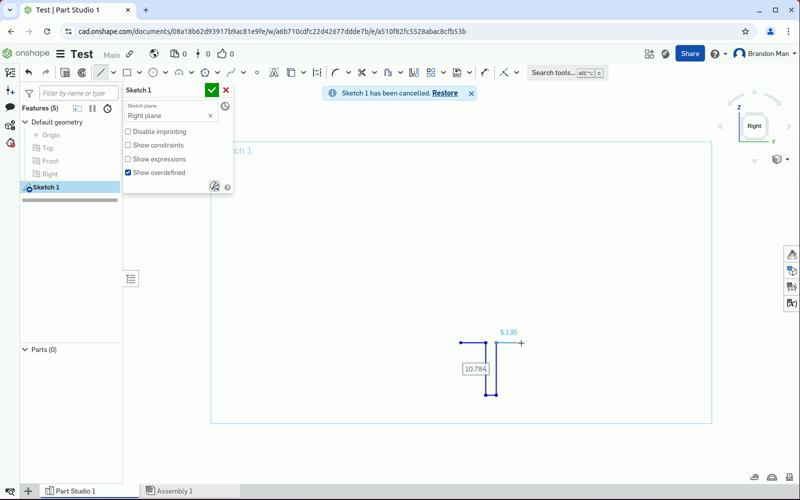
key_down(shift)
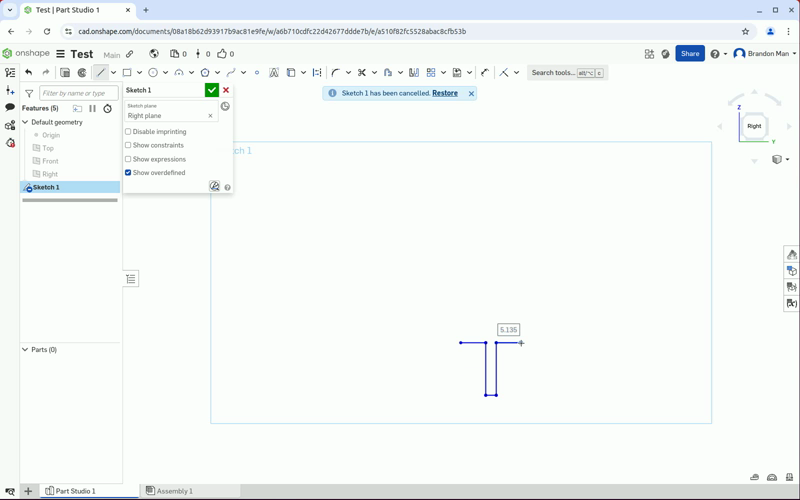
mouse_move(521, 282)
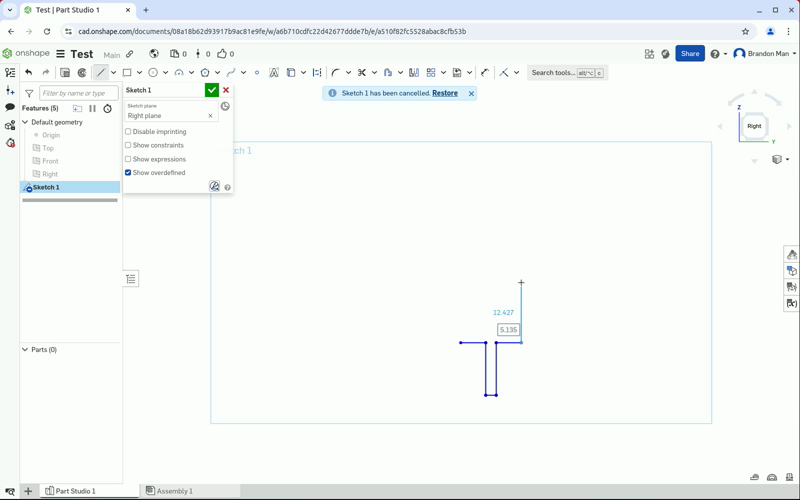
click(521, 282)
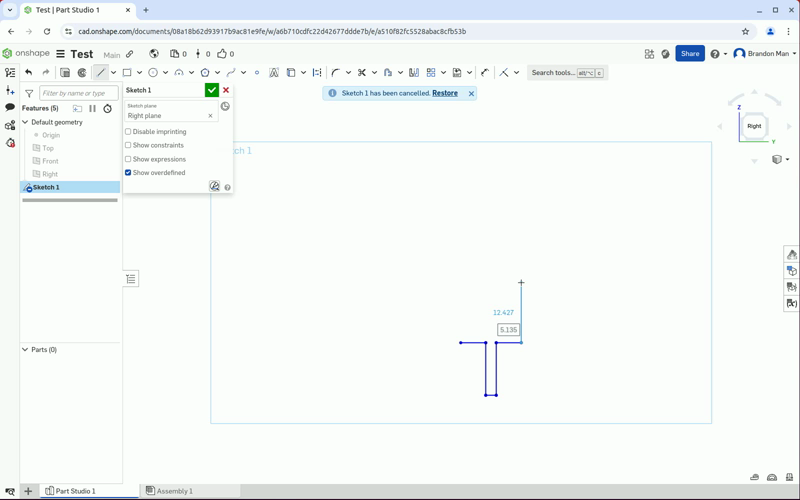
key_up(shift)
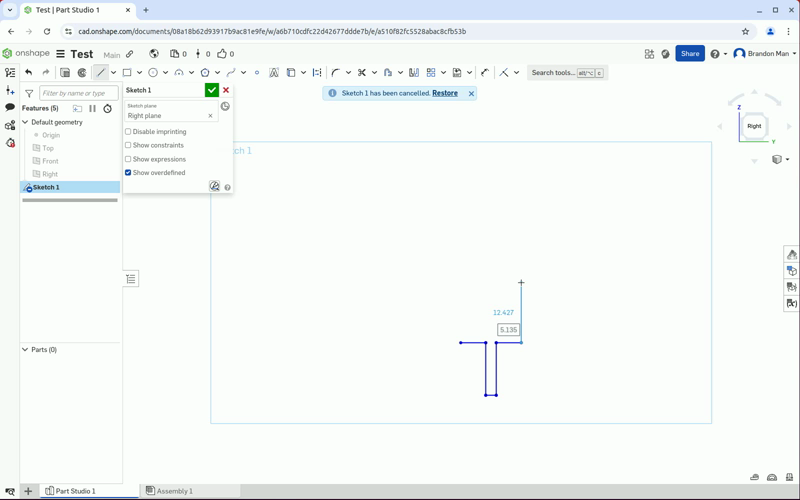
key_down(shift)
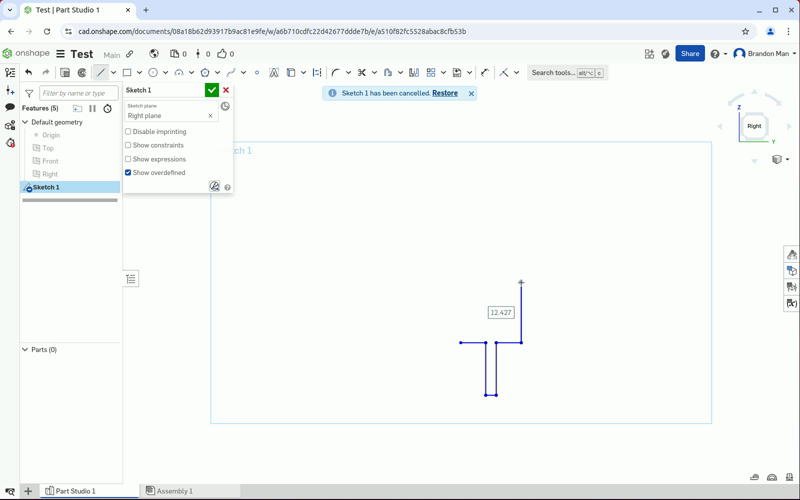
mouse_move(551, 282)
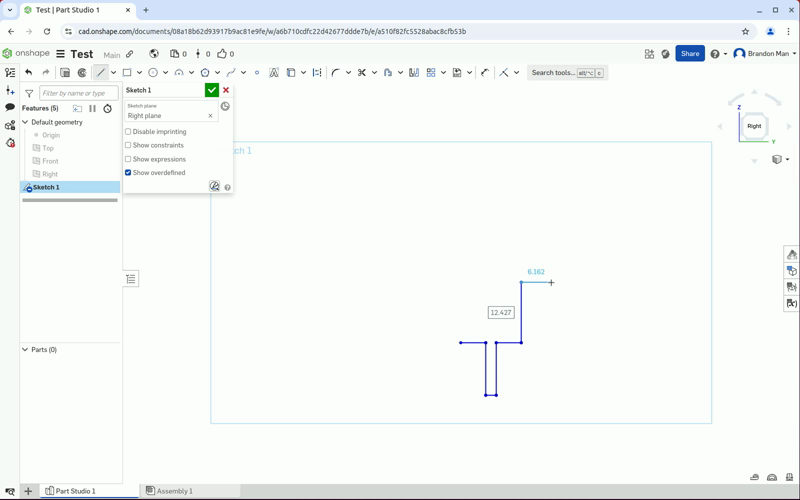
mouse_move(507, 282)
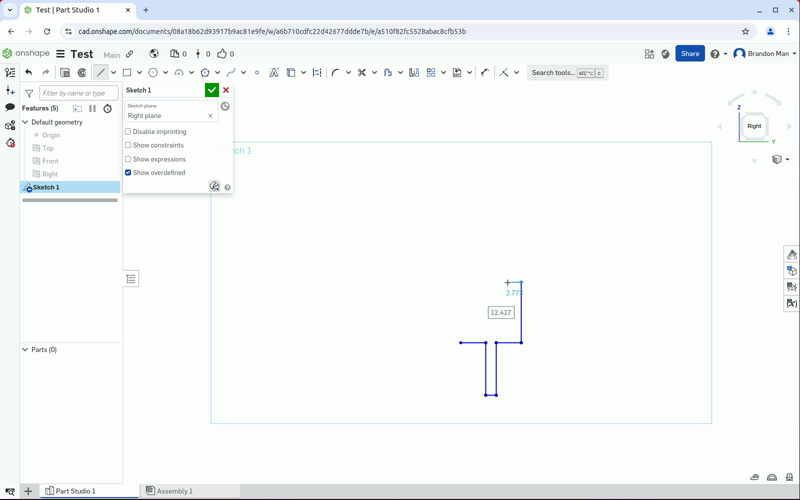
click(507, 282)
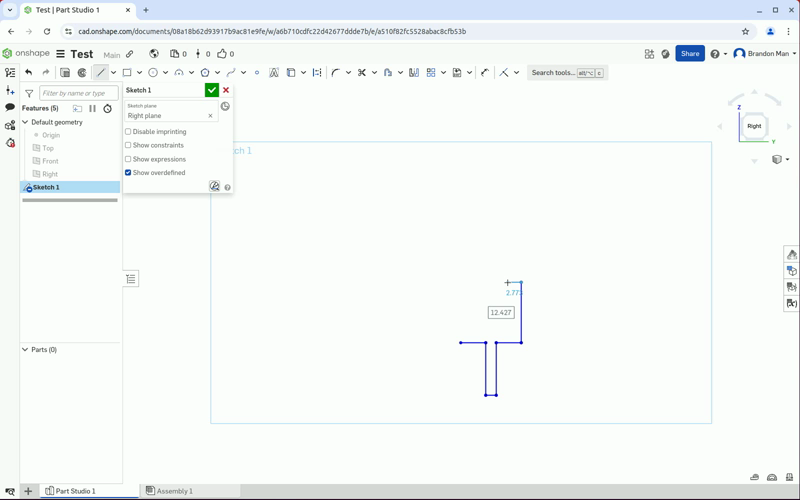
key_up(shift)
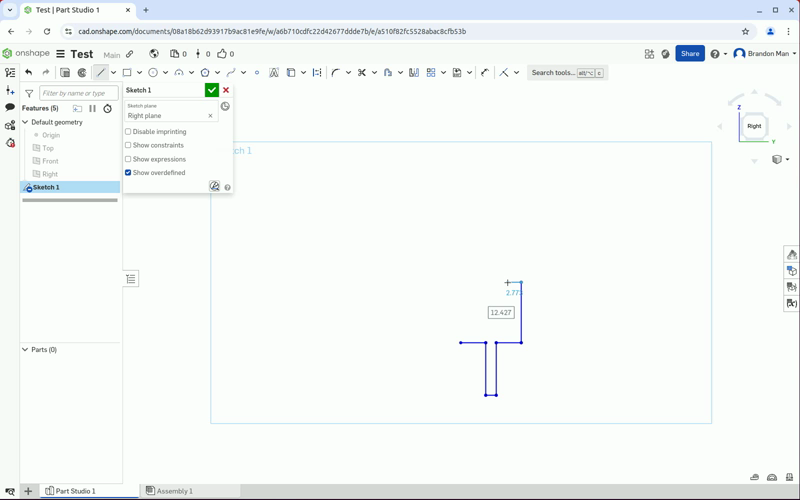
key_down(shift)
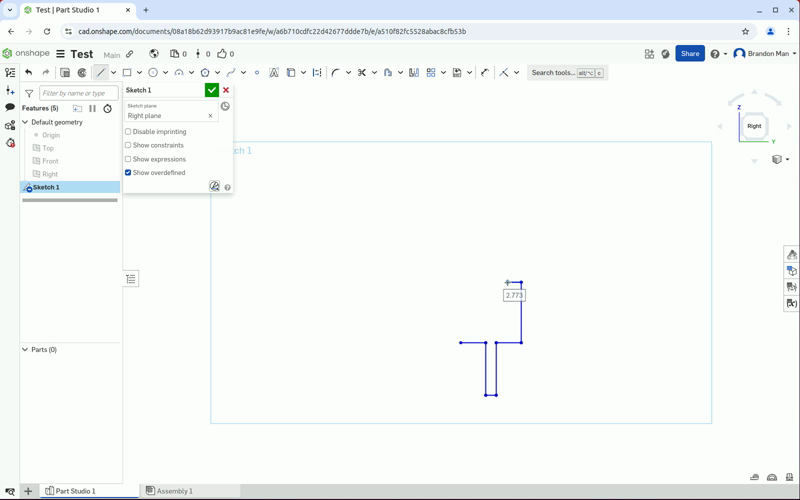
mouse_move(537, 282)
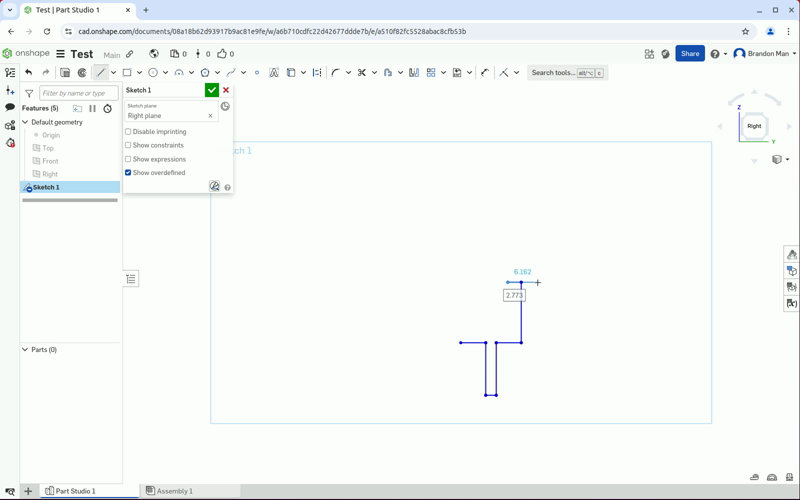
mouse_move(507, 329)
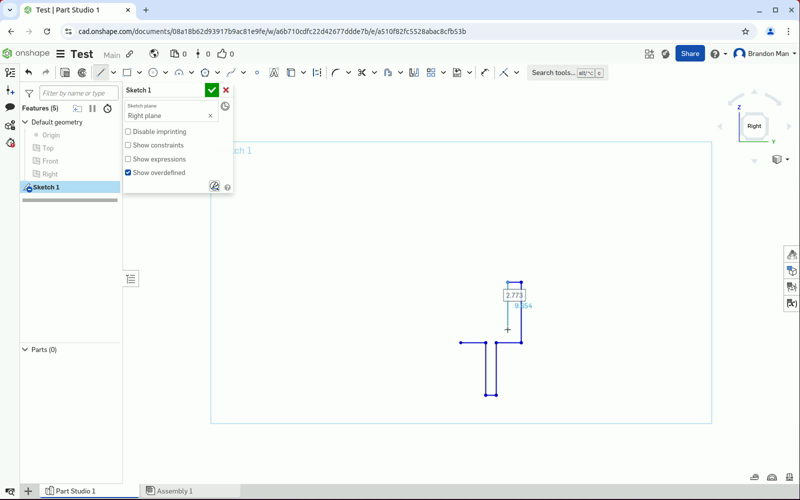
click(507, 329)
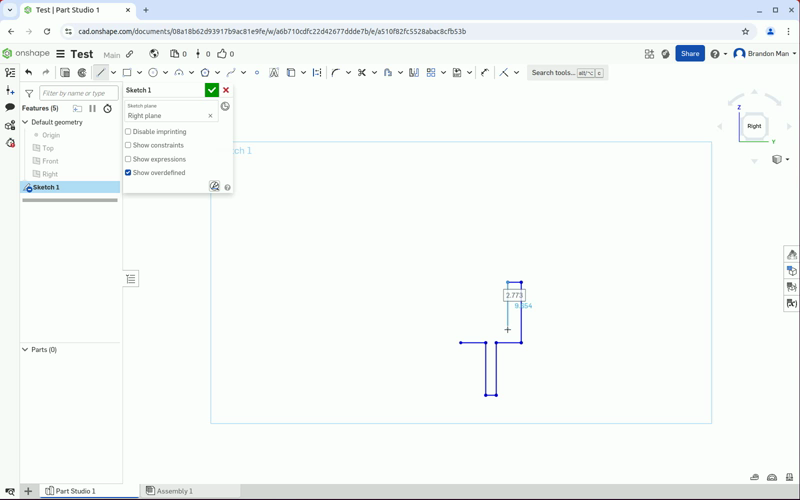
key_up(shift)
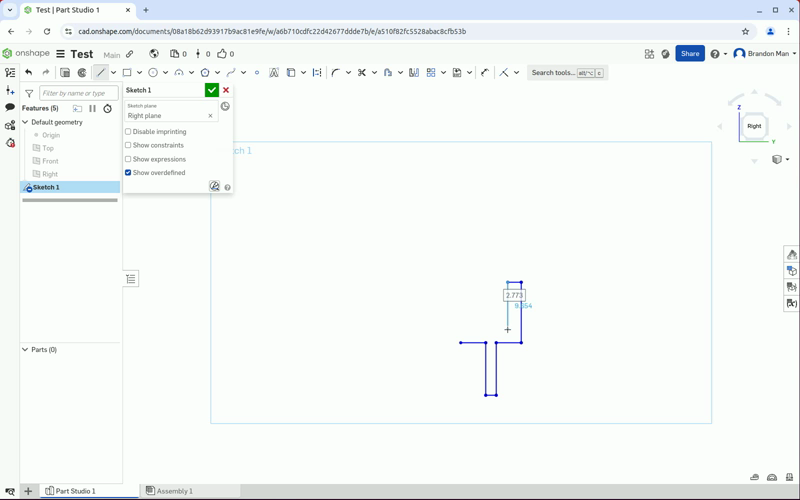
key_down(shift)
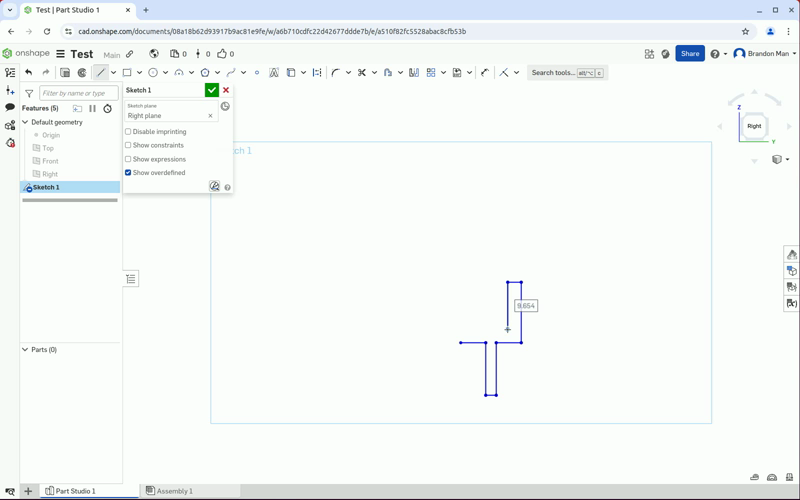
mouse_move(537, 329)
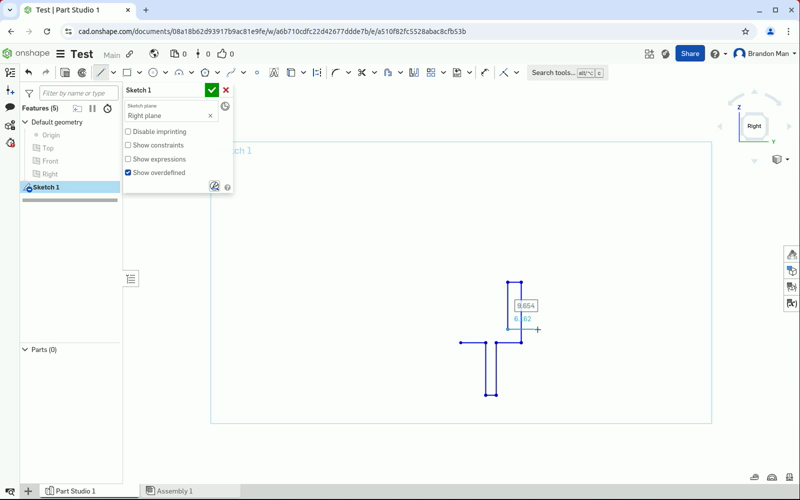
mouse_move(507, 341)
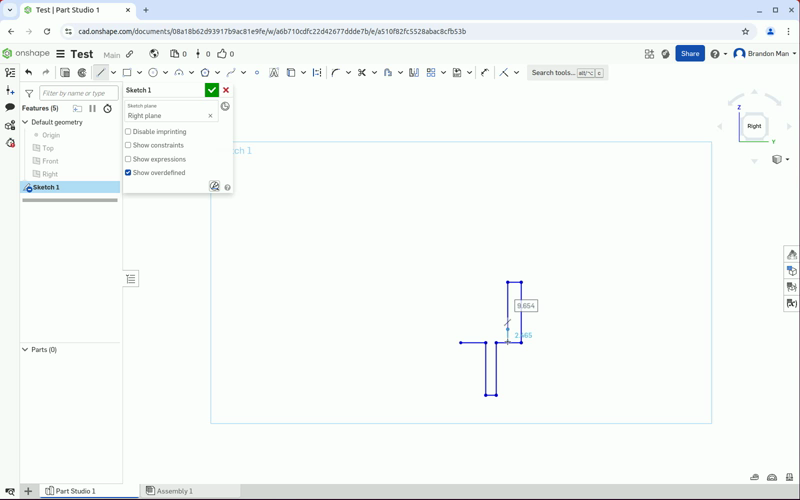
click(507, 341)
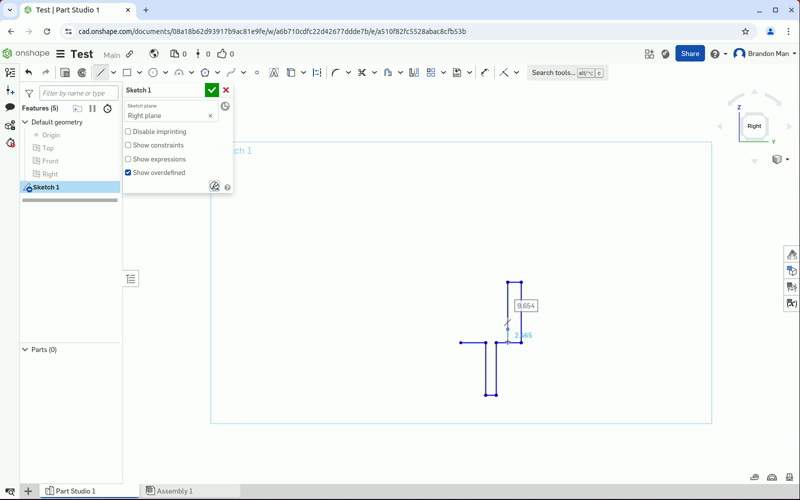
key_up(shift)
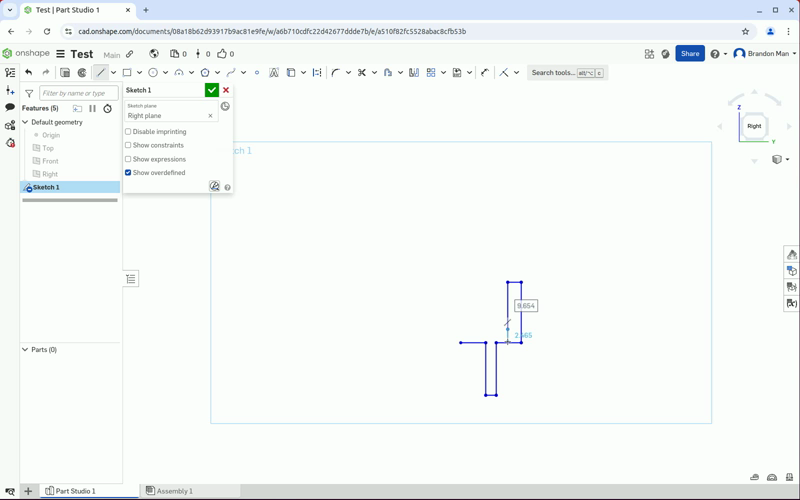
key_down(shift)
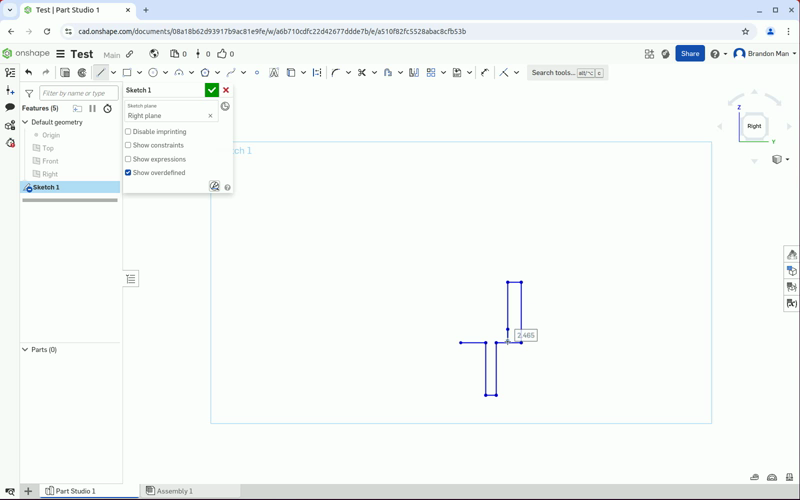
mouse_move(537, 341)
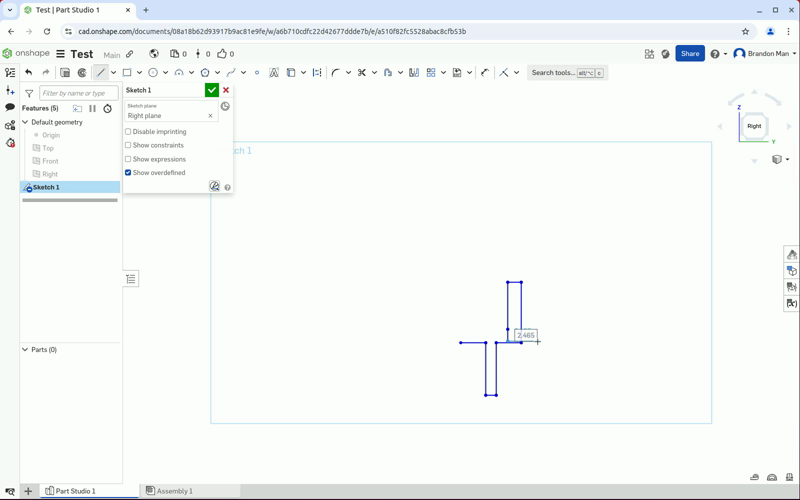
mouse_move(474, 341)
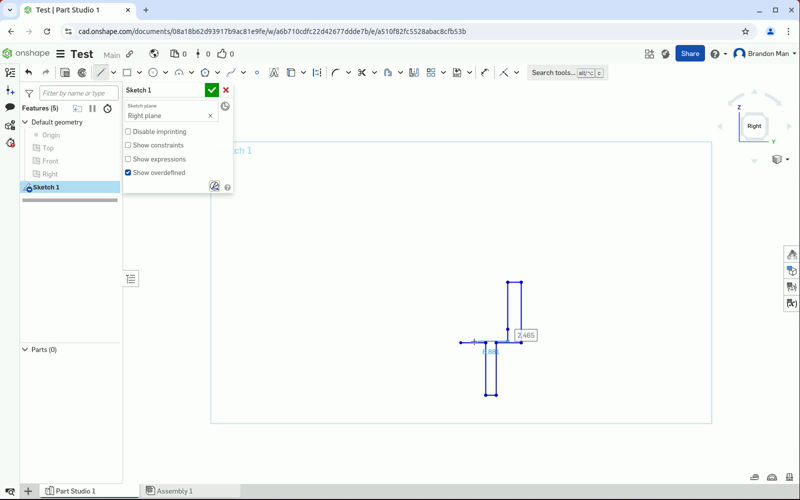
click(474, 341)
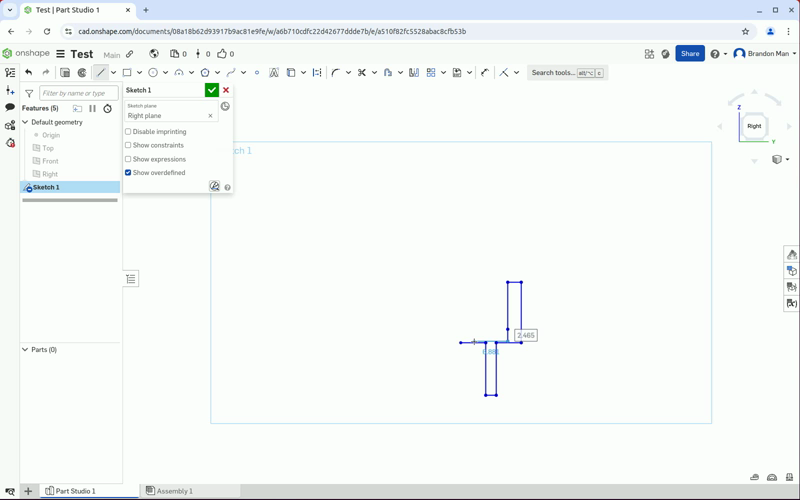
key_up(shift)
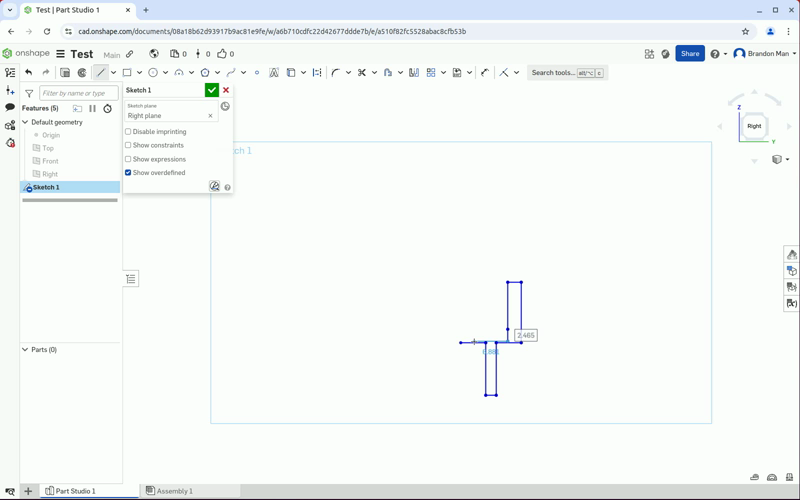
key_down(shift)
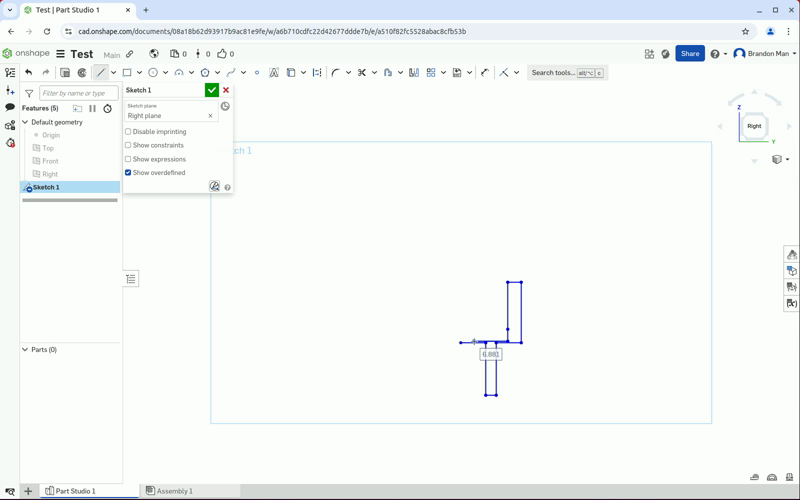
mouse_move(504, 341)
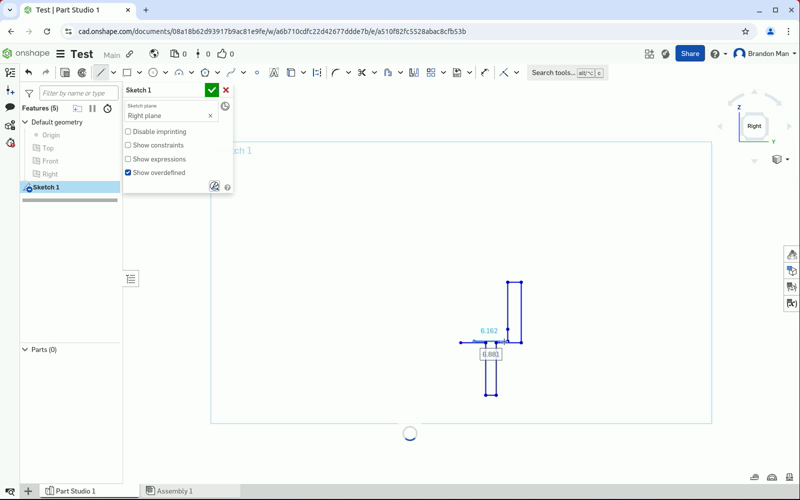
mouse_move(474, 329)
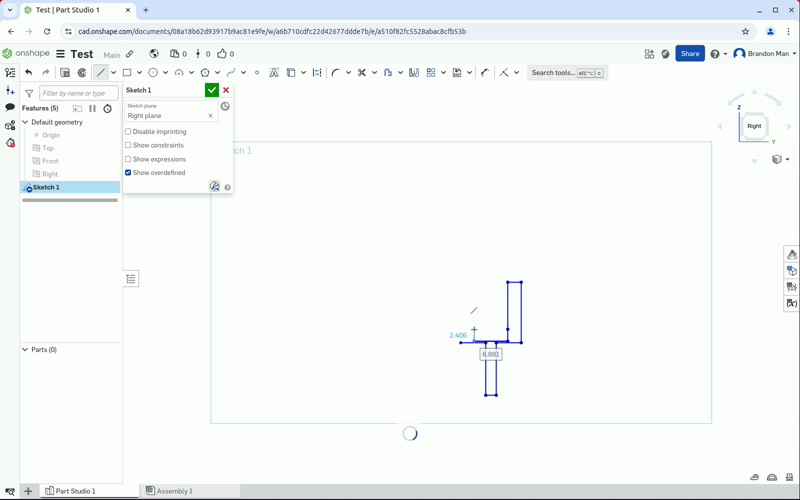
click(474, 329)
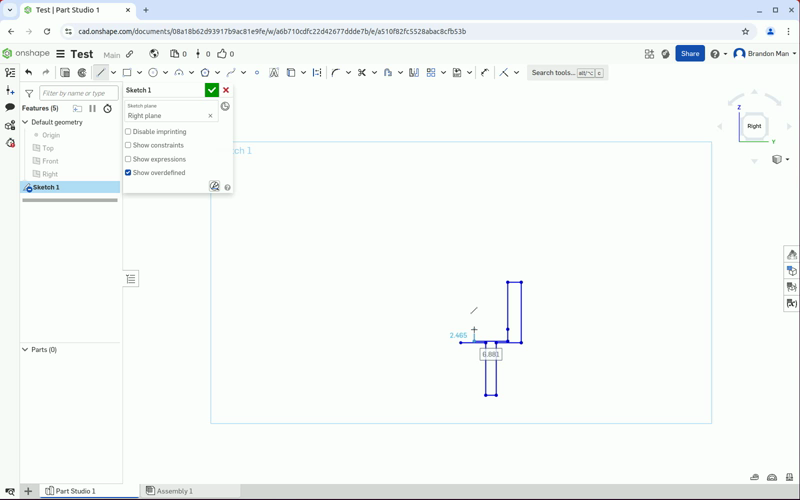
key_up(shift)
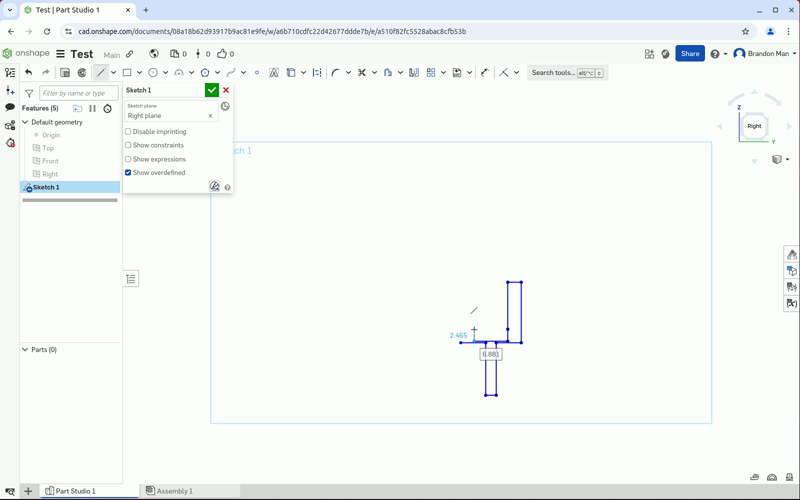
key_down(shift)
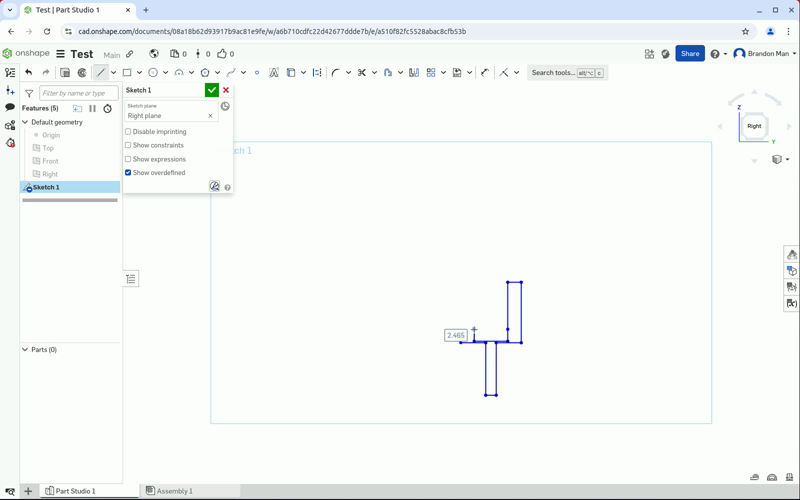
mouse_move(504, 329)
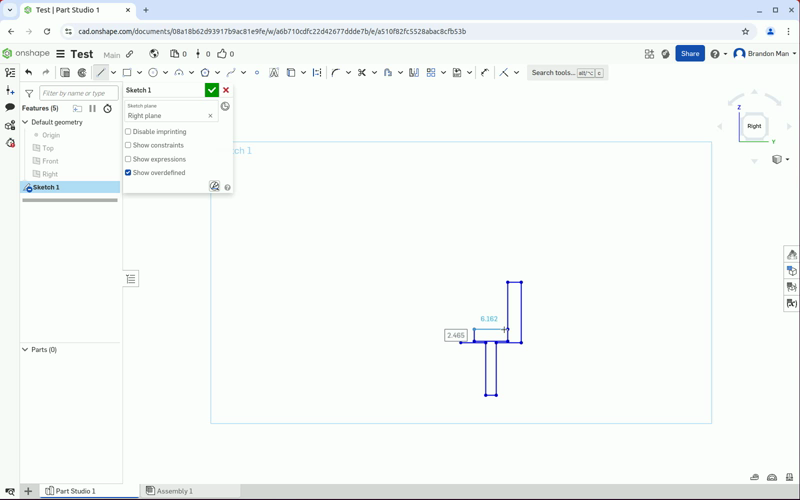
mouse_move(474, 282)
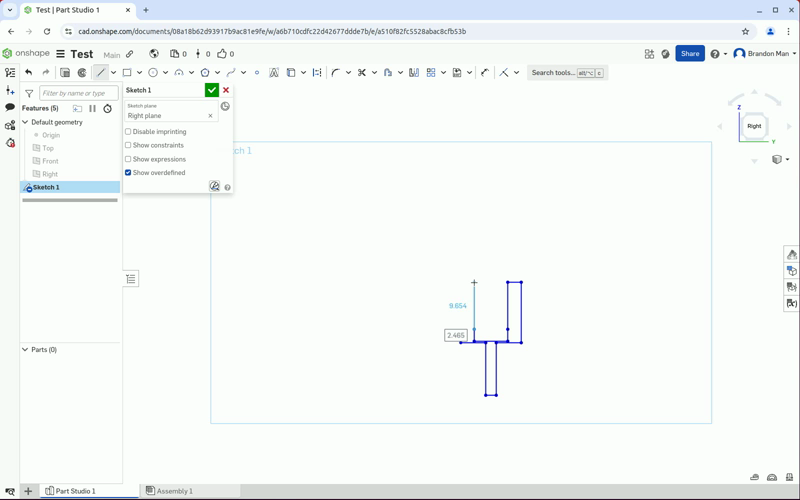
click(474, 282)
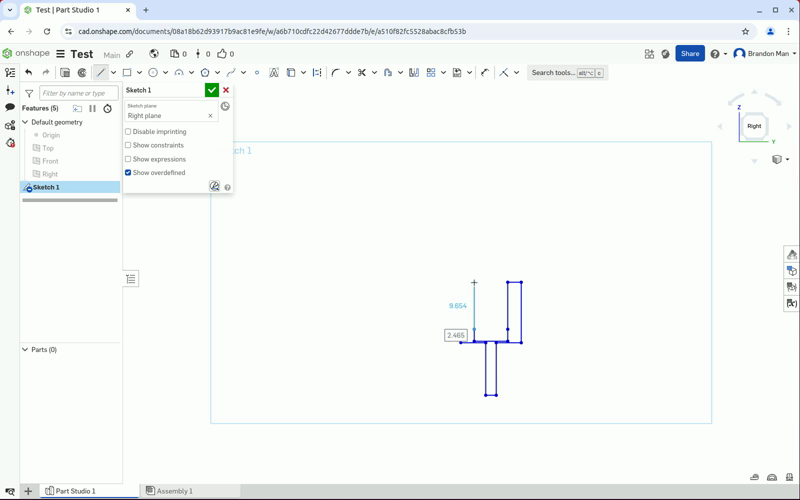
key_up(shift)
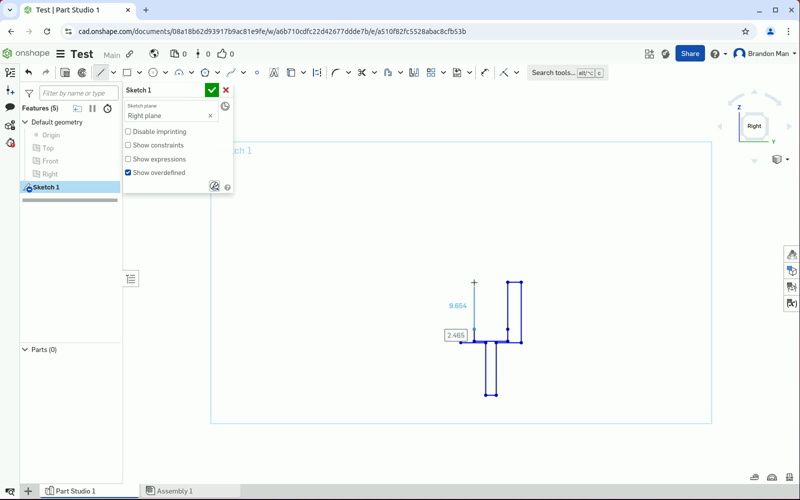
key_down(shift)
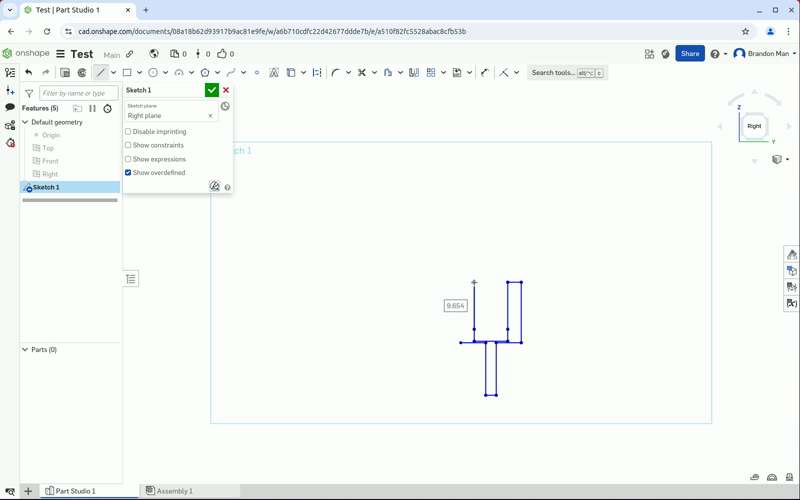
mouse_move(504, 282)
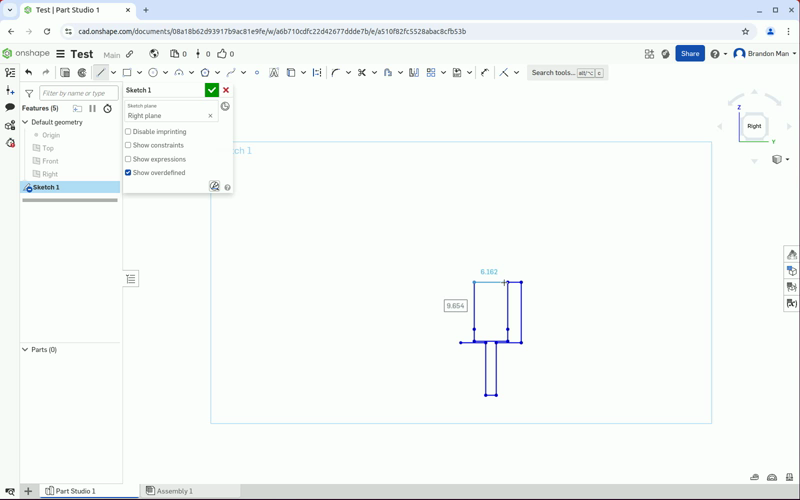
mouse_move(460, 282)
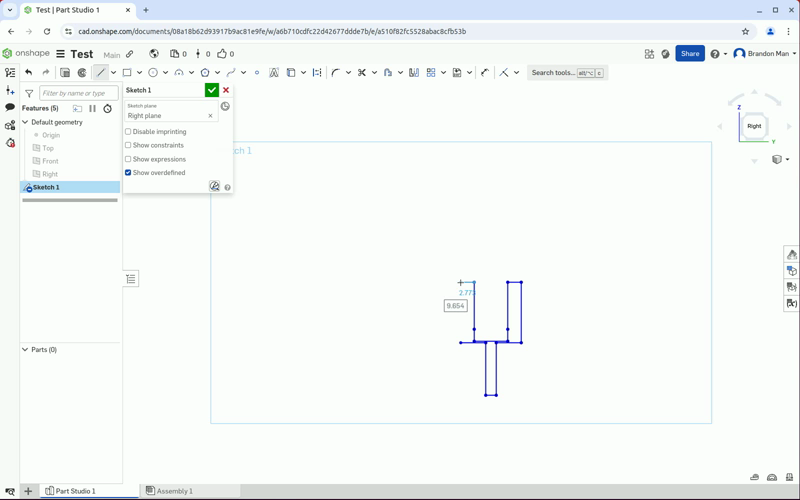
click(460, 282)
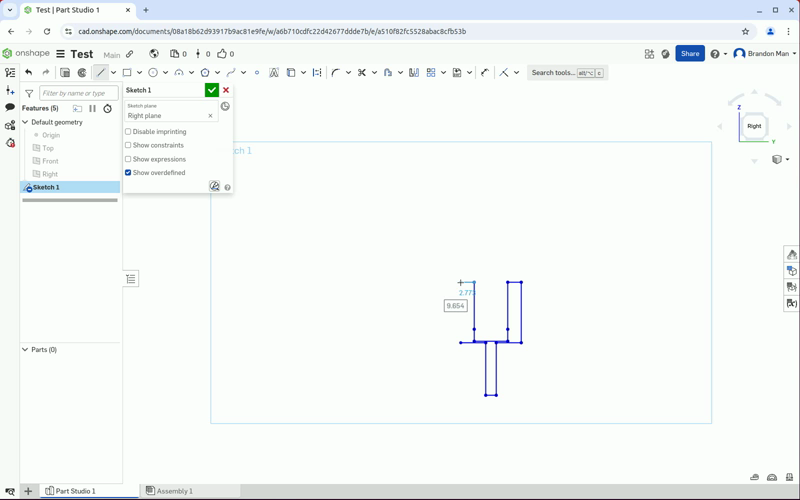
key_up(shift)
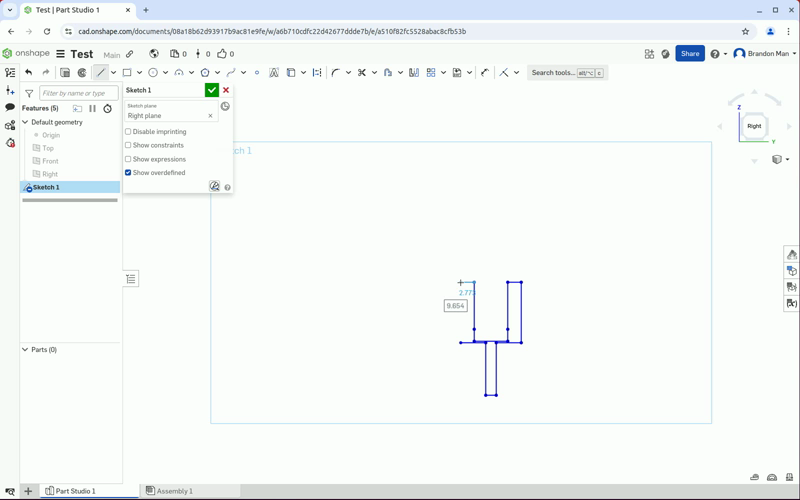
key_down(shift)
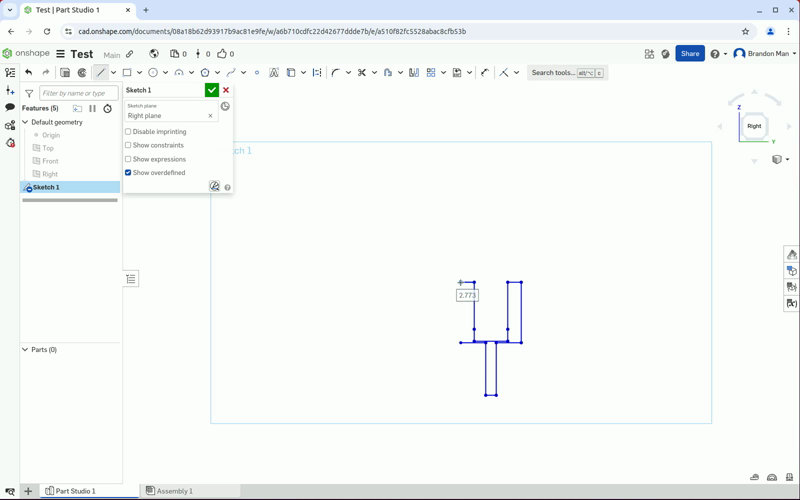
mouse_move(460, 342)
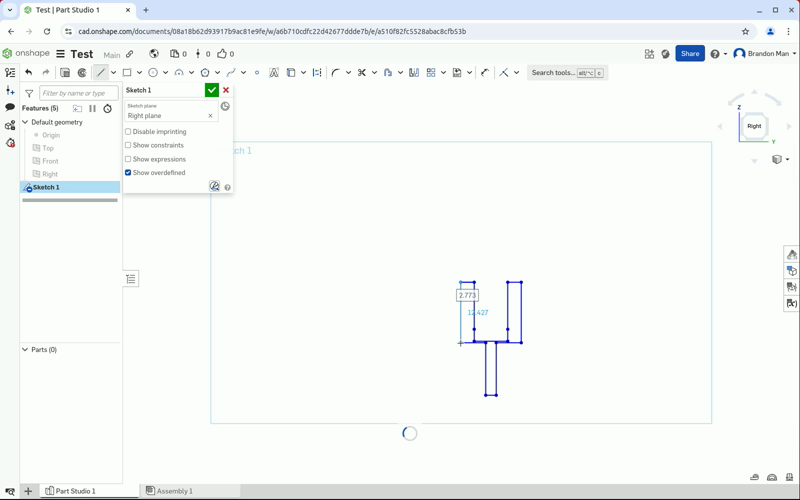
key_up(shift)
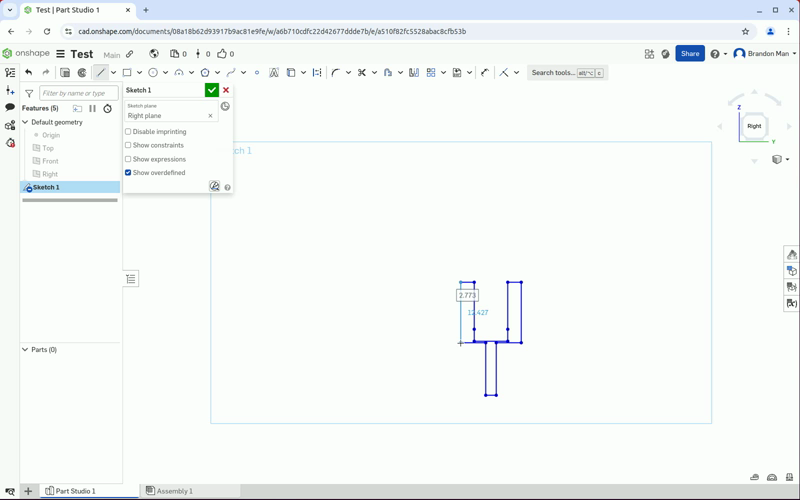
click(460, 342)
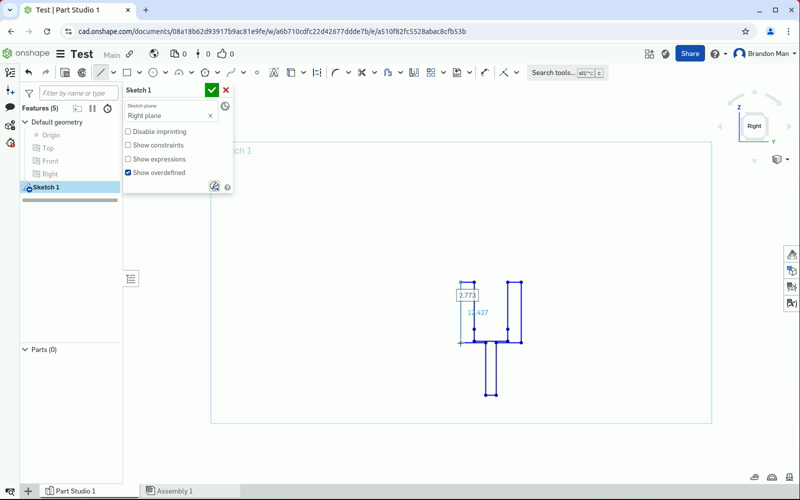
key(esc)
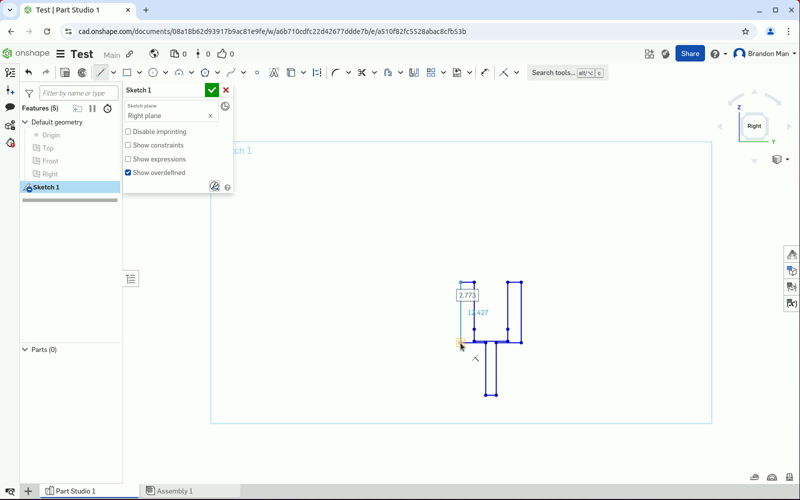
mouse_move(466, 286)
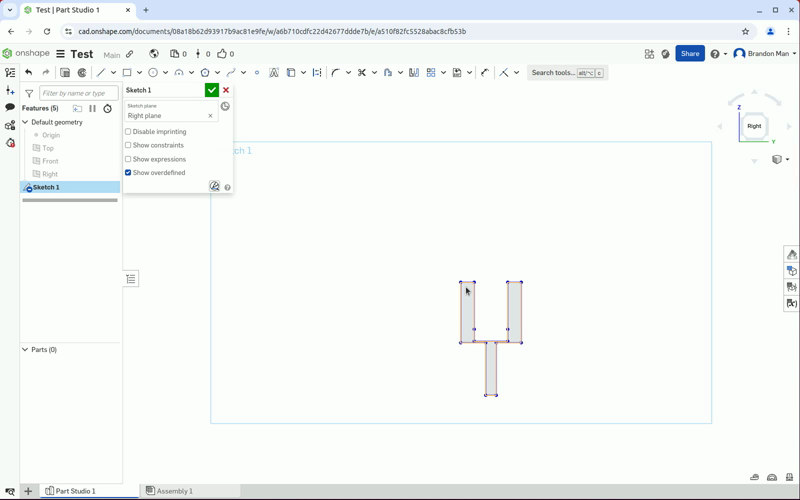
click(466, 286)
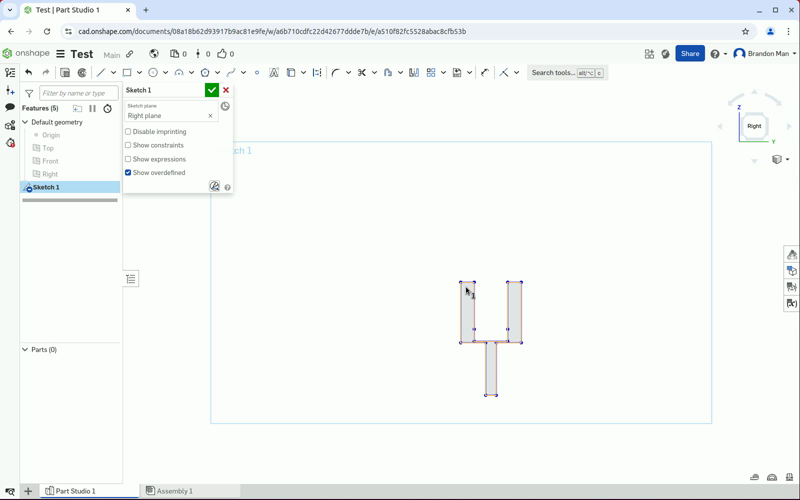
mouse_move(73, 352)
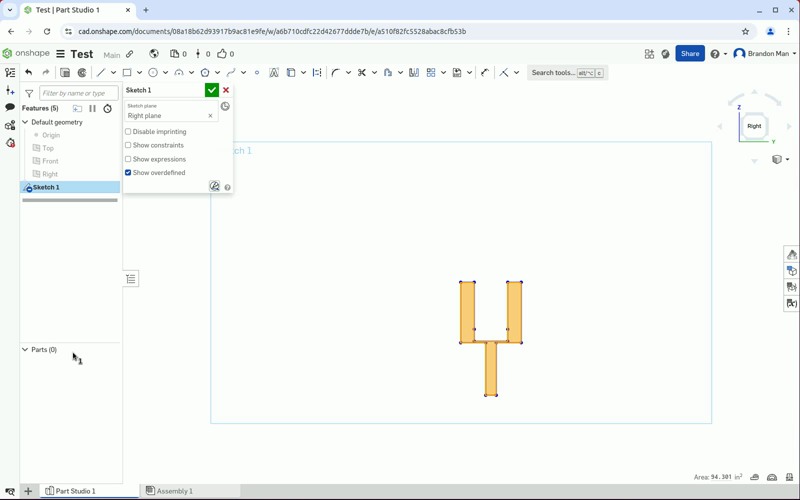
key(shift+y)
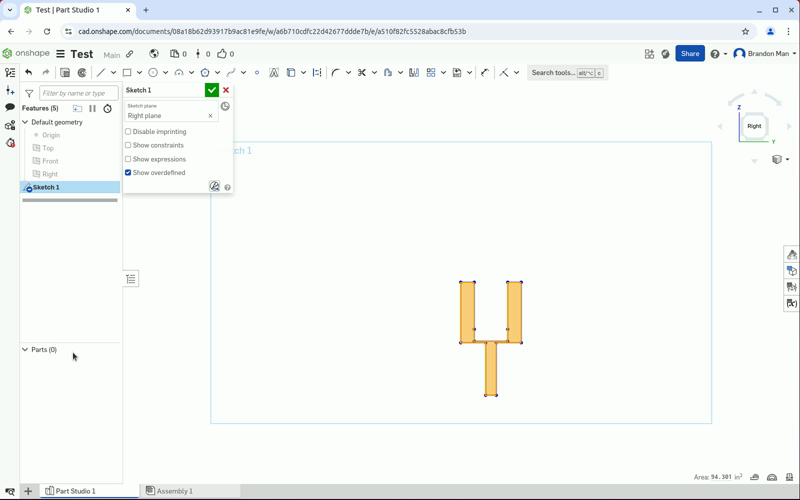
key(shift+e)
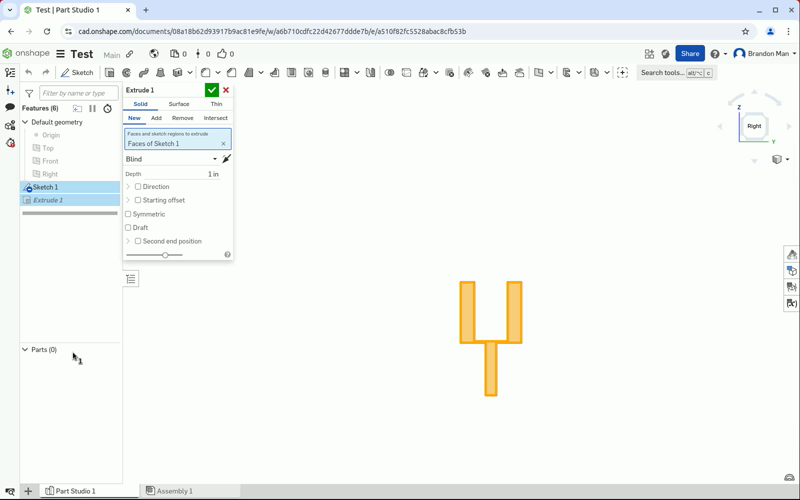
mouse_move(143, 106)
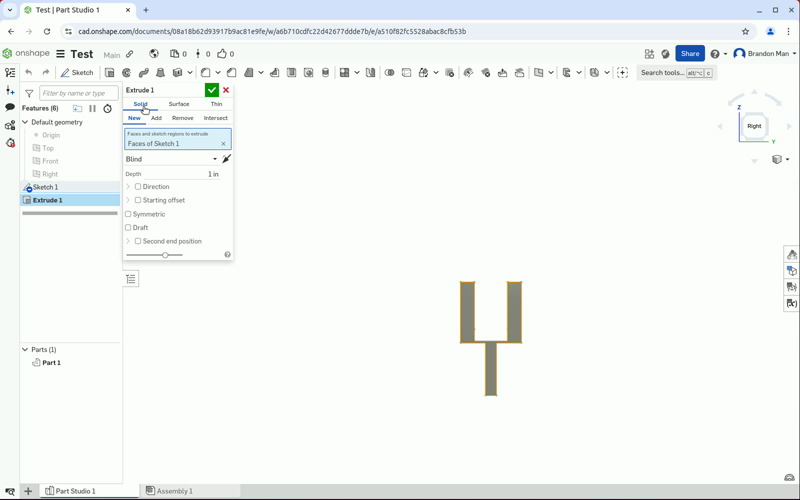
click(143, 106)
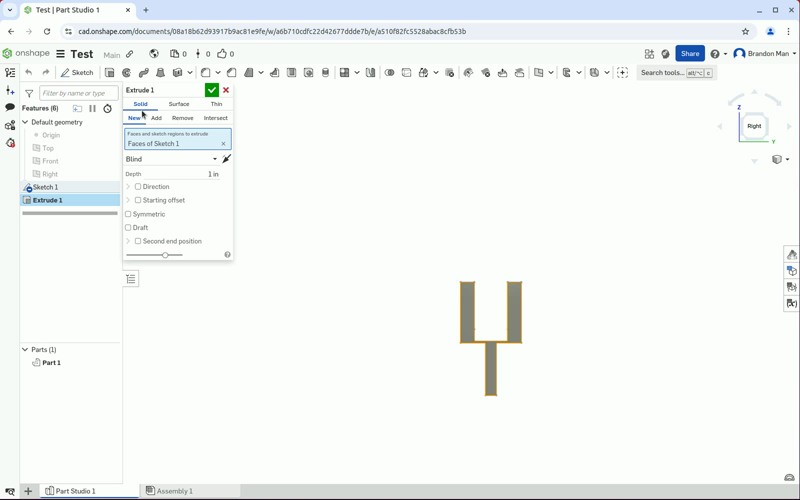
mouse_move(137, 120)
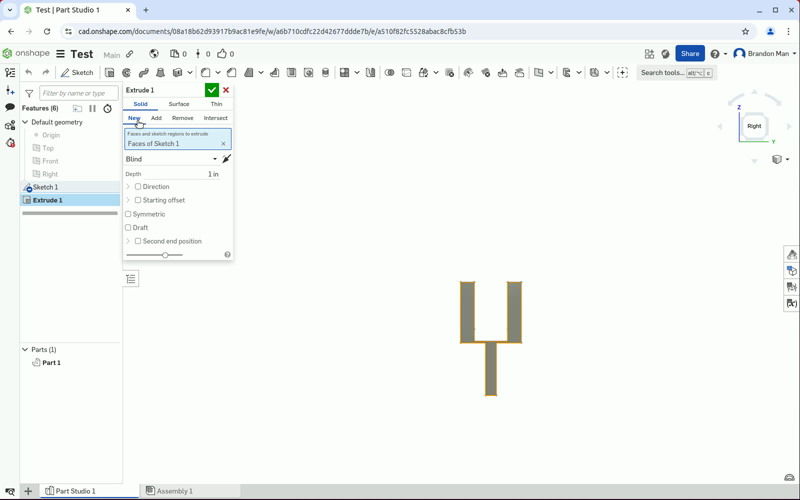
click(137, 120)
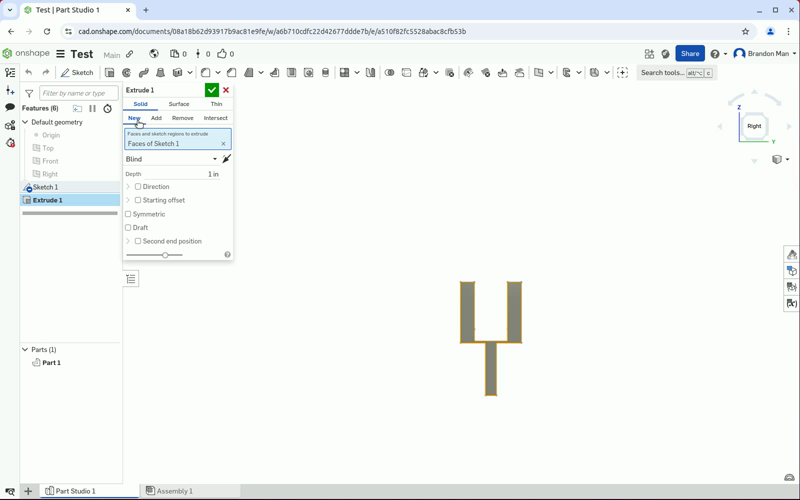
key(tab, 4)
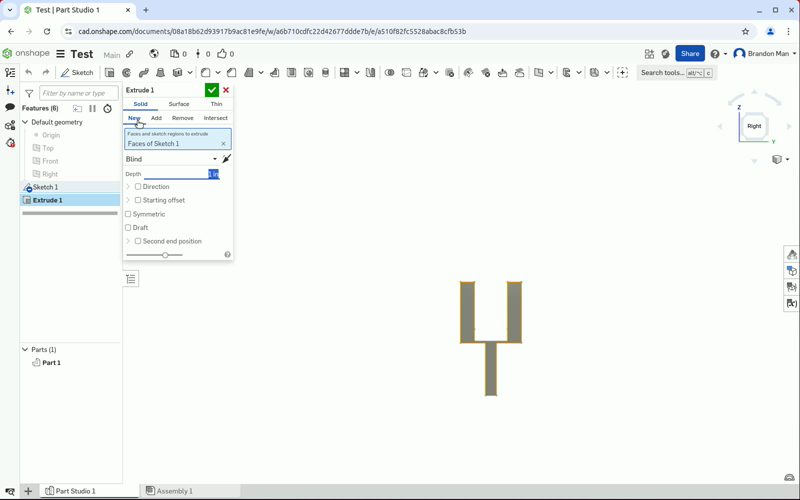
text(-0.241)
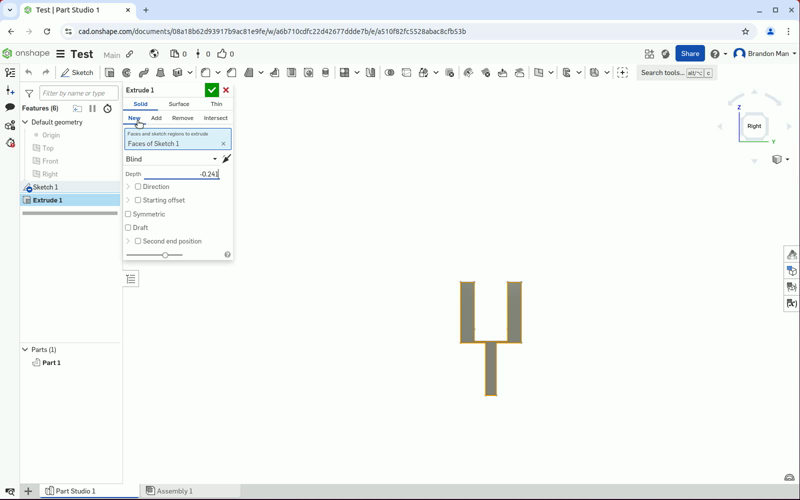
key(enter)
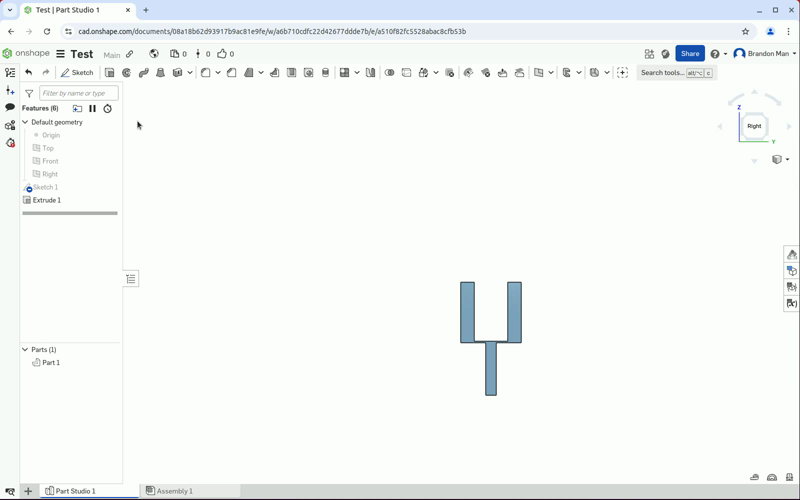
key(shift+h)
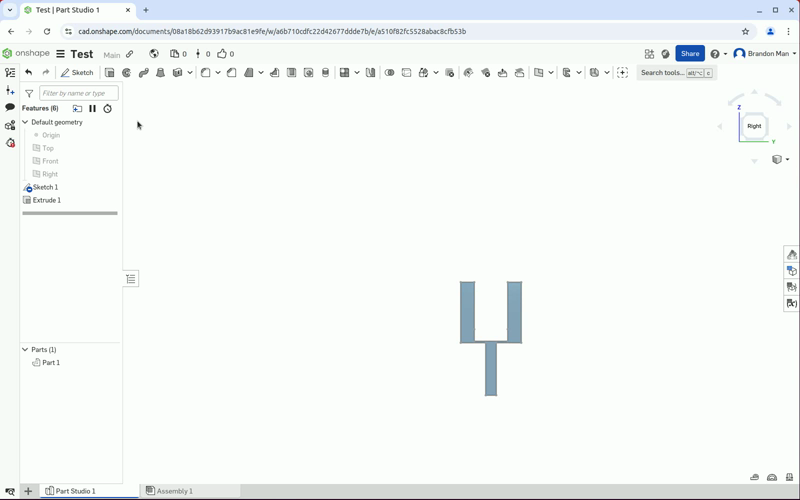
key(shift+h)
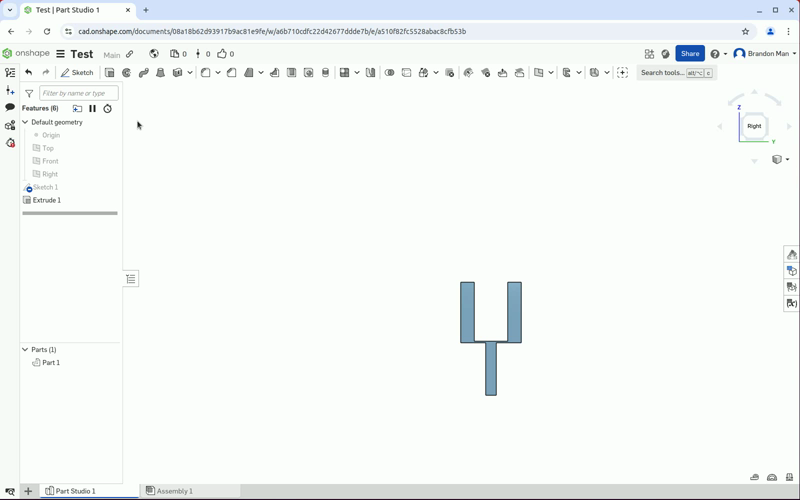
mouse_move(73, 189)
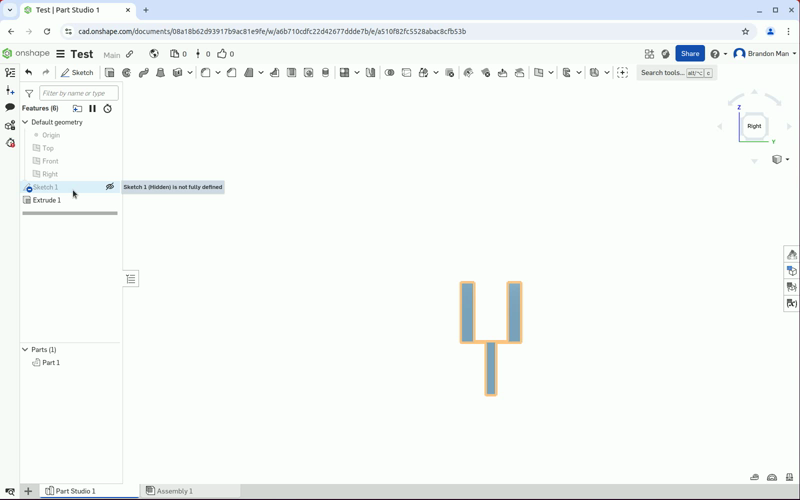
click(73, 189)
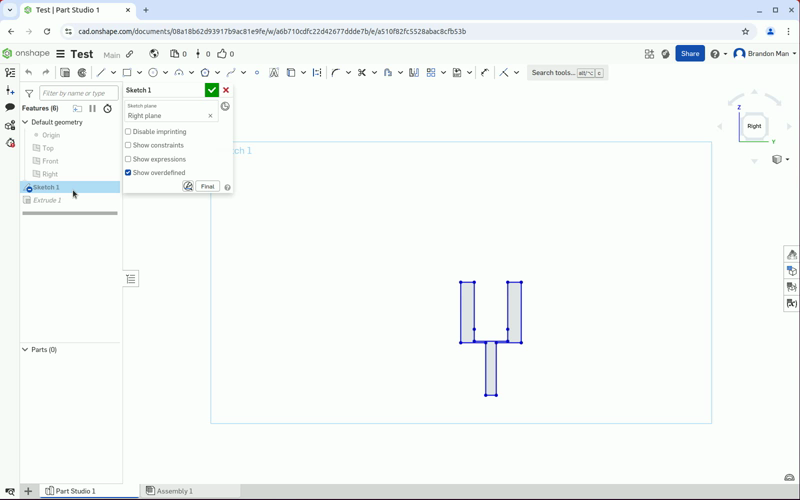
mouse_move(229, 92)
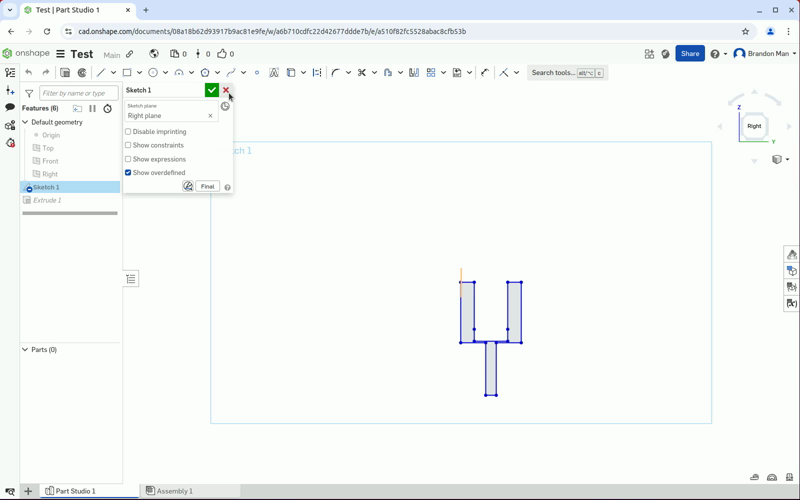
click(229, 92)
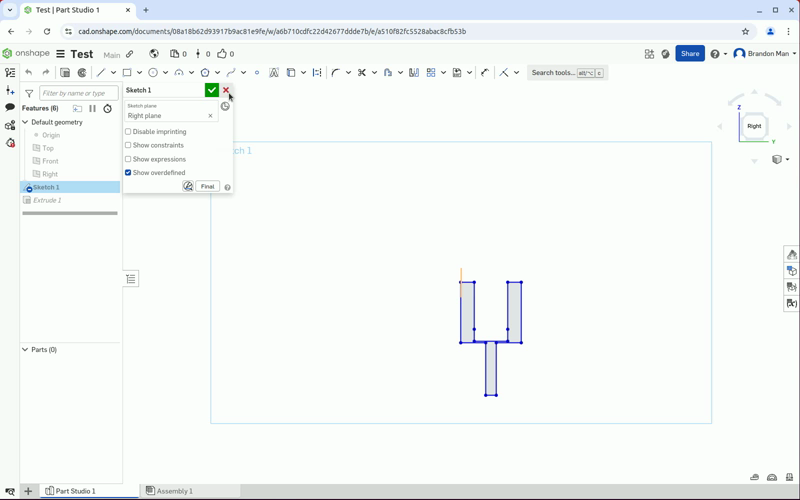
key(shift+s)
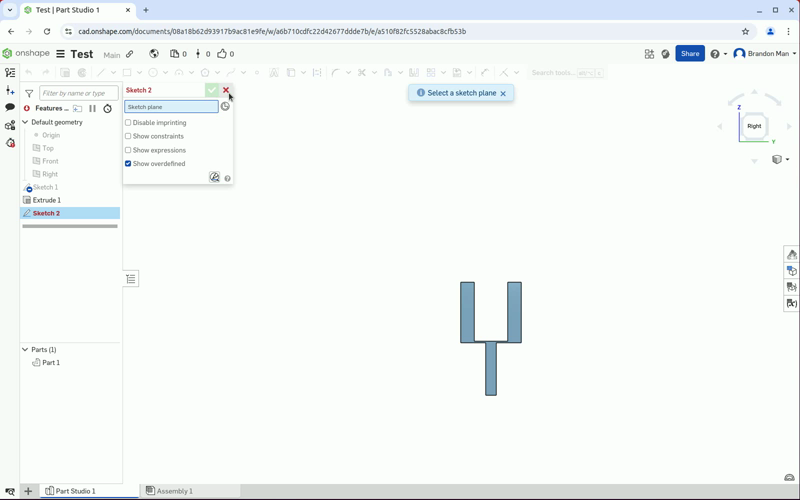
mouse_move(73, 176)
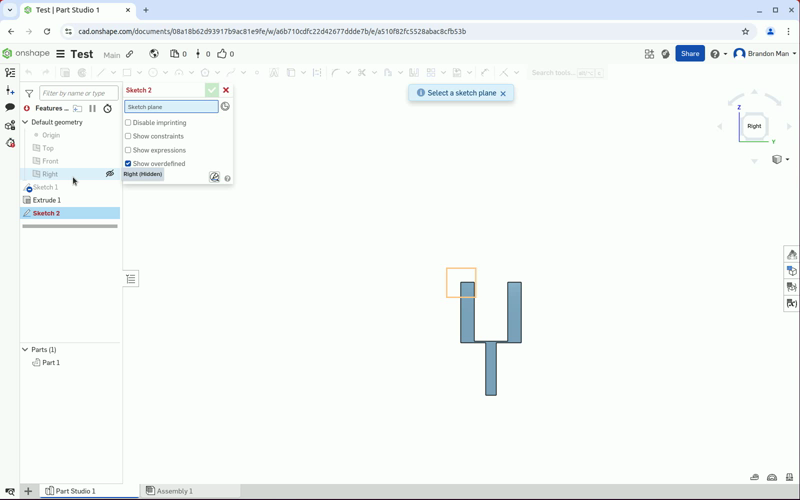
click(73, 176)
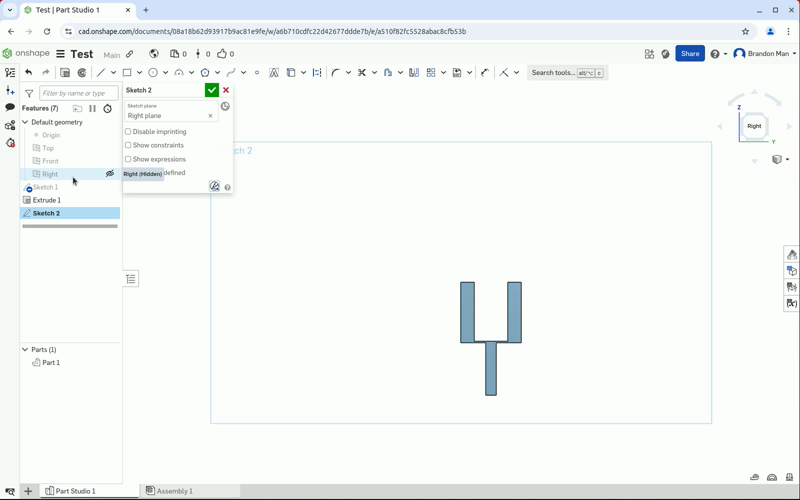
mouse_move(73, 352)
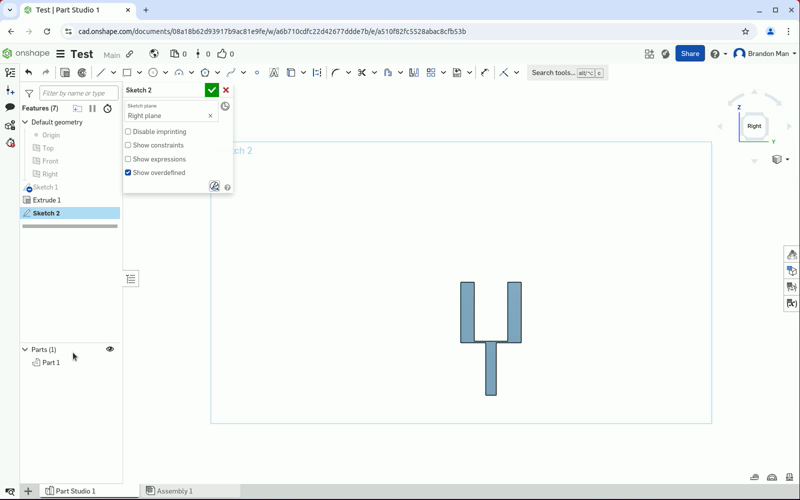
key(y)
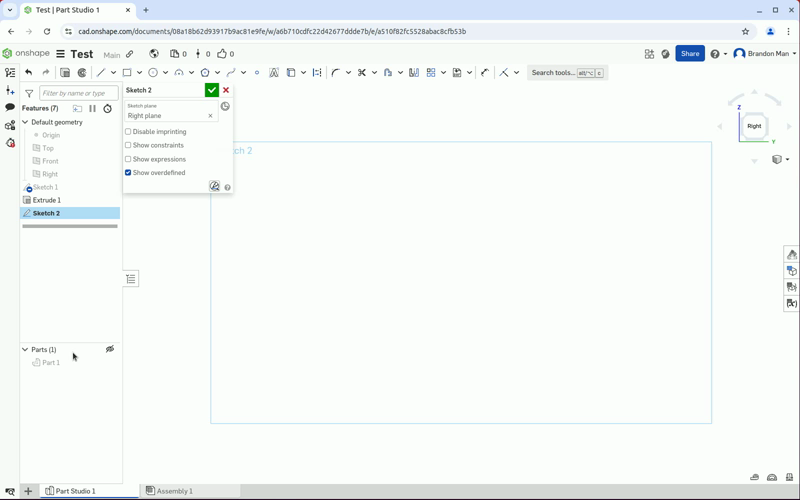
key(l)
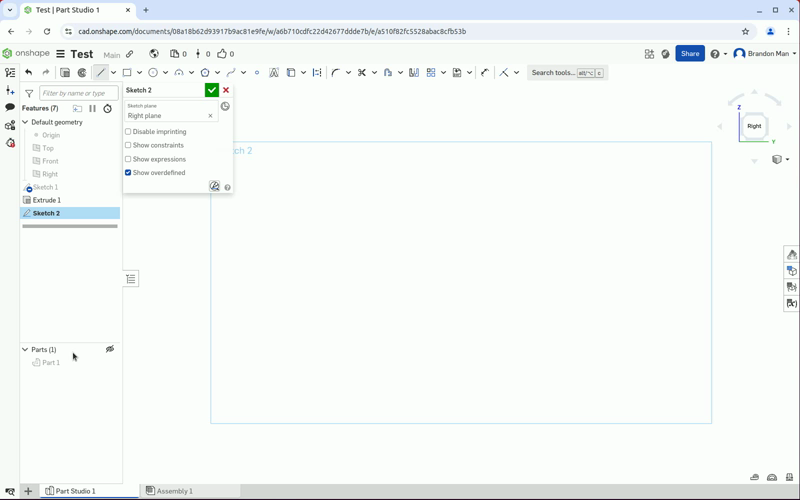
key_down(shift)
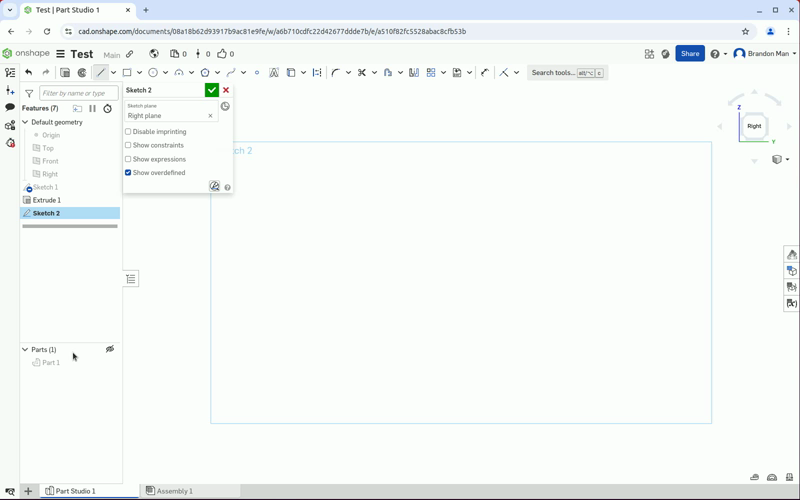
mouse_move(476, 339)
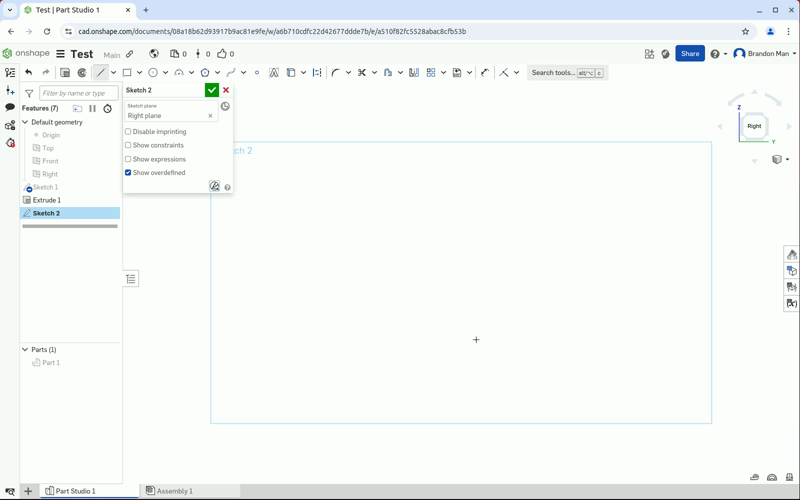
click(476, 339)
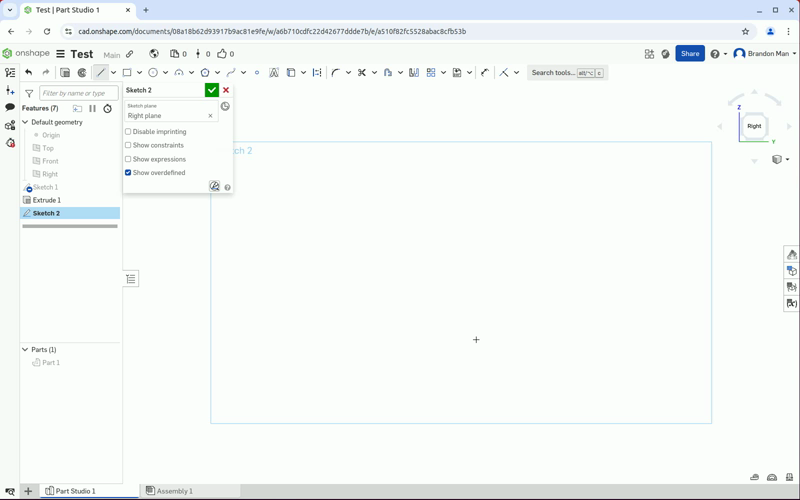
key_up(shift)
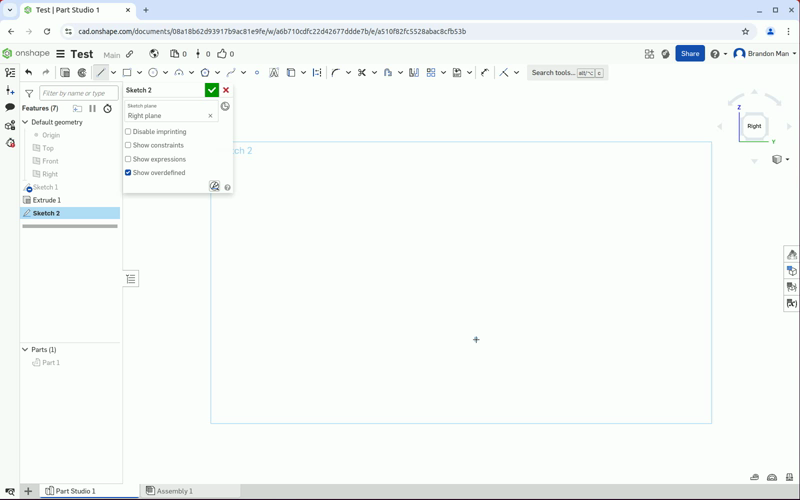
key_down(shift)
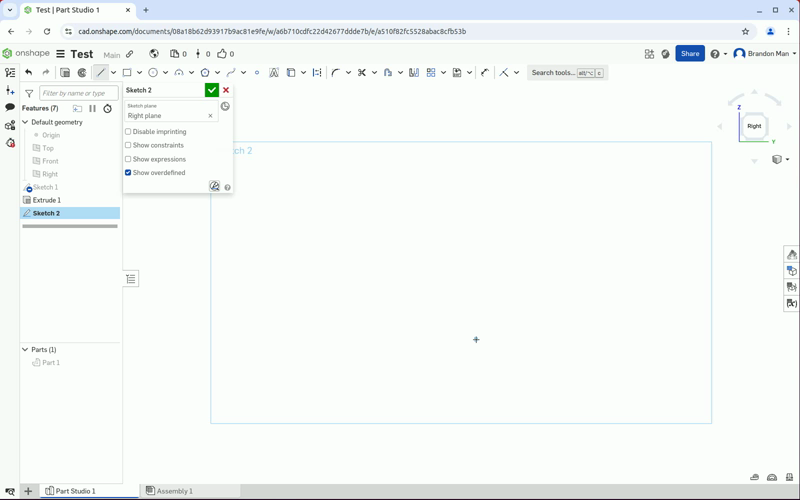
mouse_move(506, 339)
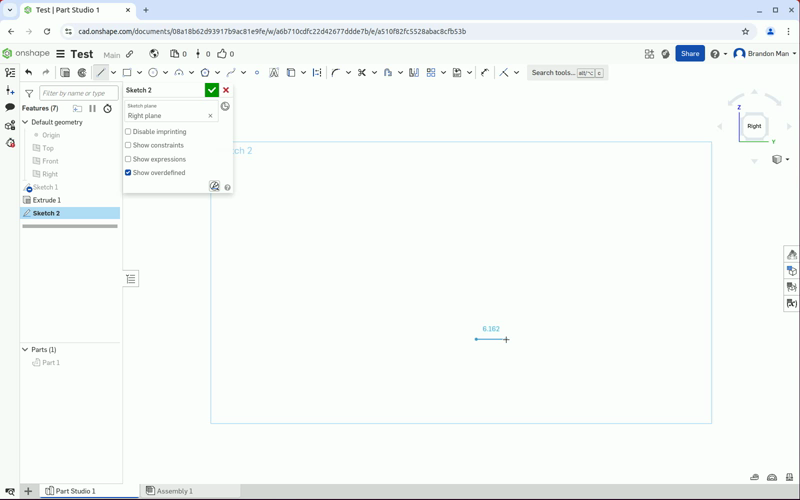
mouse_move(504, 339)
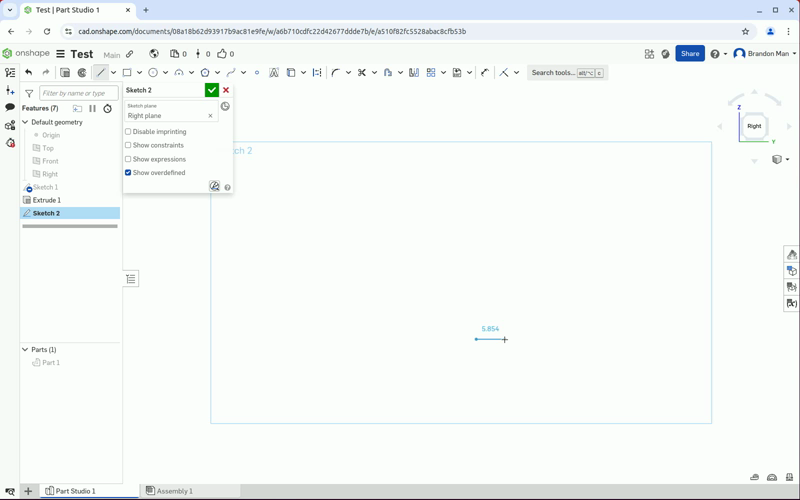
click(504, 339)
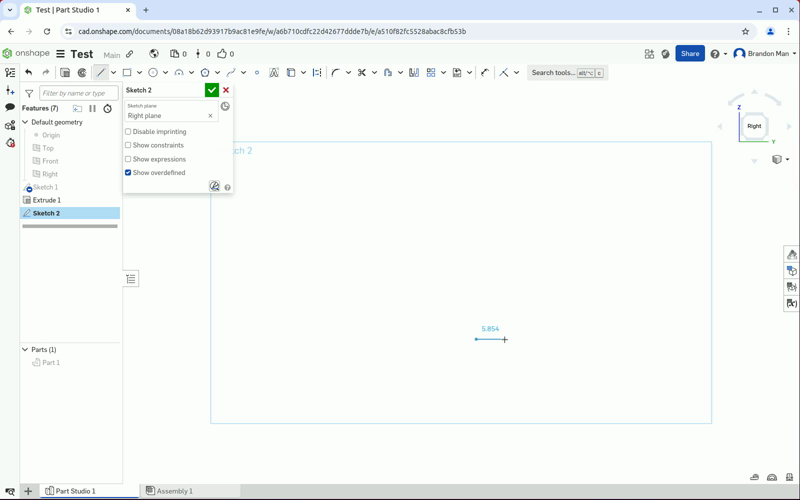
key_up(shift)
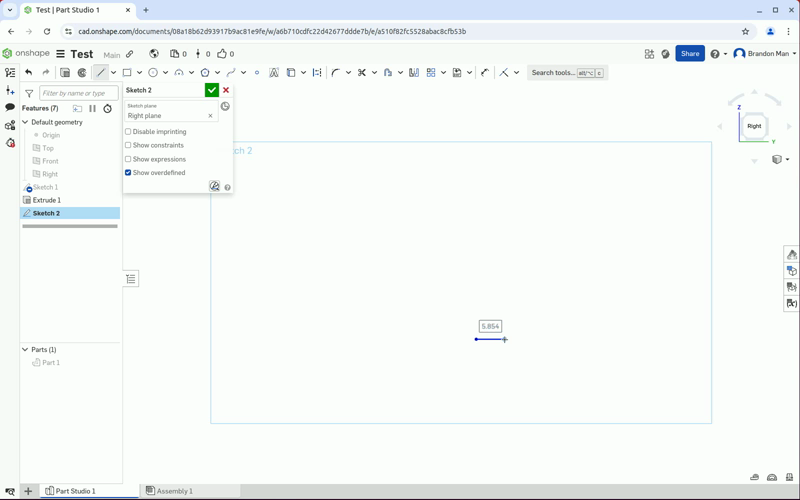
key_down(shift)
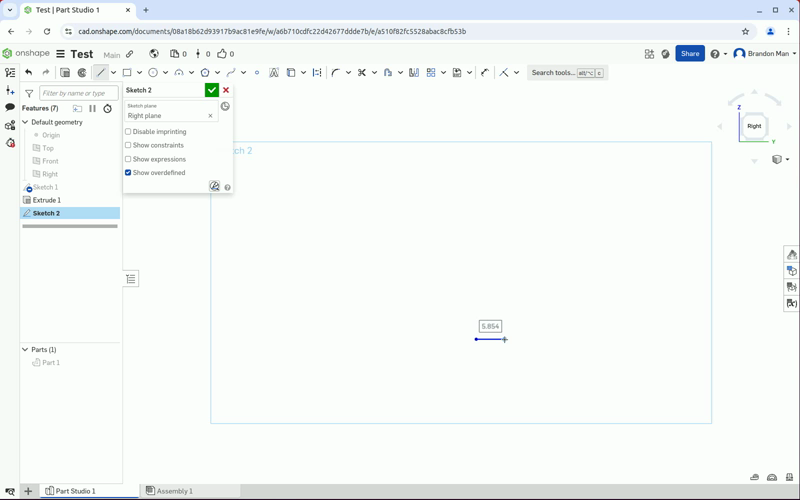
mouse_move(534, 339)
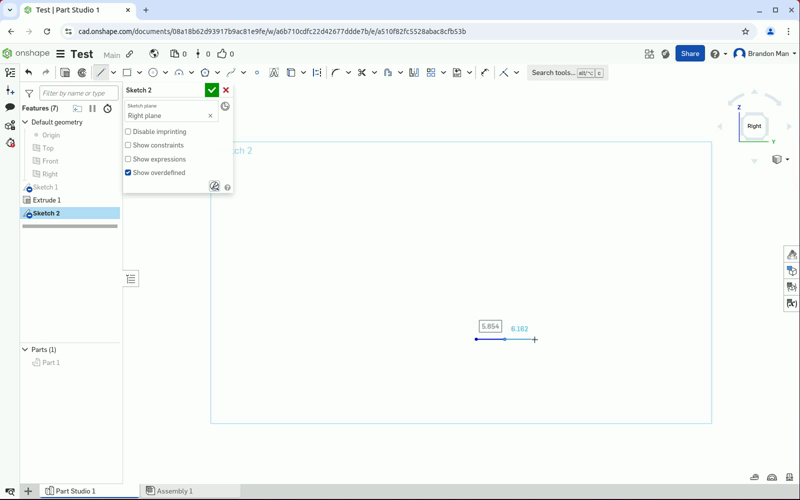
mouse_move(504, 327)
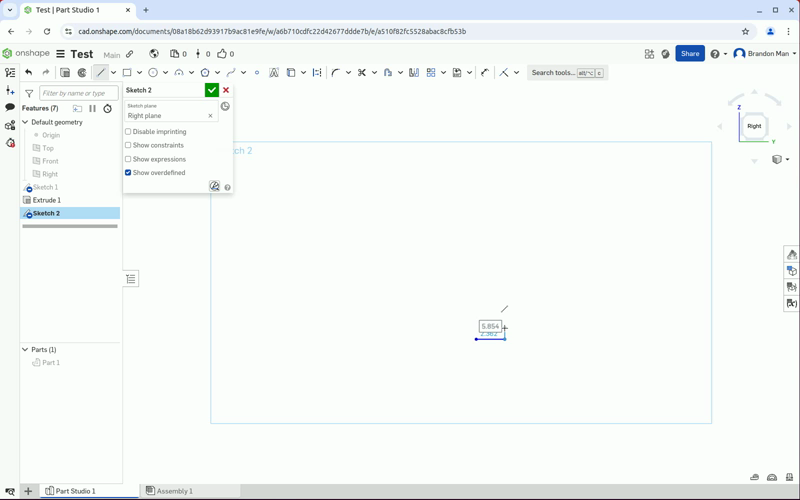
click(504, 327)
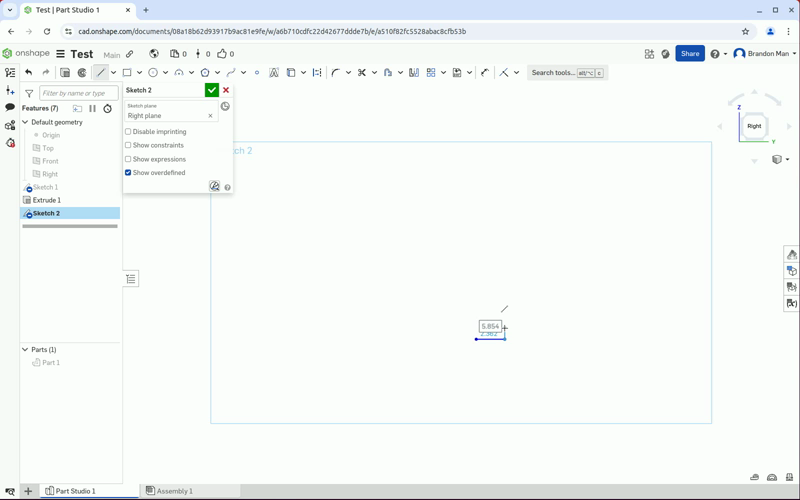
key_up(shift)
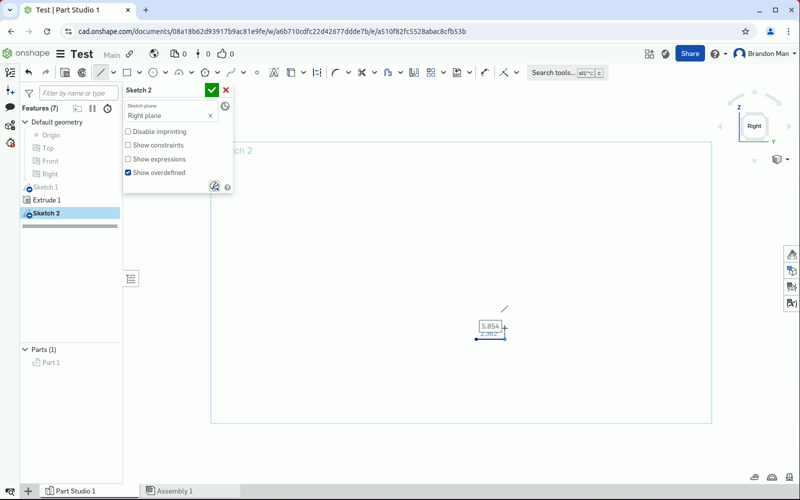
key_down(shift)
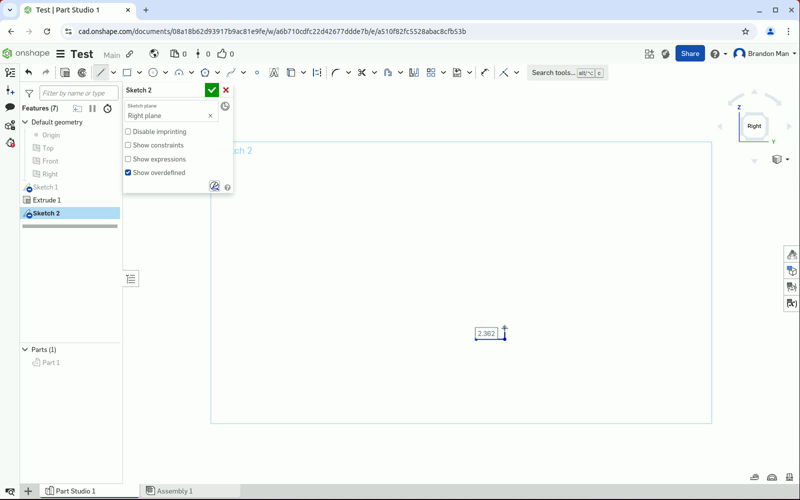
mouse_move(534, 327)
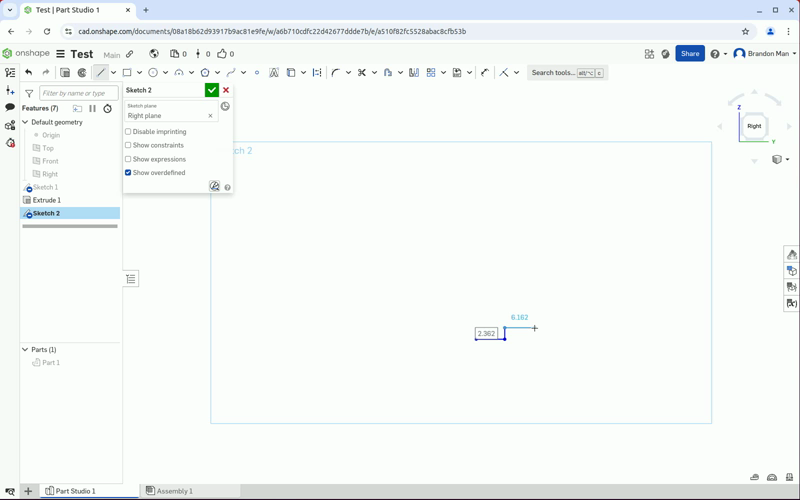
mouse_move(504, 282)
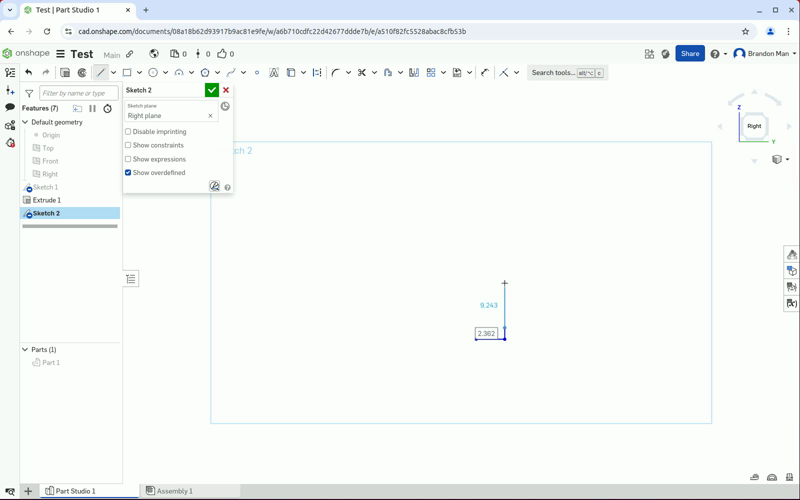
click(504, 282)
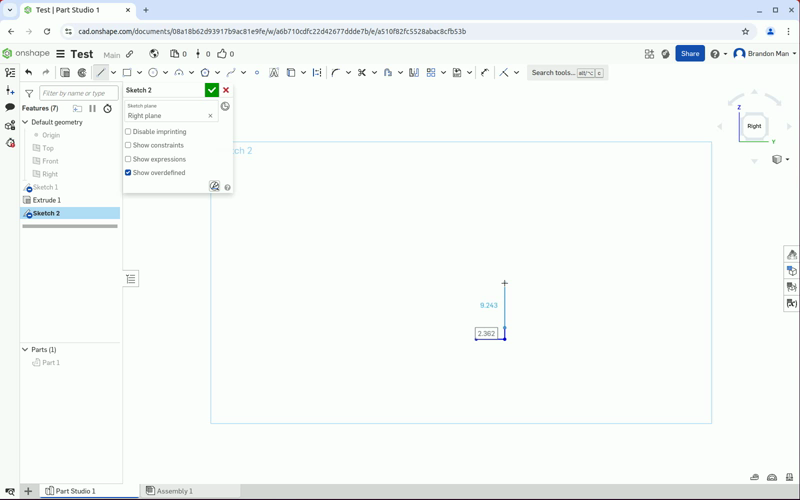
key_up(shift)
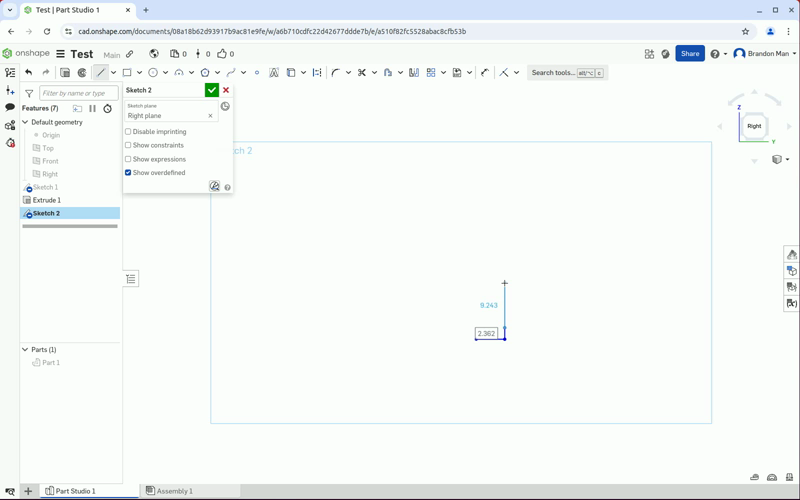
key_down(shift)
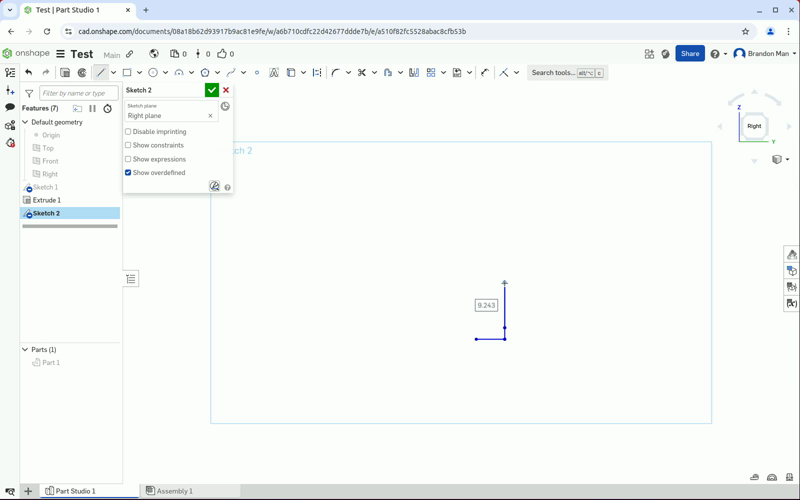
mouse_move(534, 282)
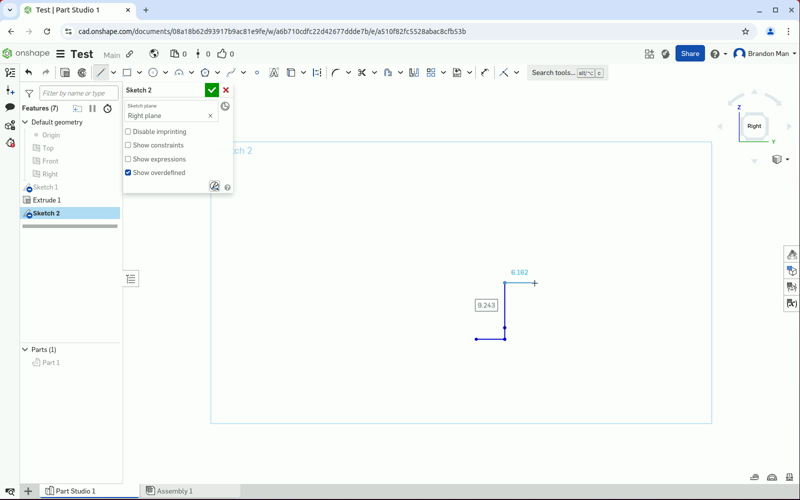
mouse_move(495, 282)
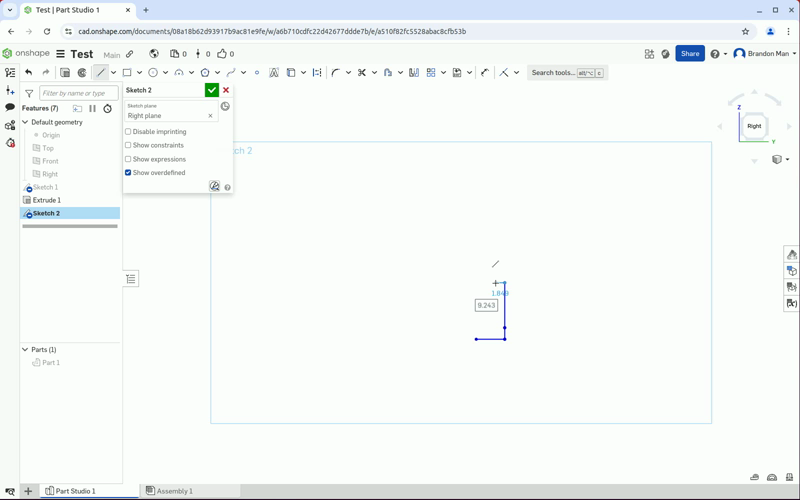
click(495, 282)
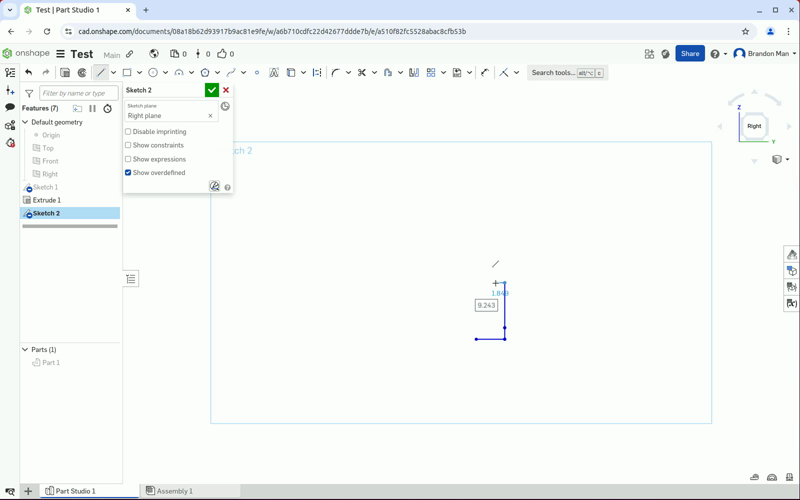
key_up(shift)
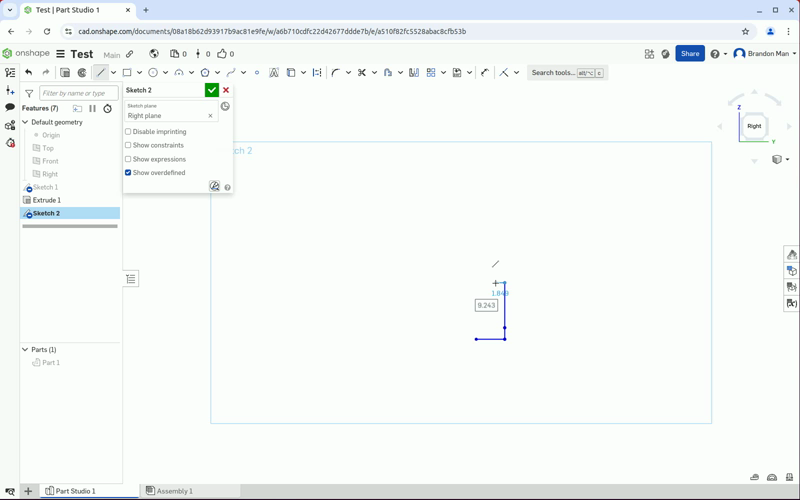
key_down(shift)
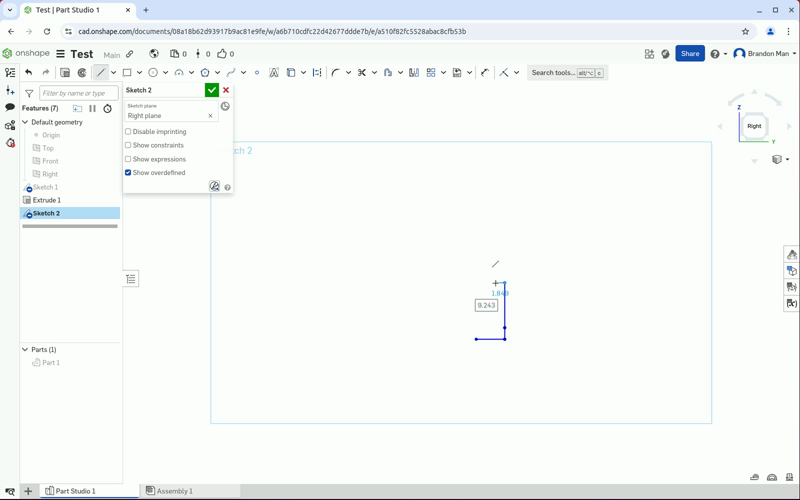
mouse_move(525, 282)
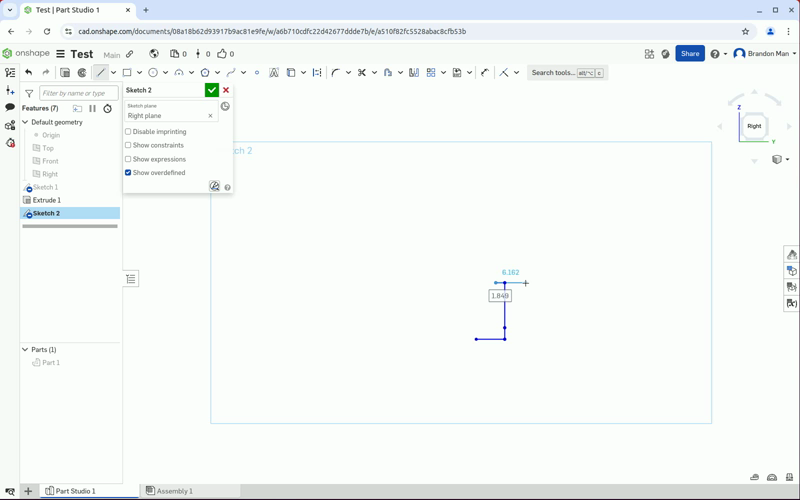
mouse_move(495, 230)
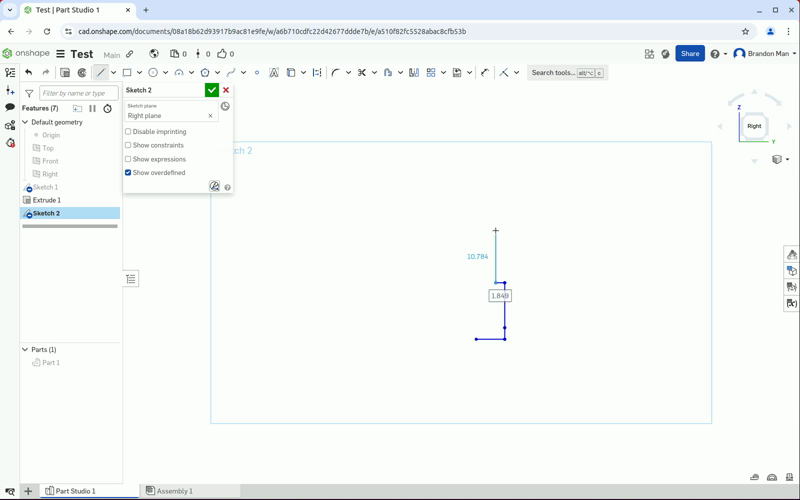
click(495, 230)
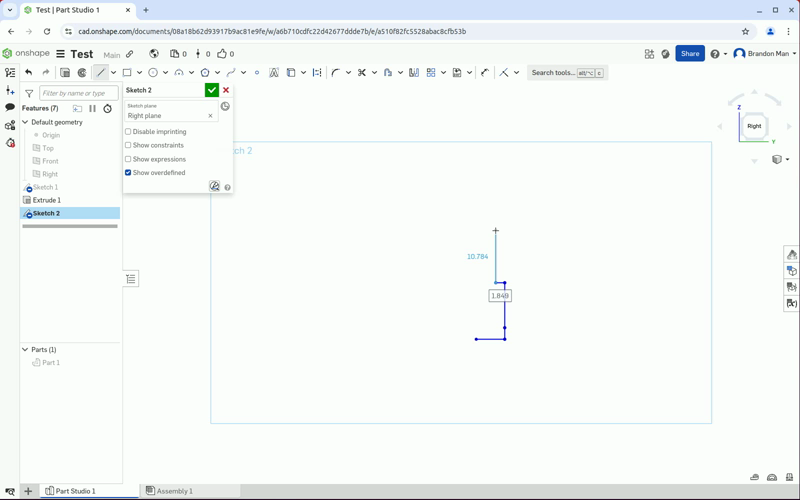
key_up(shift)
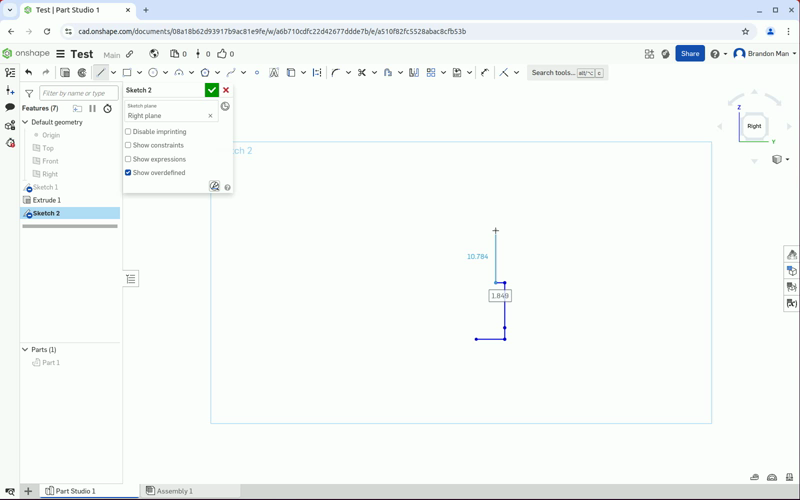
key_down(shift)
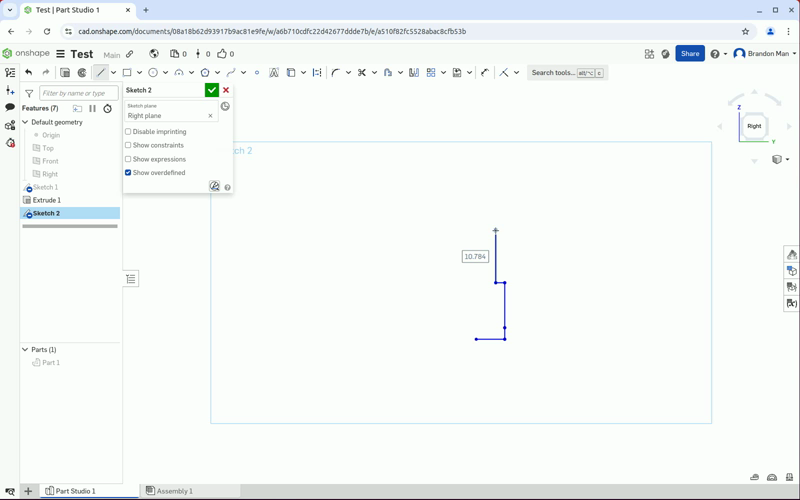
mouse_move(525, 230)
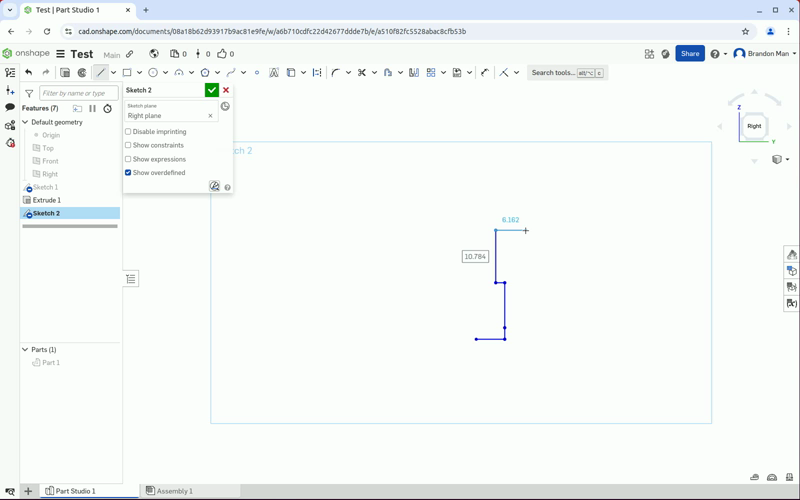
mouse_move(485, 230)
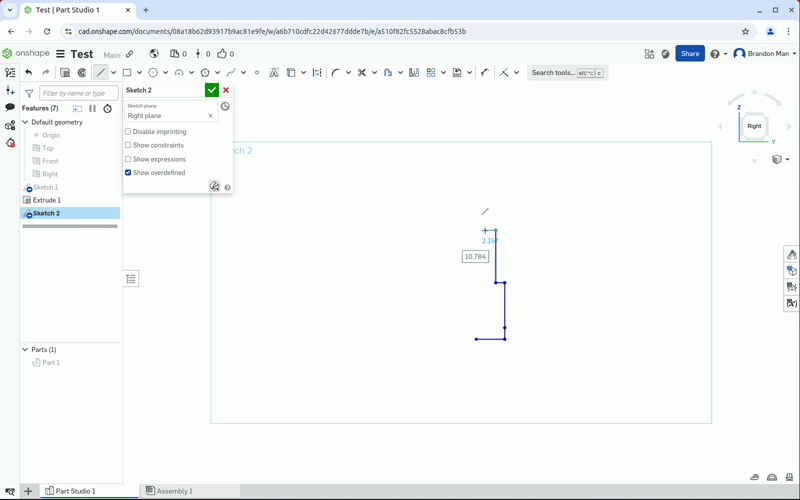
click(485, 230)
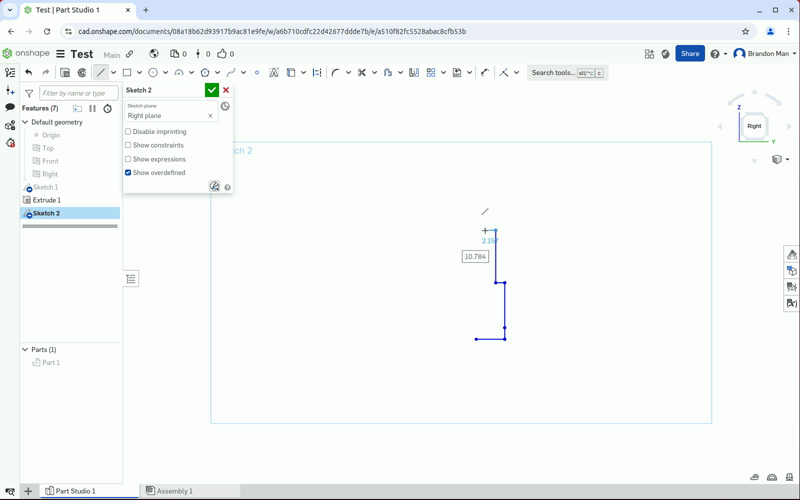
key_up(shift)
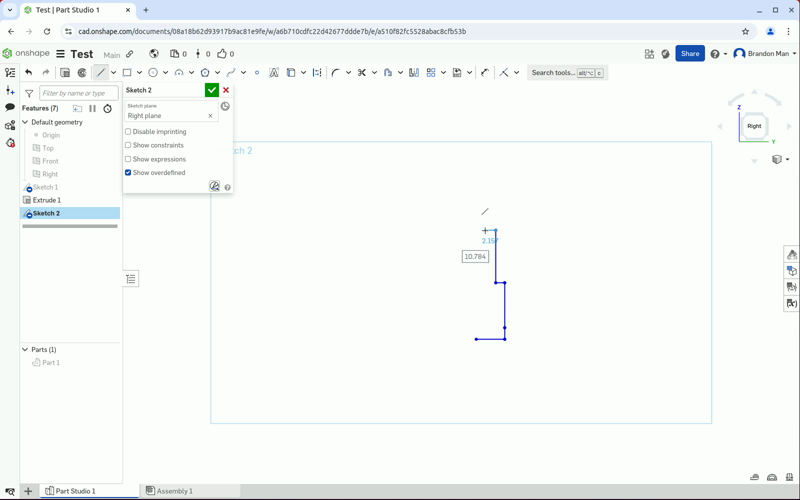
key_down(shift)
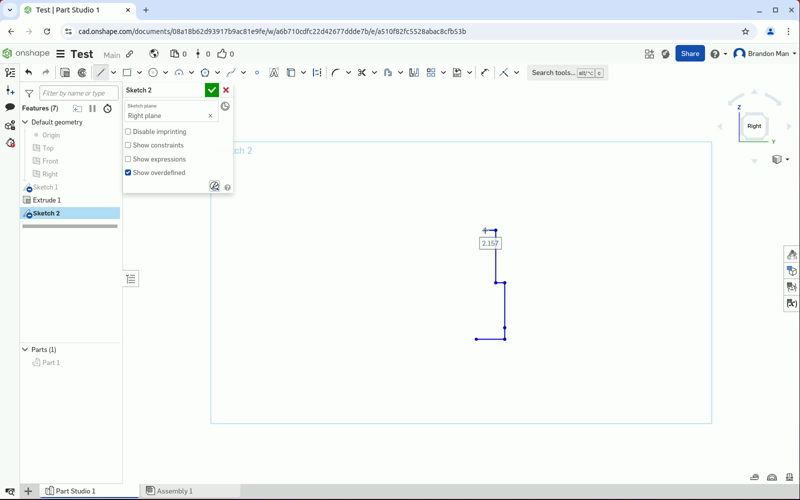
mouse_move(515, 230)
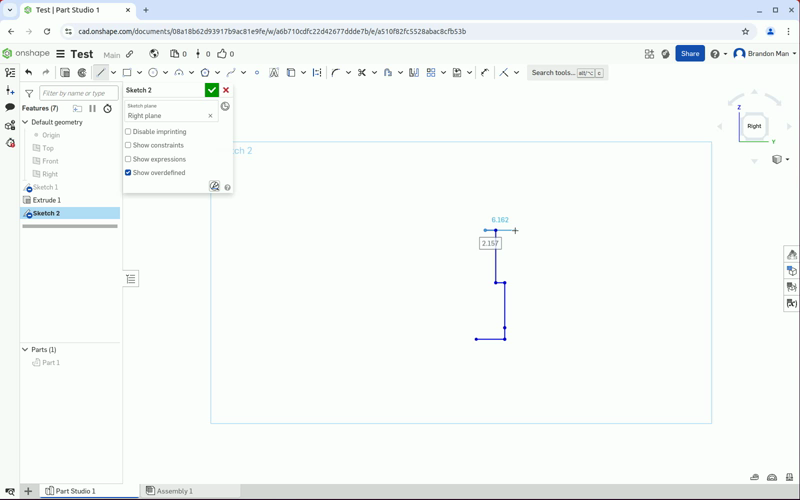
mouse_move(485, 282)
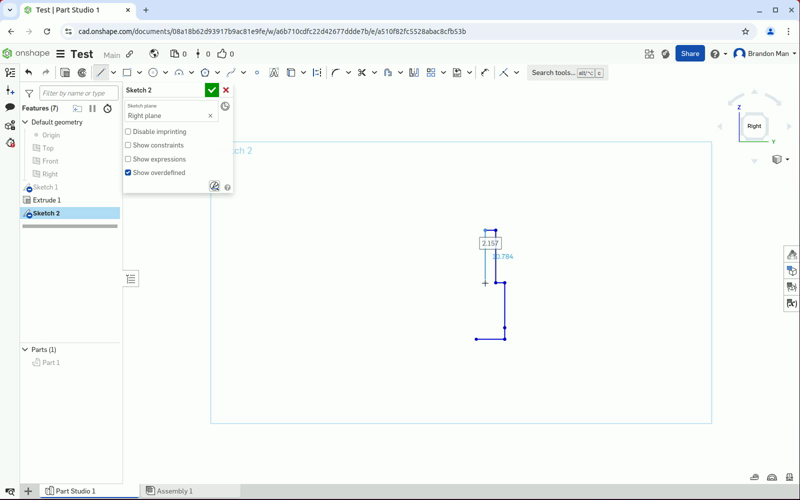
click(485, 282)
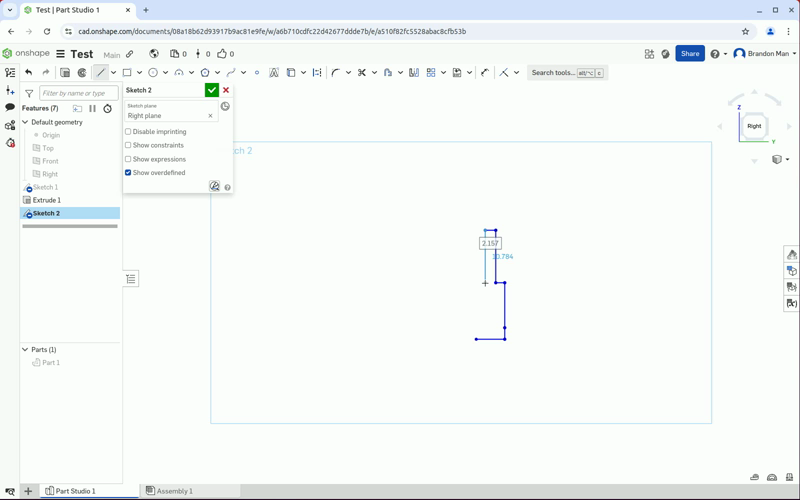
key_up(shift)
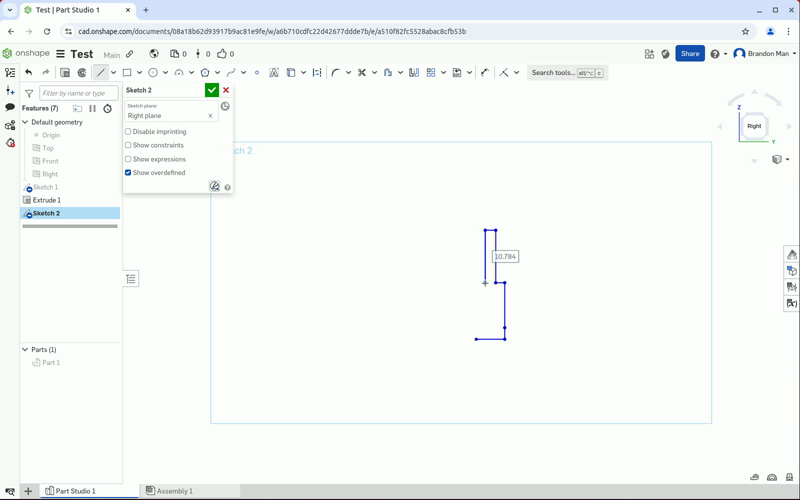
key_down(shift)
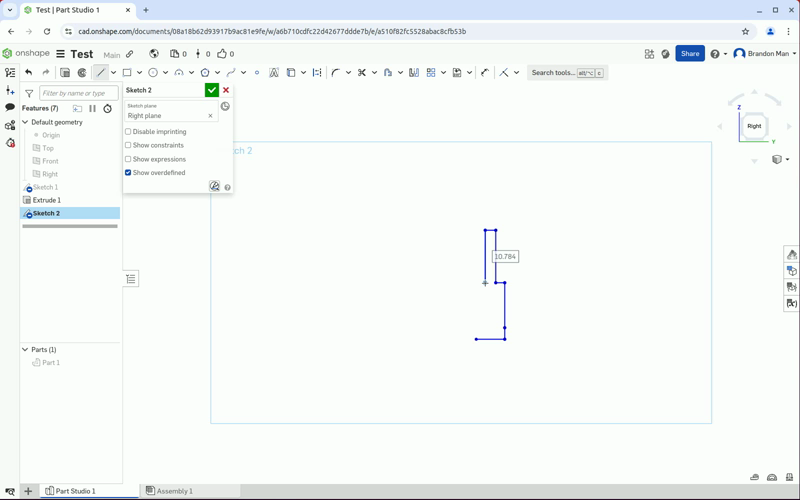
mouse_move(515, 282)
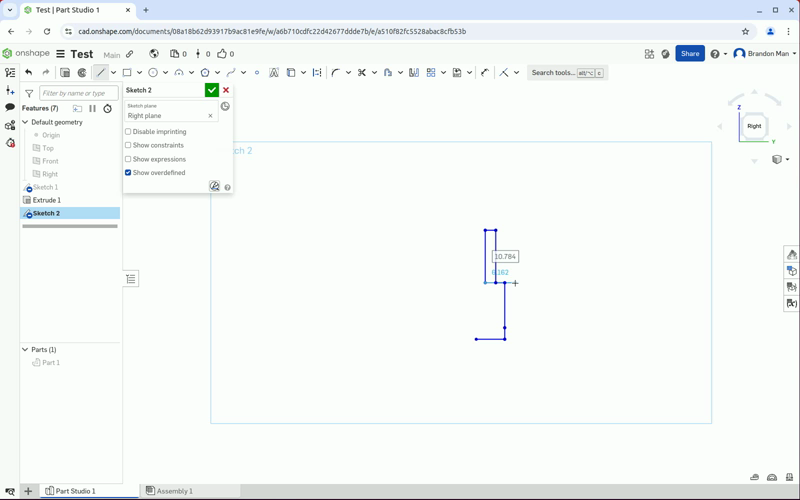
mouse_move(476, 282)
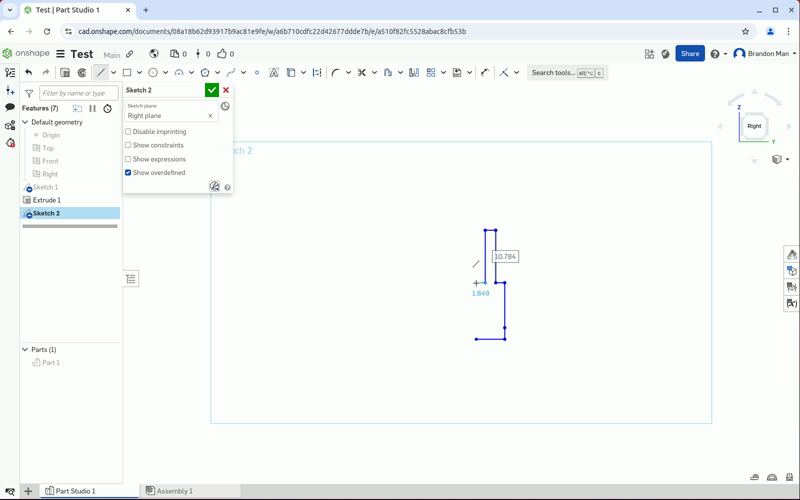
click(476, 282)
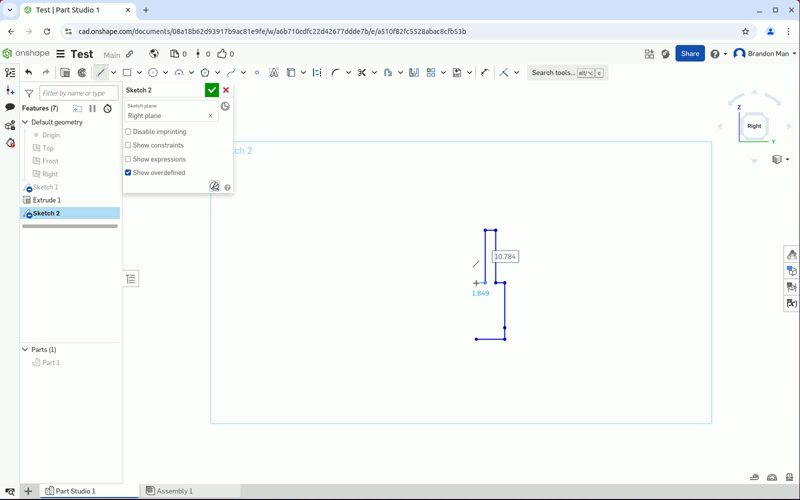
key_up(shift)
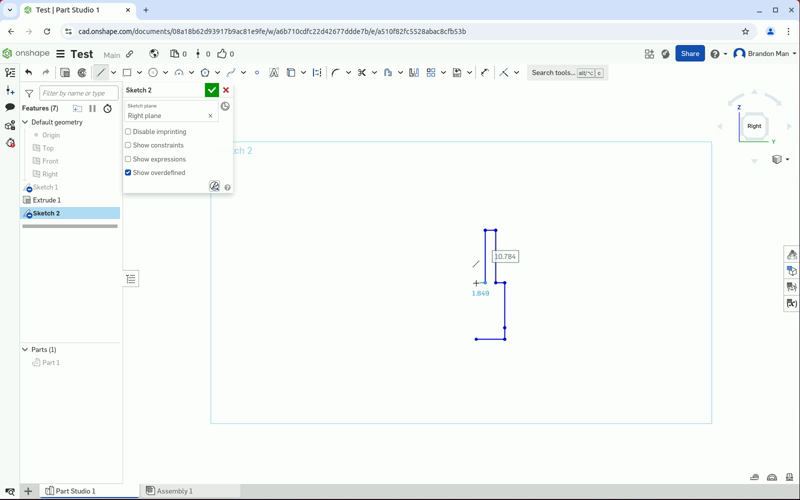
key_down(shift)
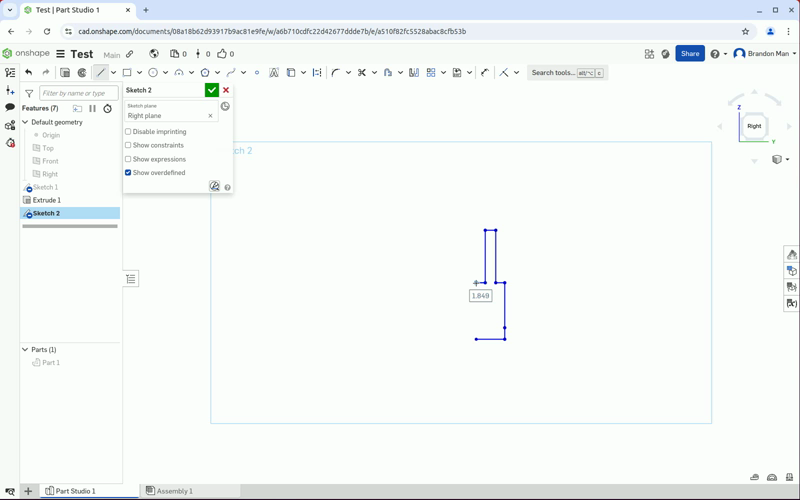
mouse_move(506, 282)
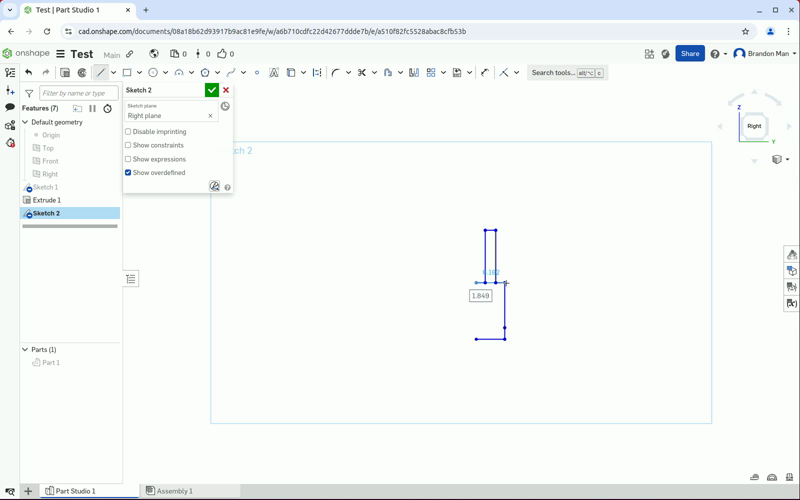
mouse_move(476, 327)
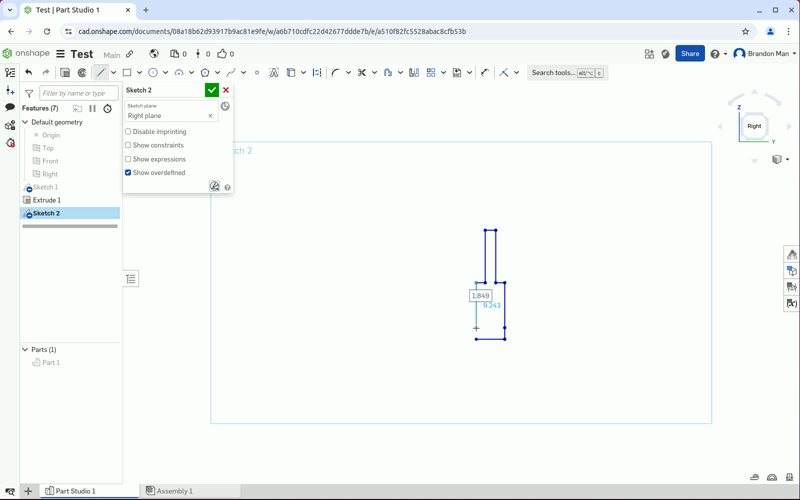
click(476, 327)
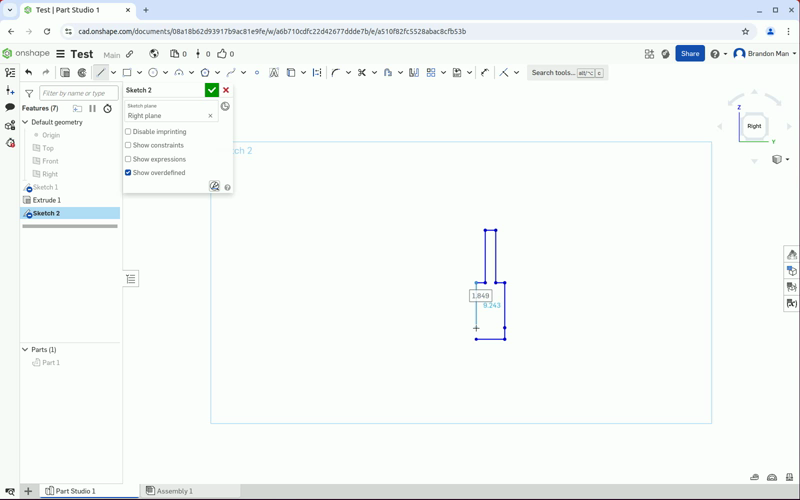
key_up(shift)
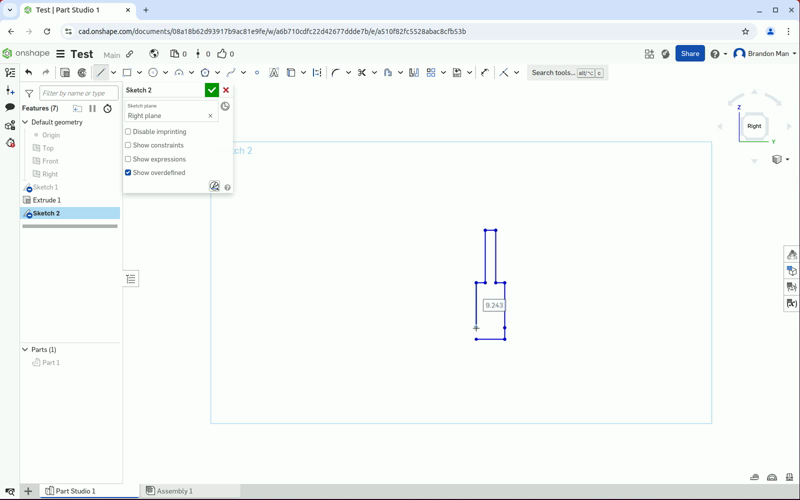
mouse_move(506, 327)
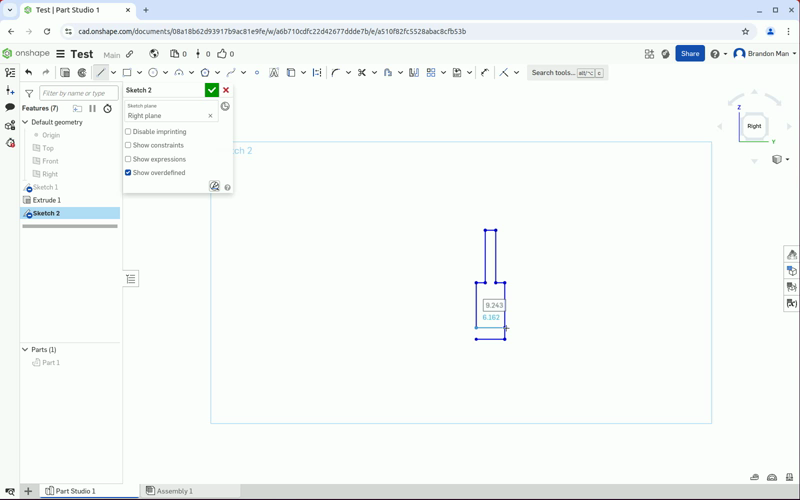
key_down(shift)
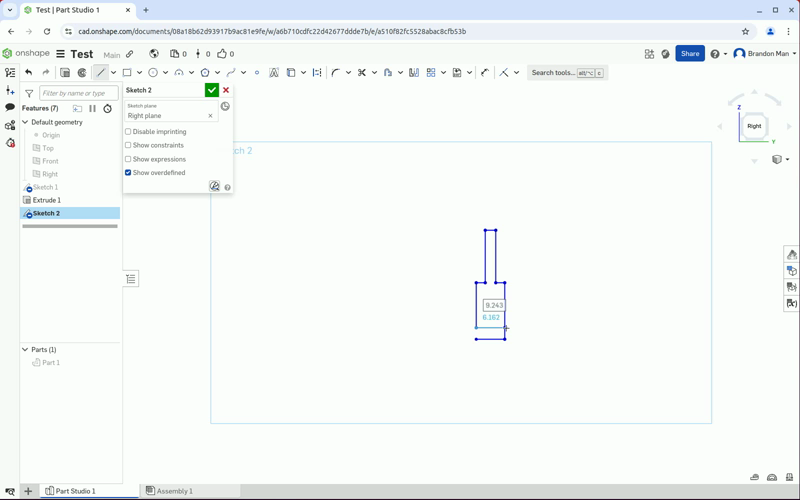
mouse_move(476, 339)
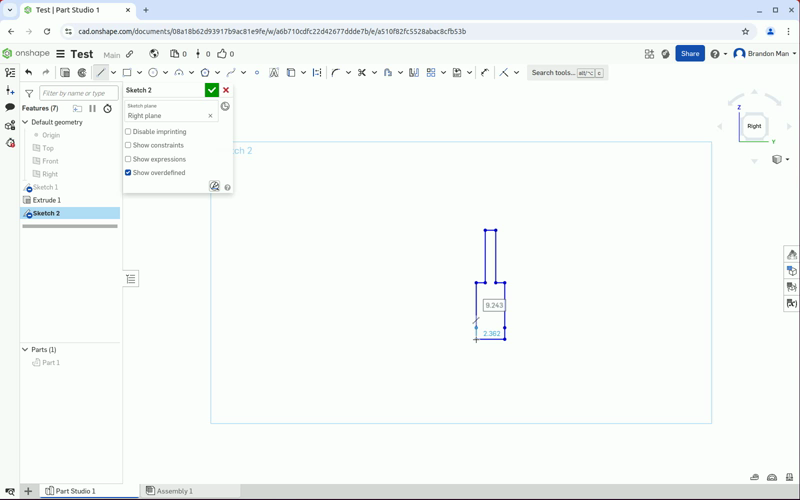
key_up(shift)
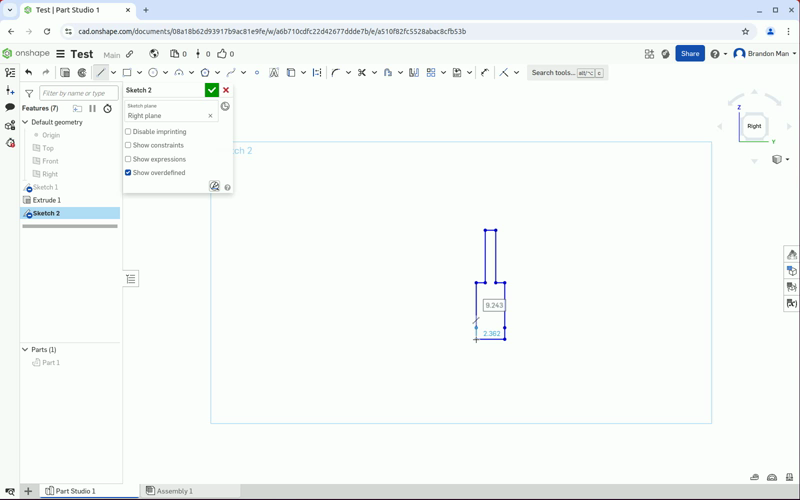
click(476, 339)
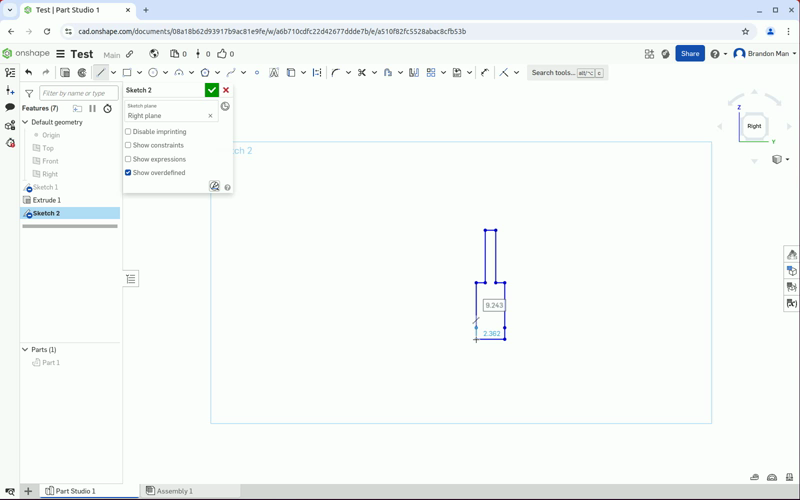
key(esc)
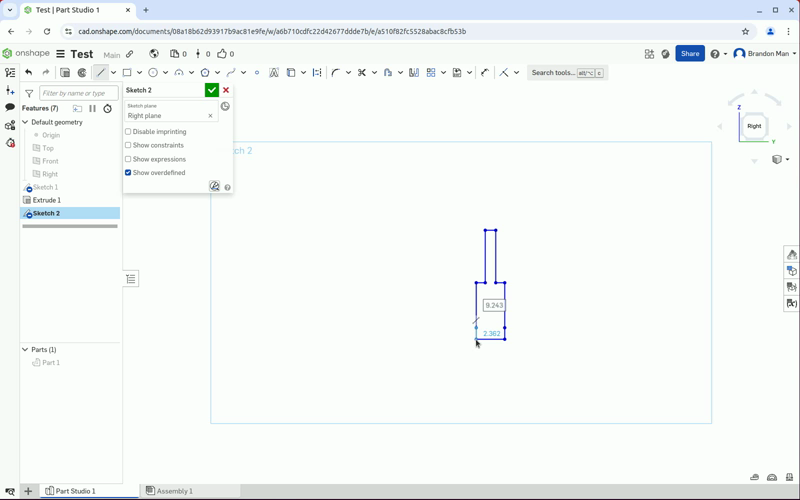
mouse_move(492, 232)
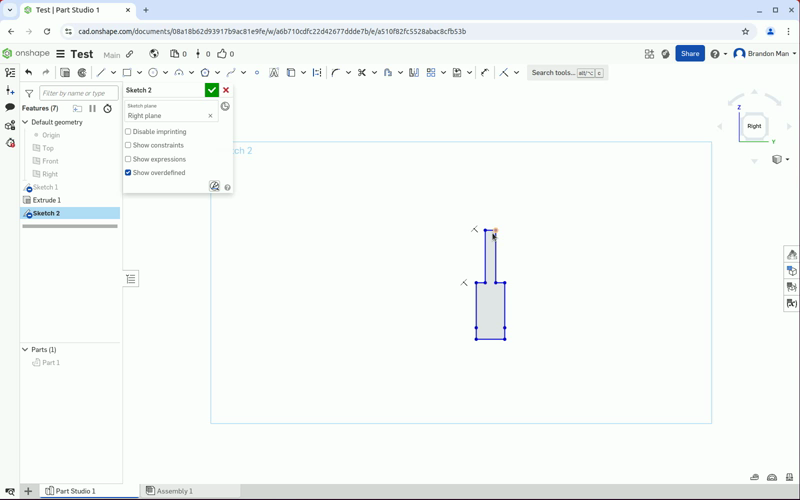
click(492, 232)
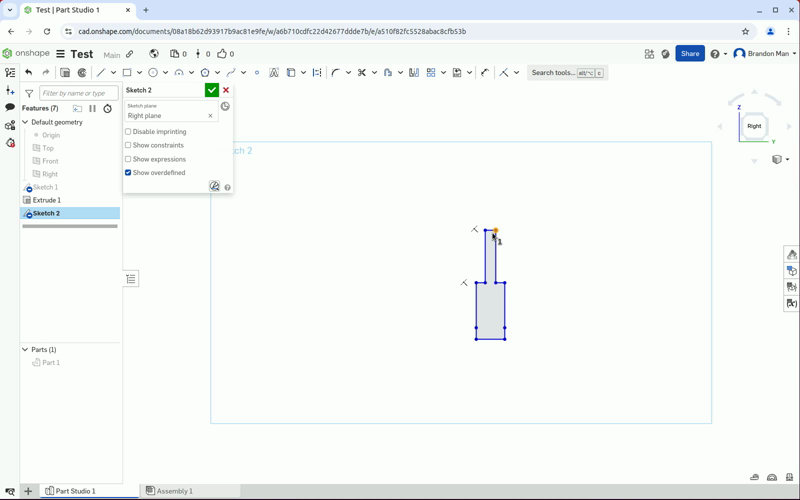
mouse_move(73, 352)
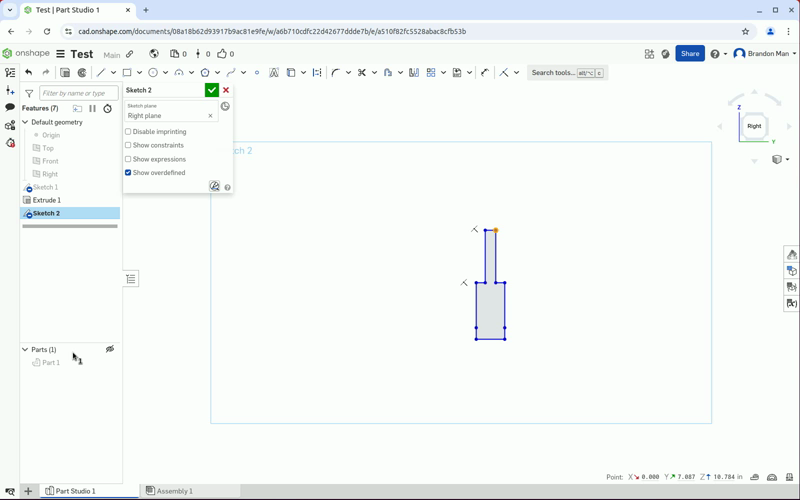
key(shift+y)
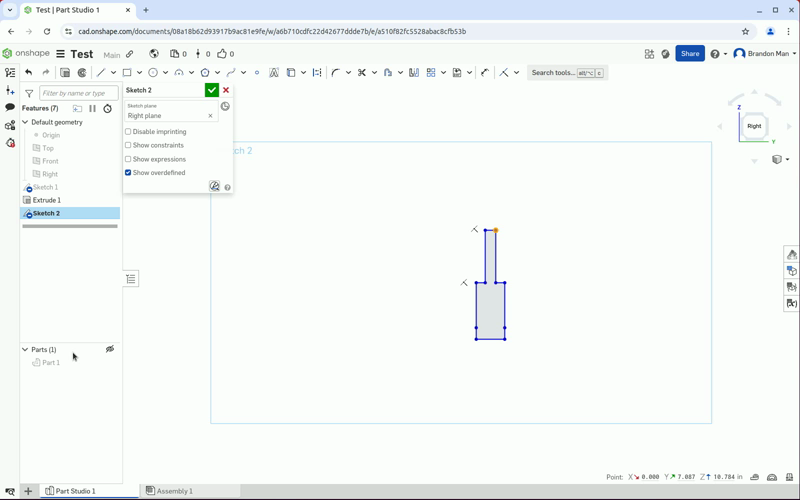
key(shift+e)
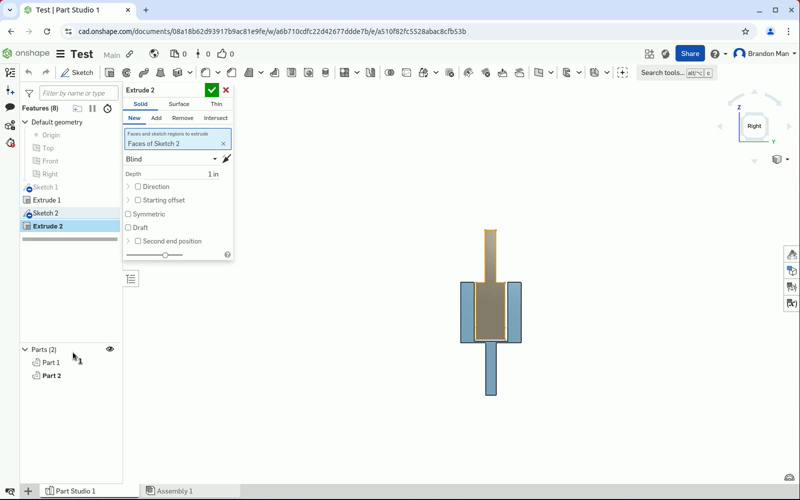
mouse_move(143, 106)
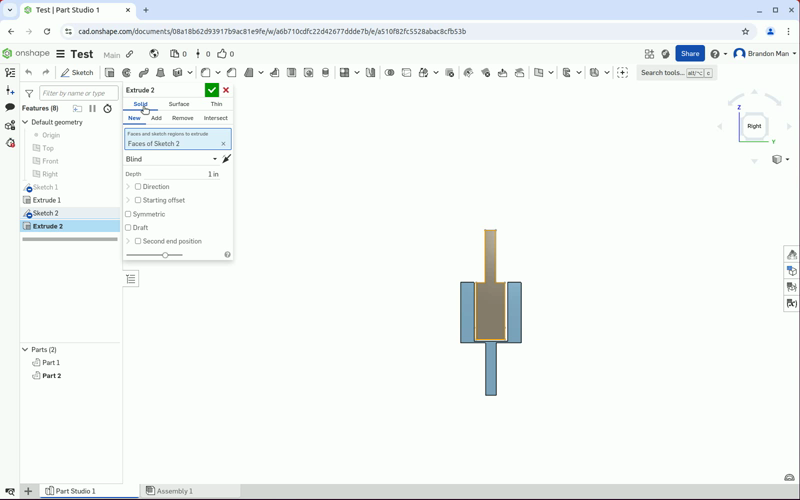
click(143, 106)
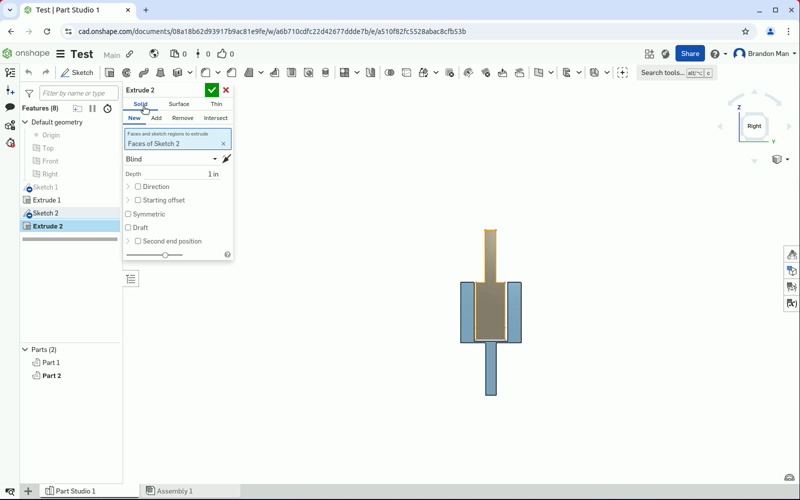
mouse_move(137, 120)
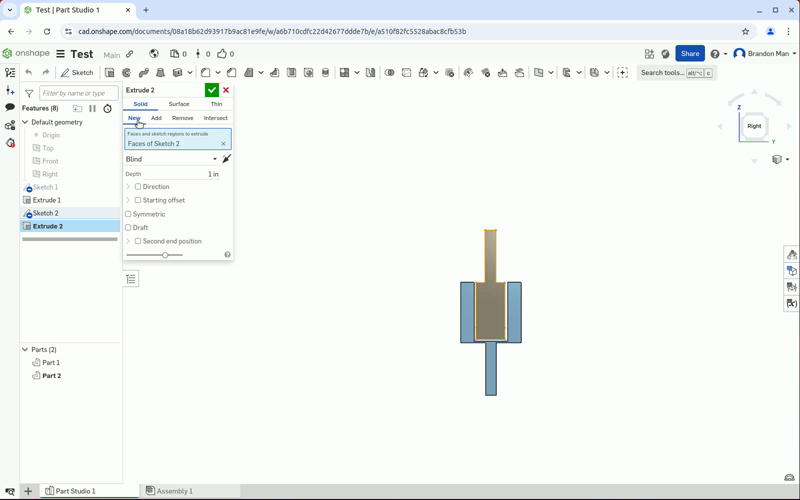
click(137, 120)
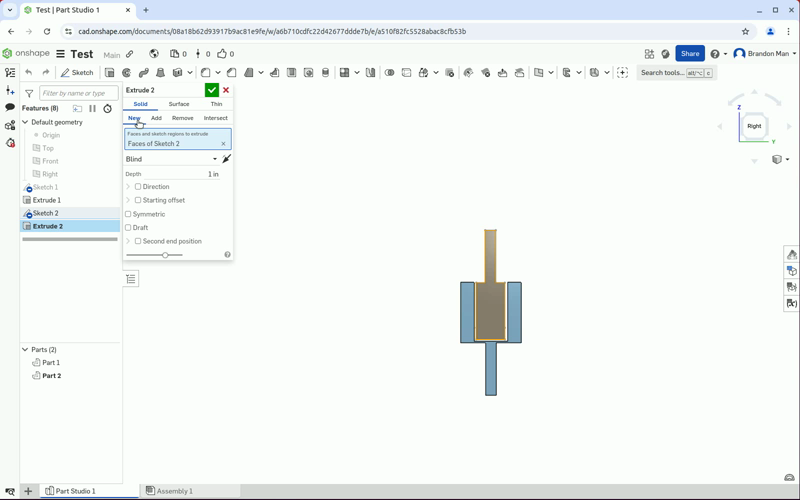
key(tab, 4)
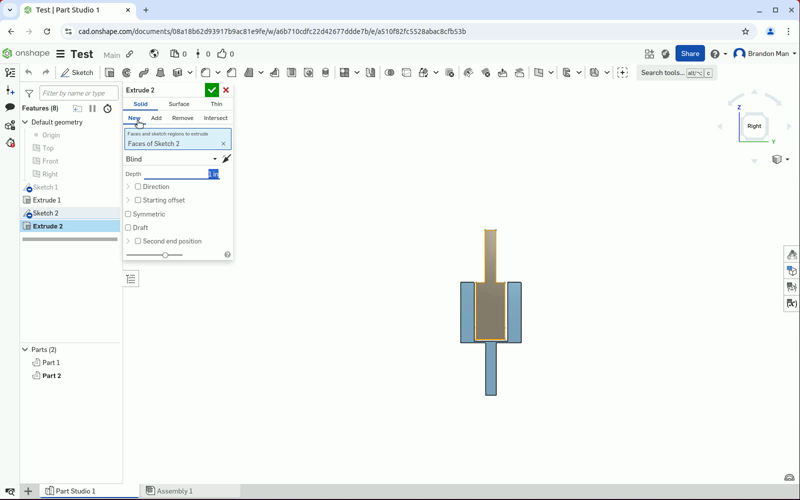
text(-0.241)
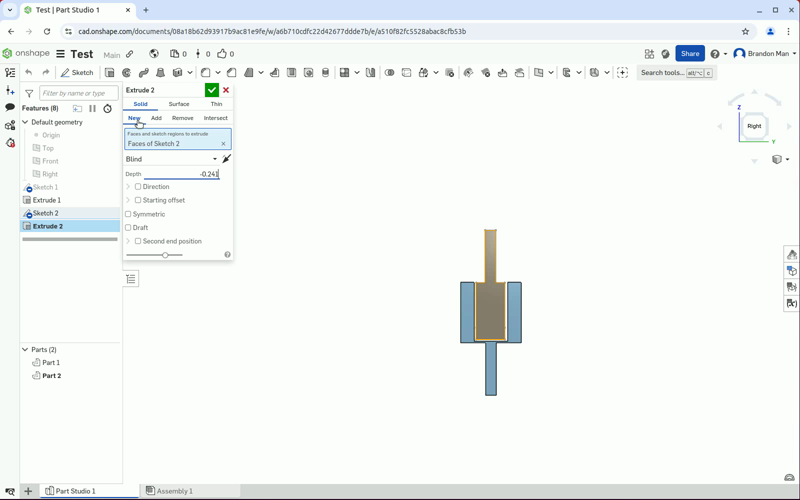
key(enter)
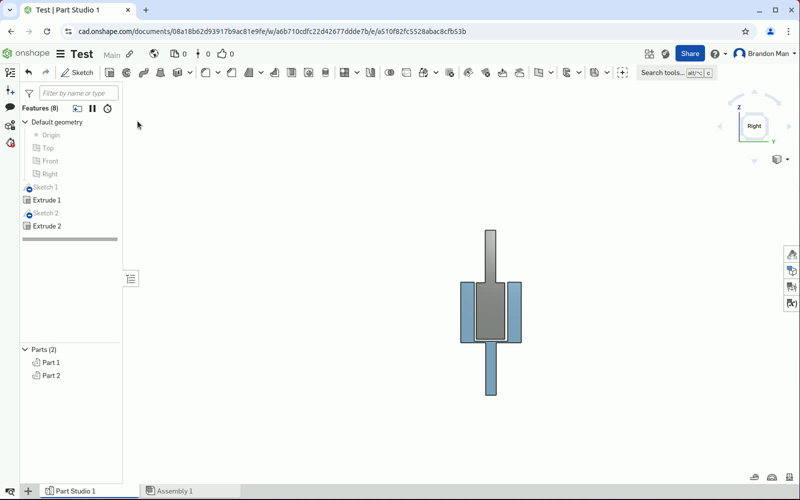
key(shift+h)
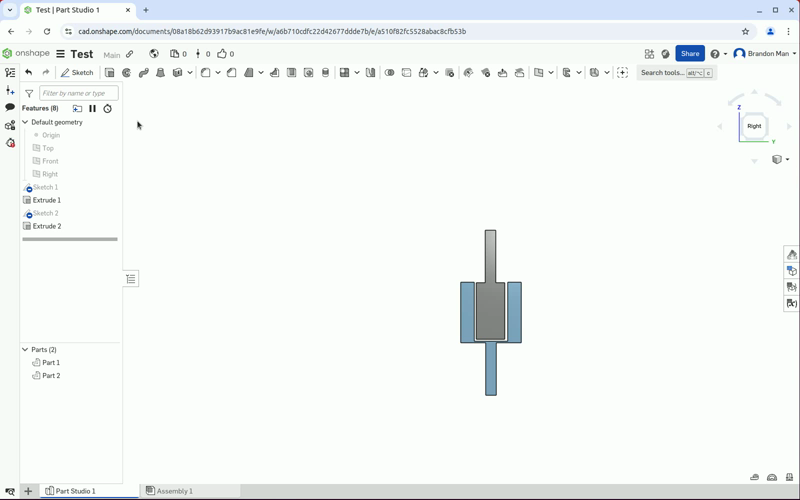
key(shift+h)
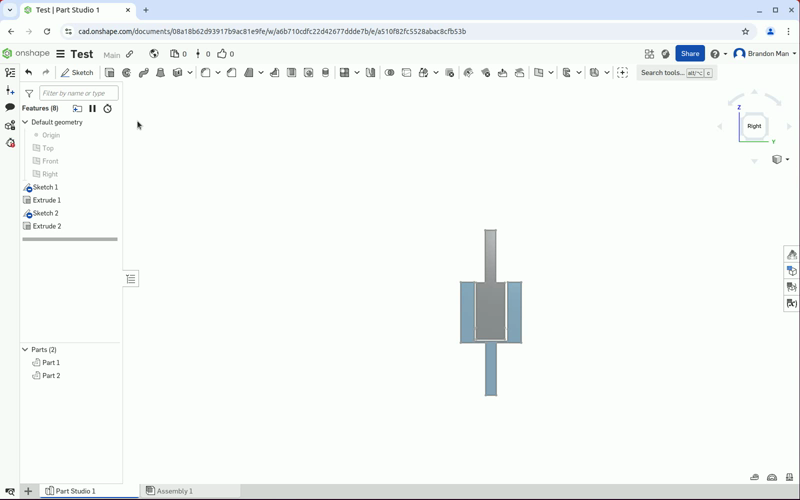
key(shift+7)
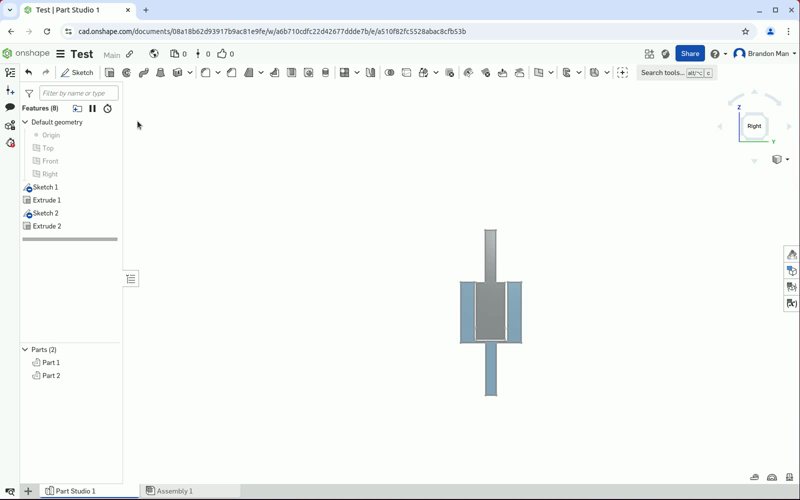
key(right, 2)
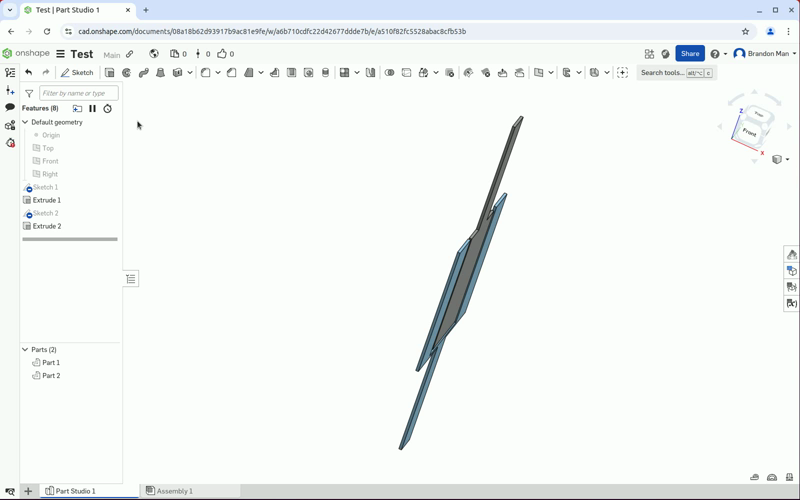
key(down, 2)
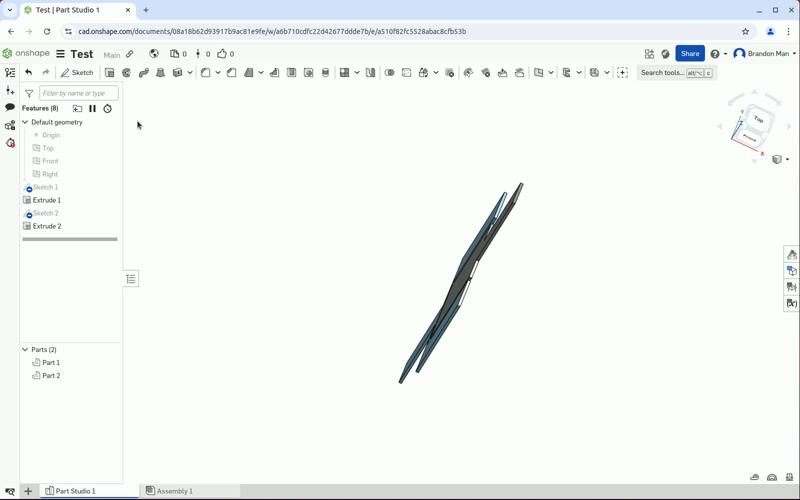
key(up, 2)
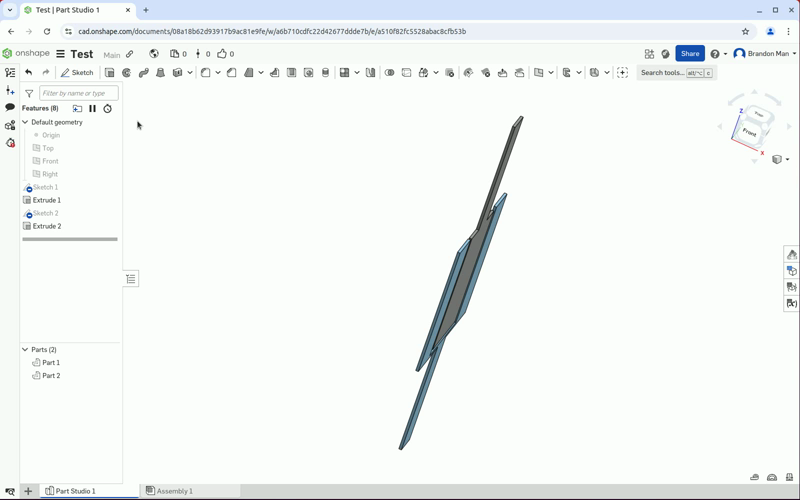
key(left, 2)
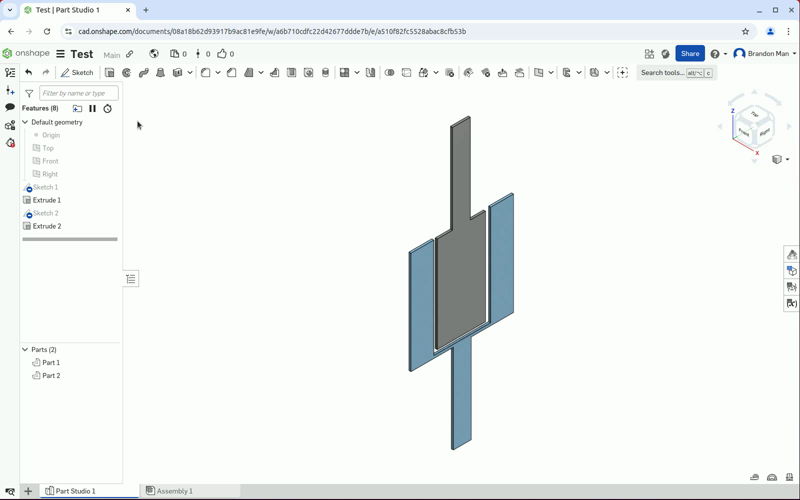
mouse_move(73, 189)
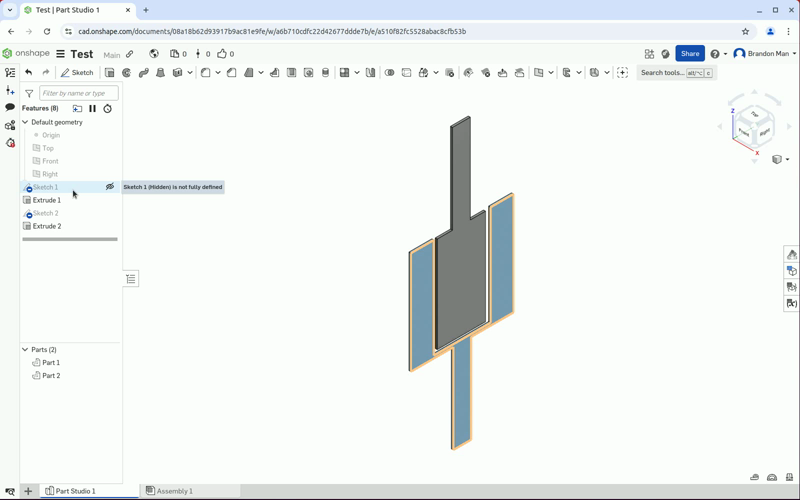
click(73, 189)